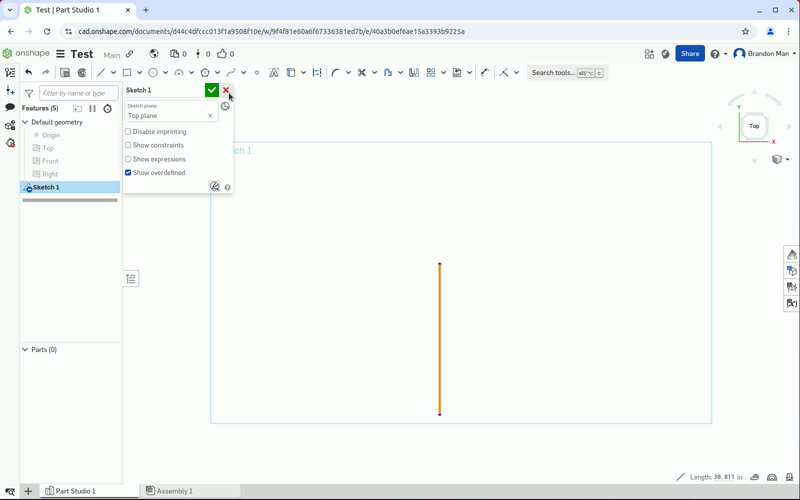
key(shift+h)
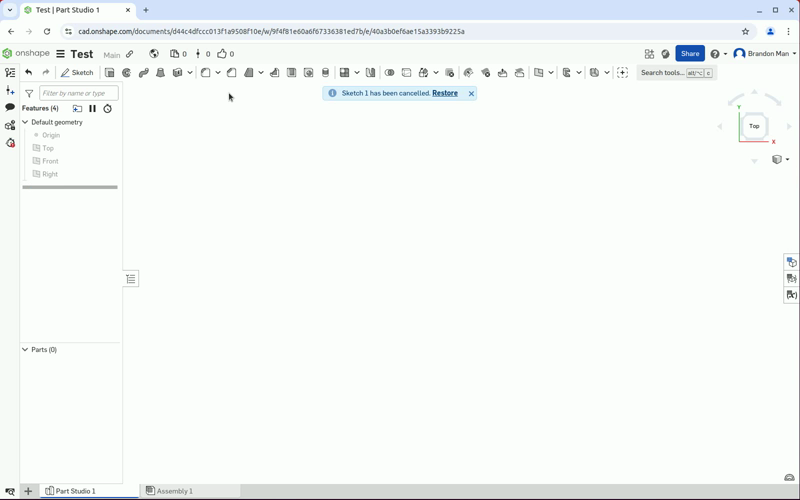
mouse_move(73, 352)
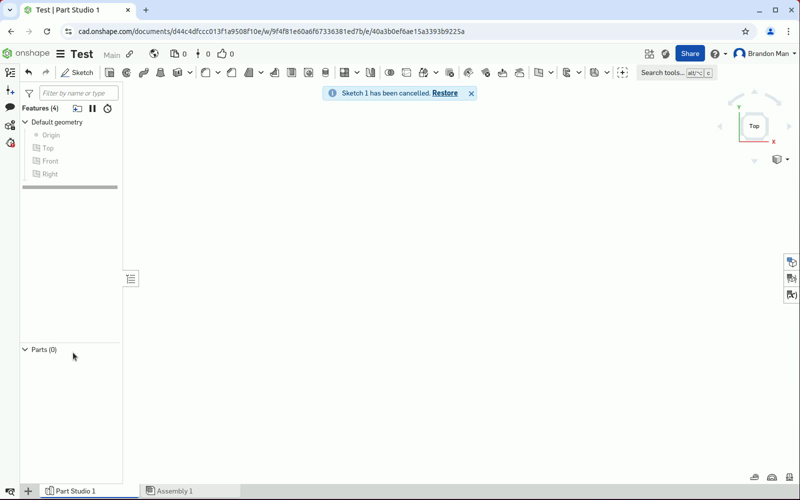
key(y)
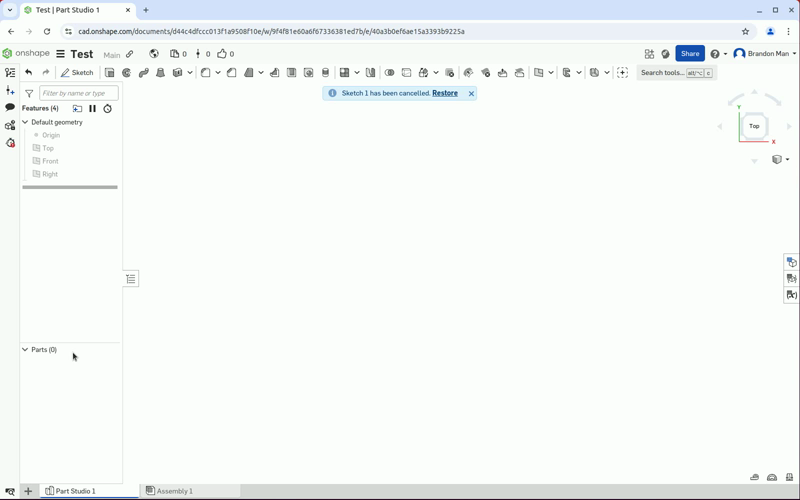
key(shift+p)
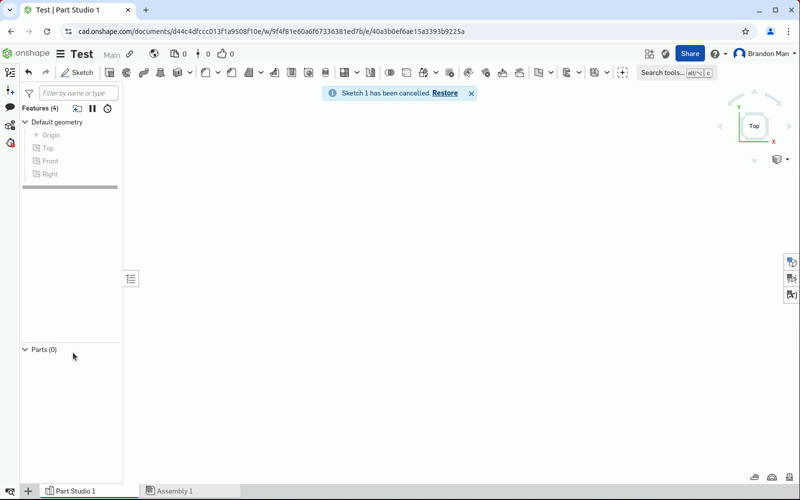
key(space)
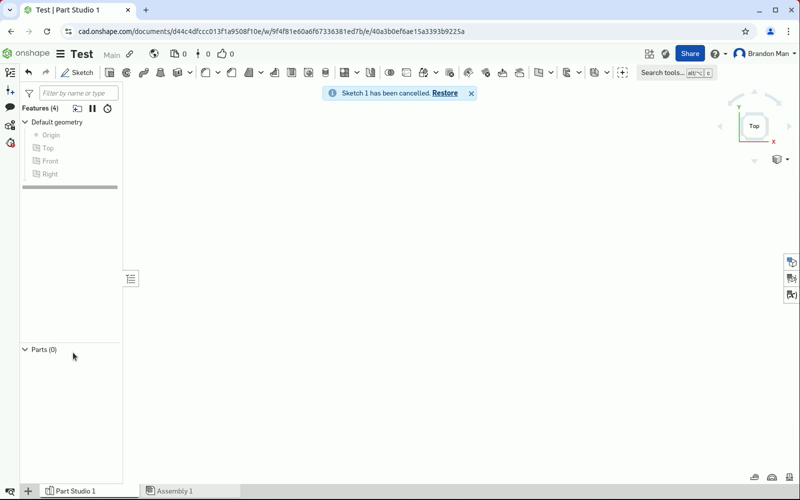
key_down(shift)
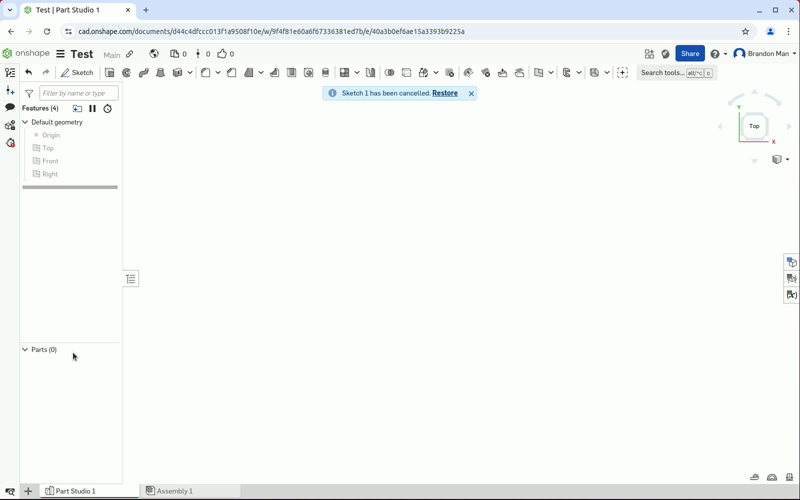
key(up)
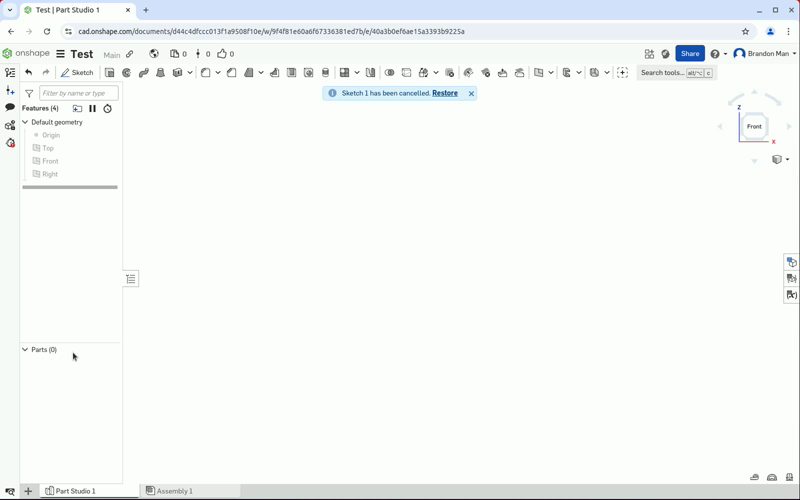
key_up(shift)
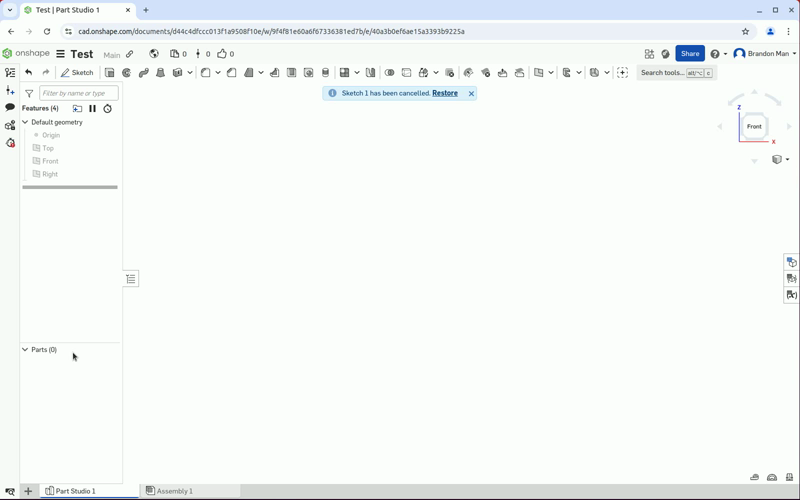
mouse_move(73, 352)
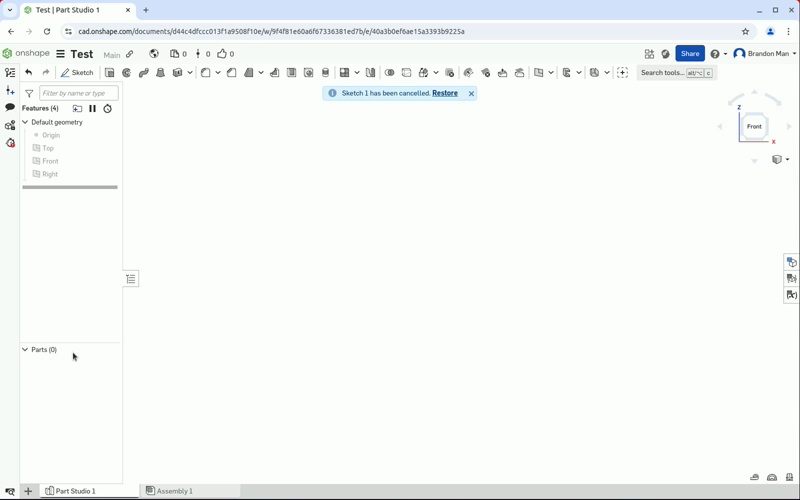
key(shift+y)
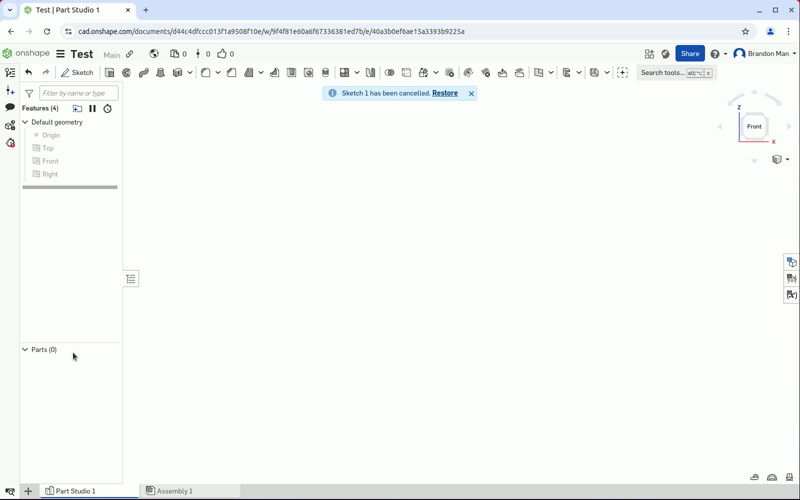
key(shift+s)
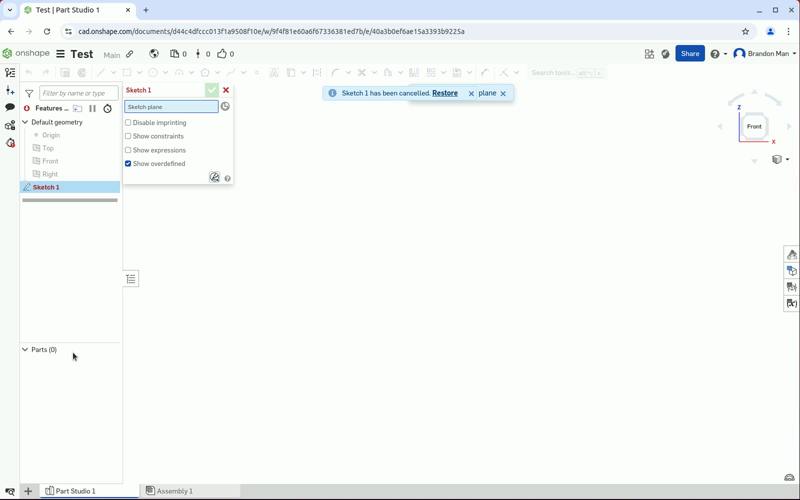
mouse_move(73, 163)
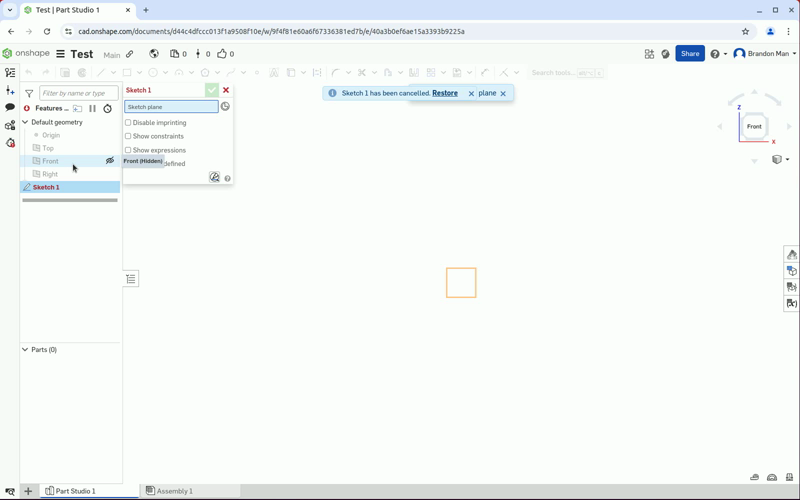
click(73, 163)
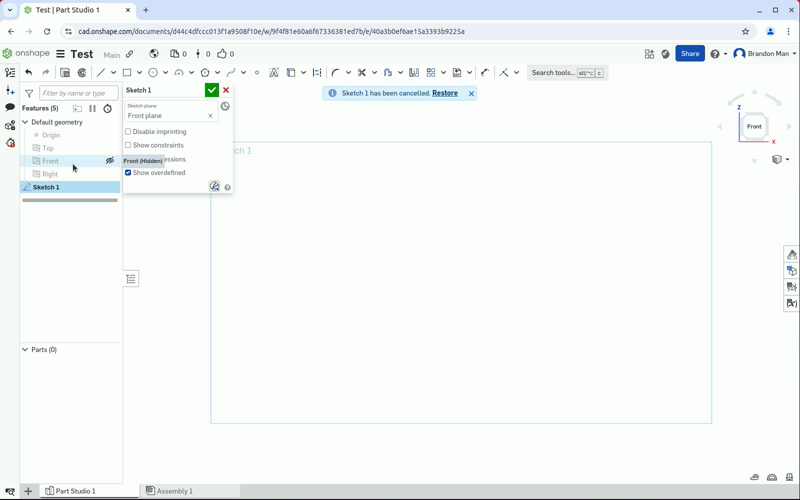
mouse_move(73, 352)
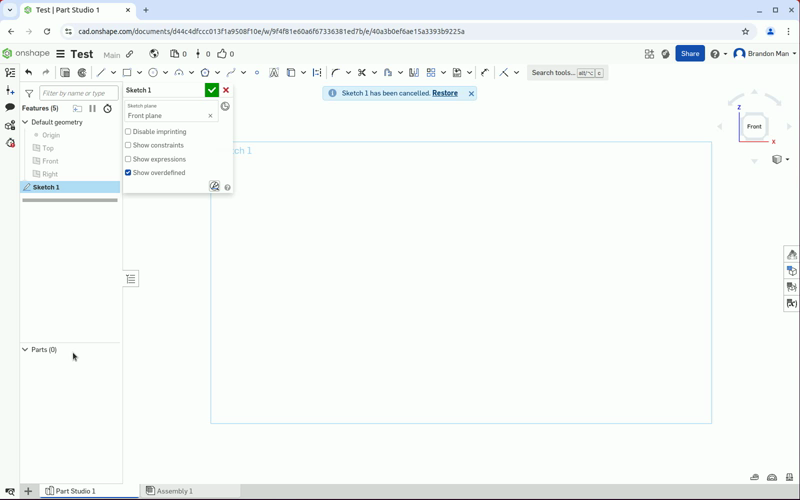
key(y)
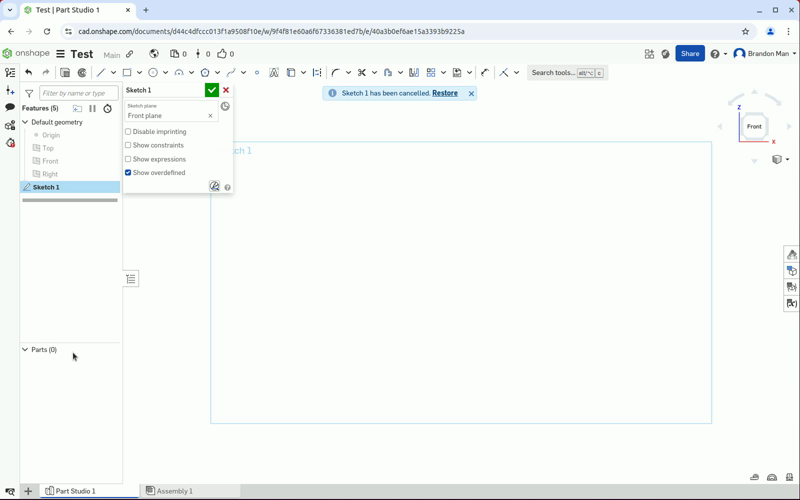
key(l)
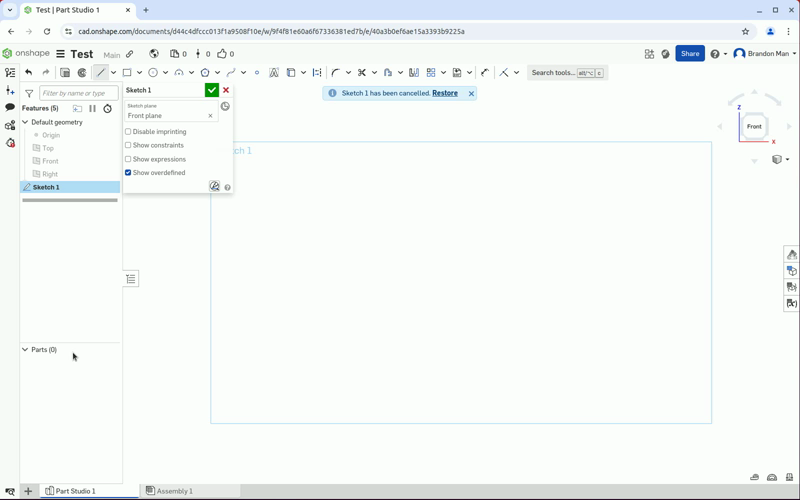
key_down(shift)
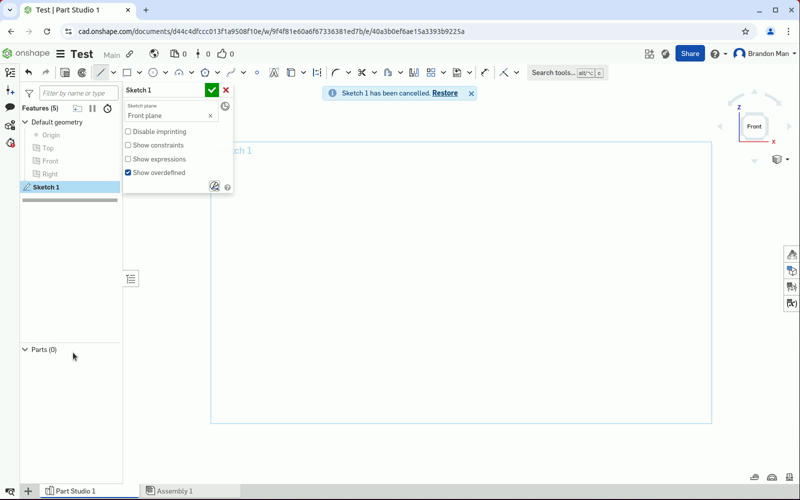
mouse_move(460, 282)
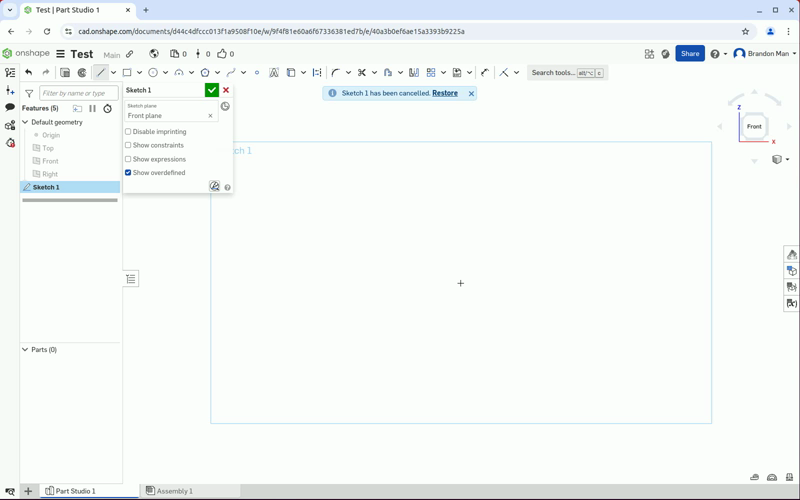
click(460, 282)
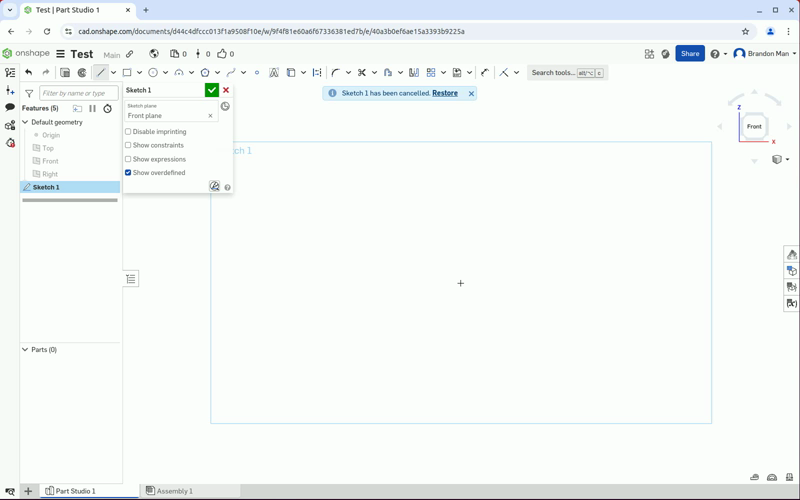
key_up(shift)
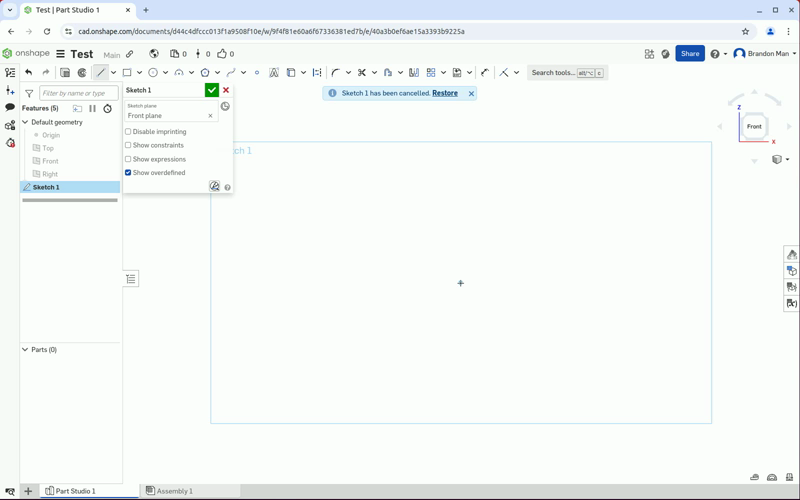
key_down(shift)
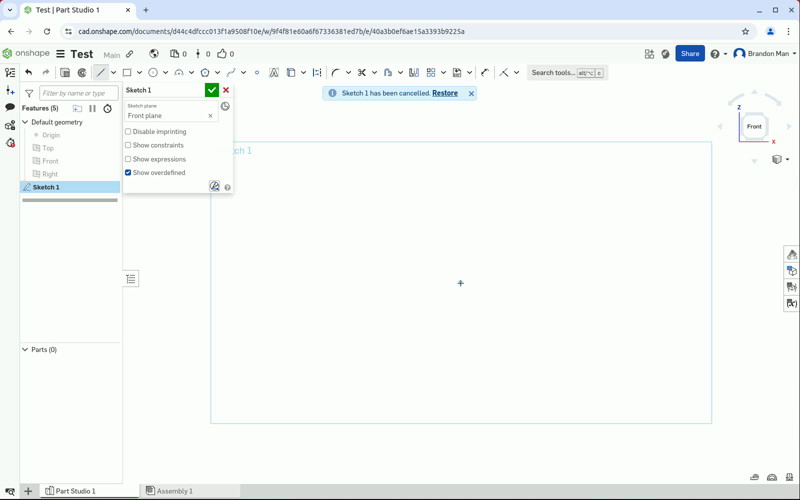
mouse_move(490, 282)
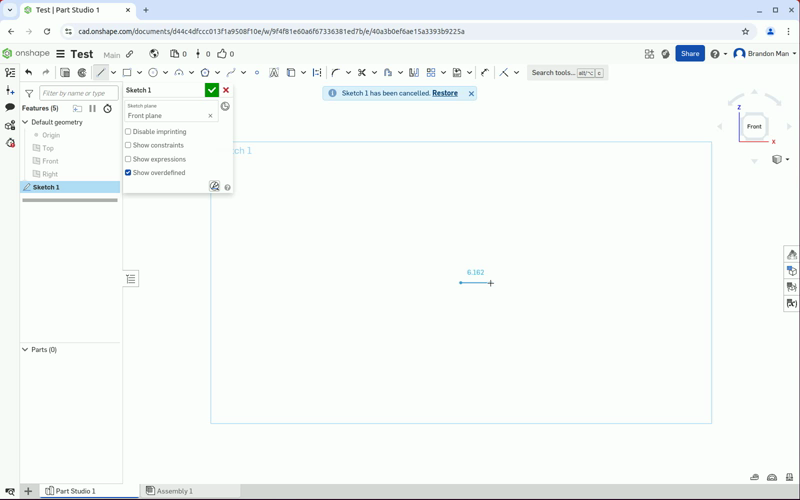
mouse_move(481, 282)
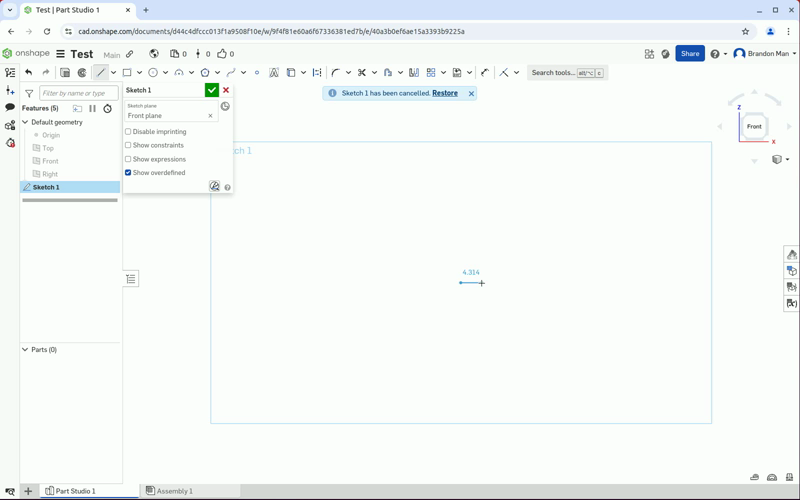
click(481, 282)
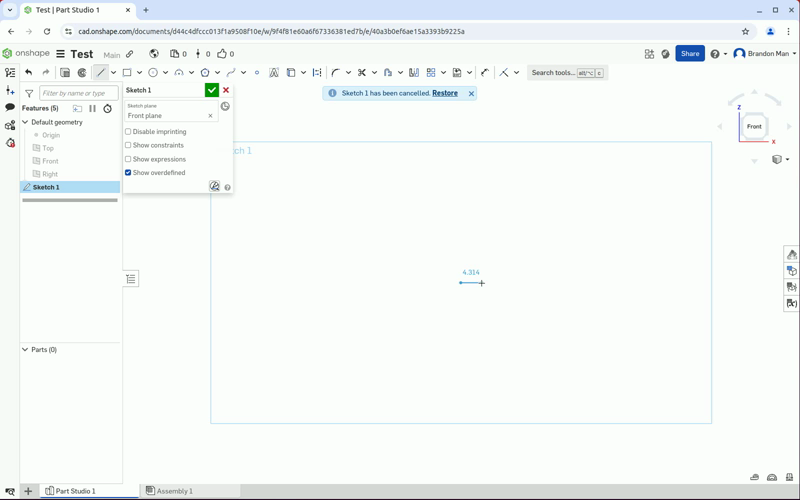
key_up(shift)
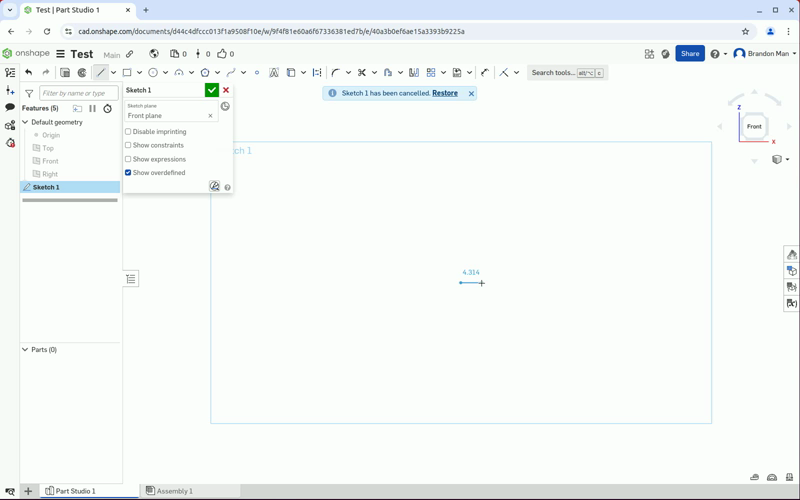
key_down(shift)
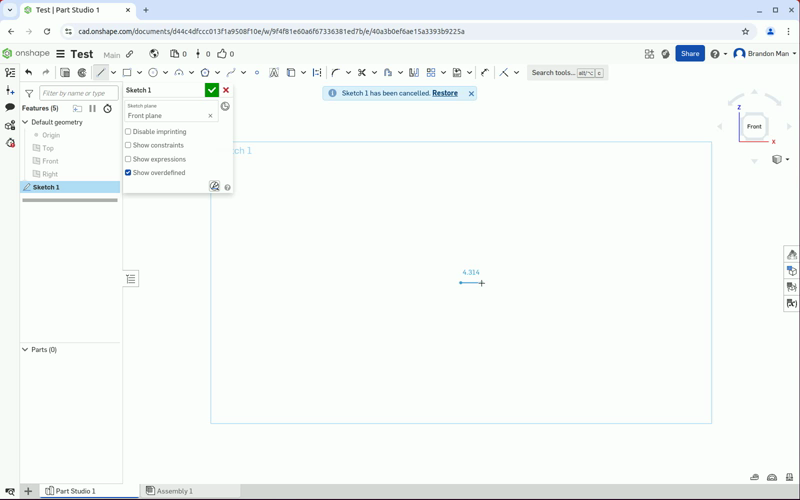
mouse_move(511, 282)
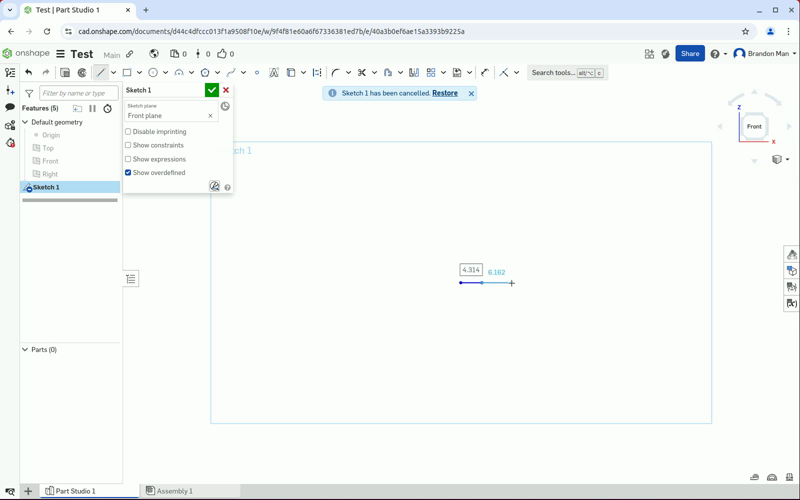
mouse_move(481, 278)
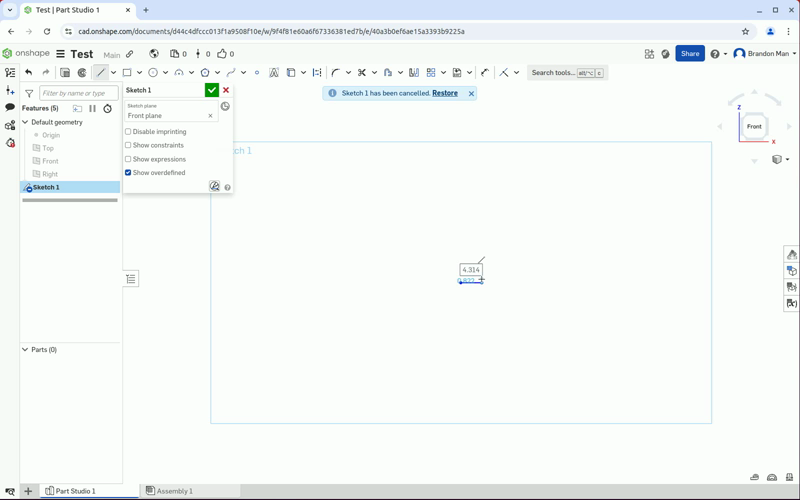
scroll(6)
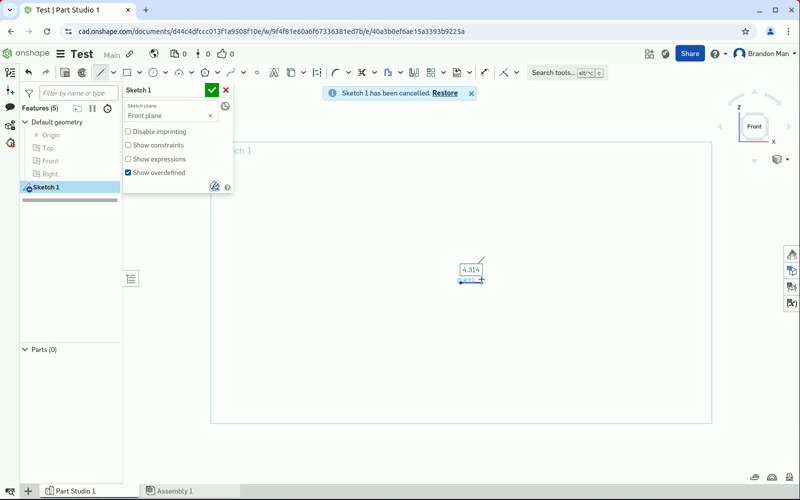
scroll(6)
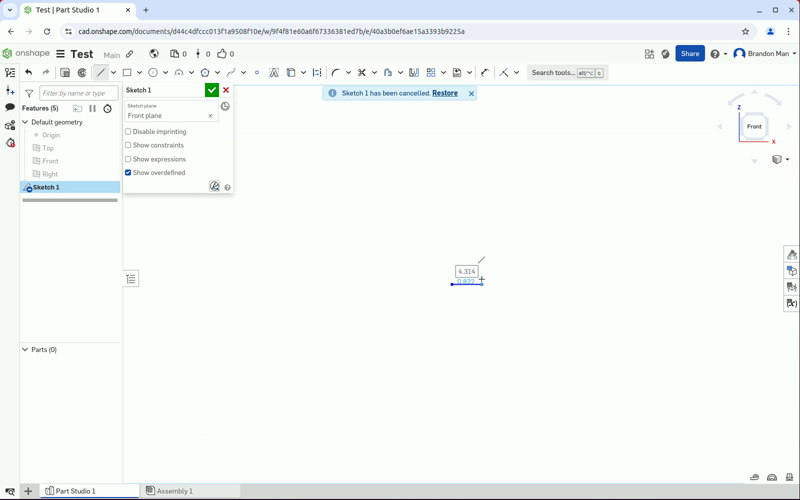
scroll(6)
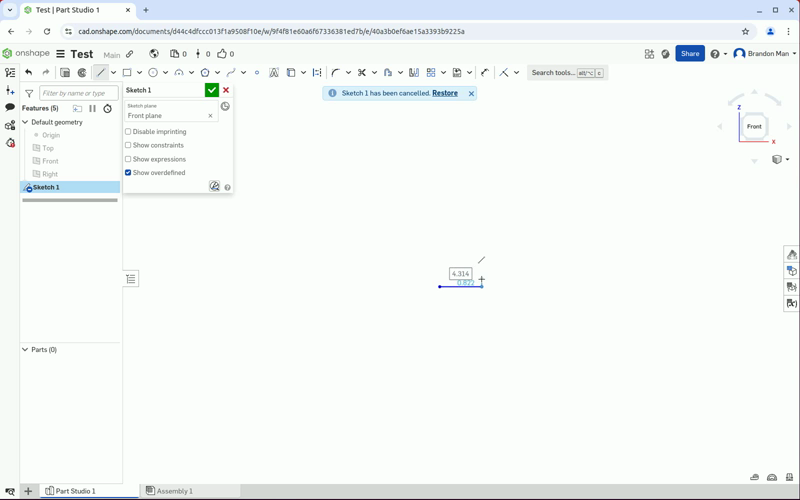
scroll(6)
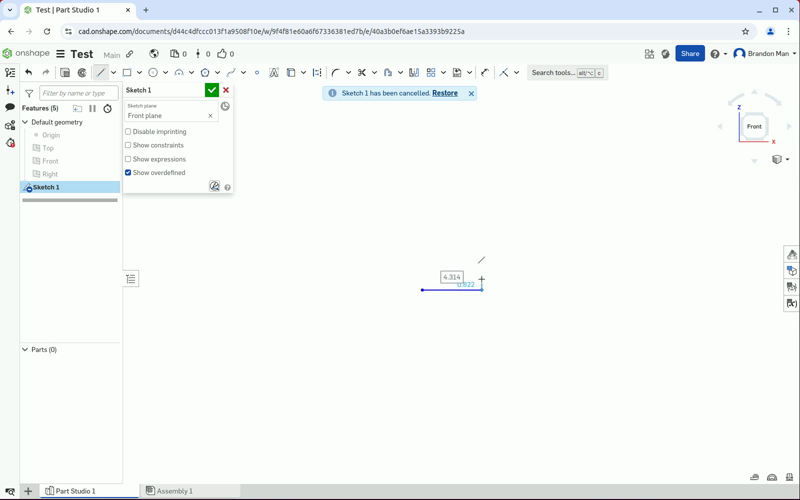
scroll(6)
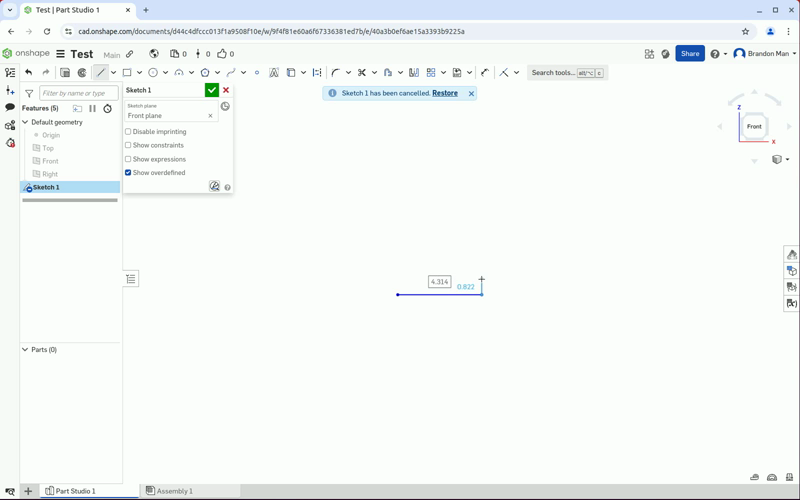
scroll(6)
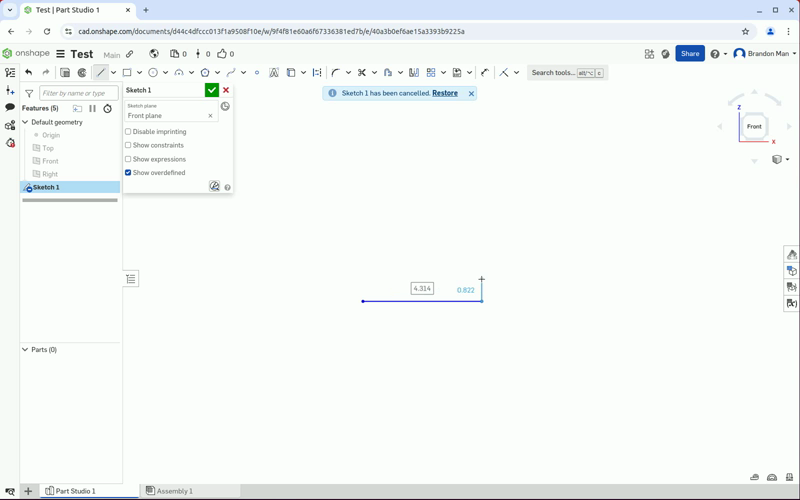
scroll(6)
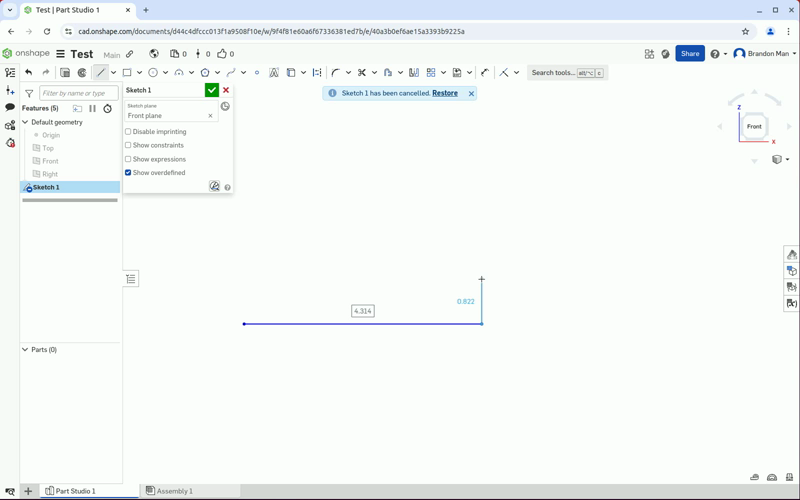
click(481, 278)
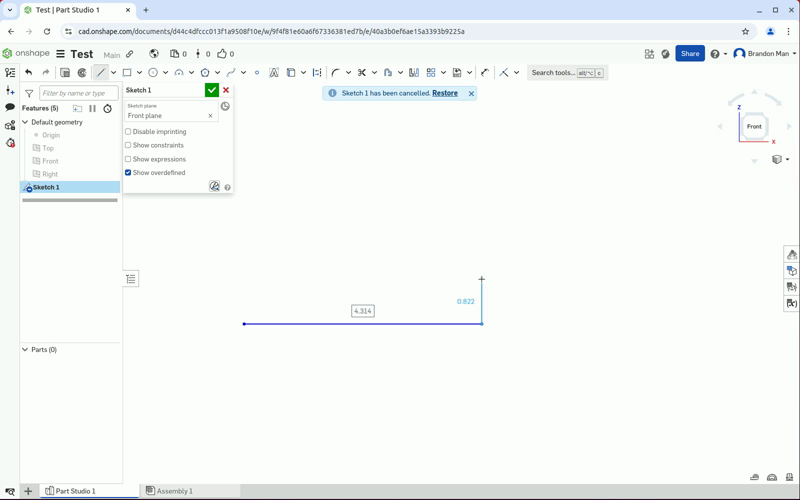
scroll(-6)
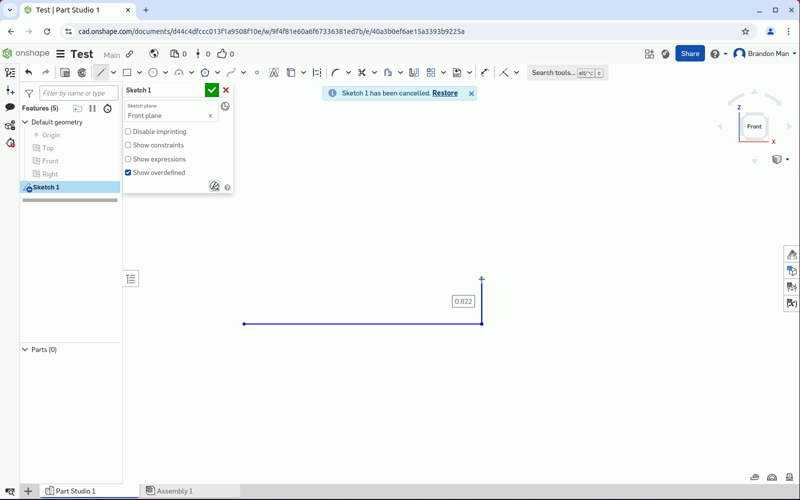
scroll(-6)
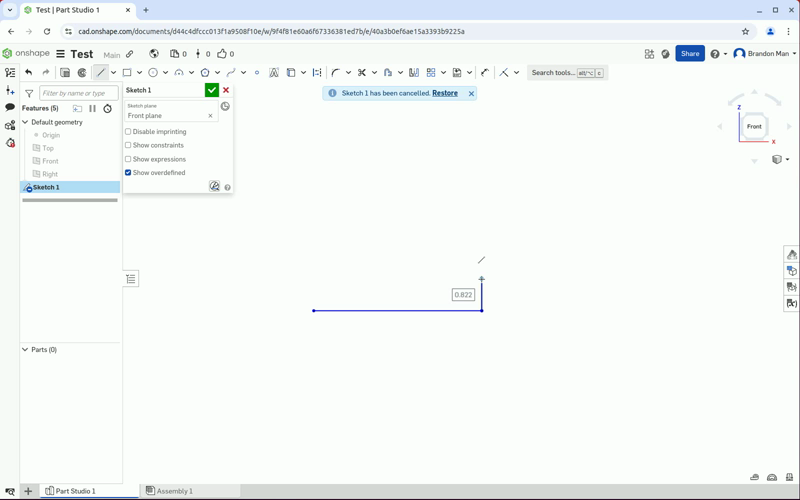
scroll(-6)
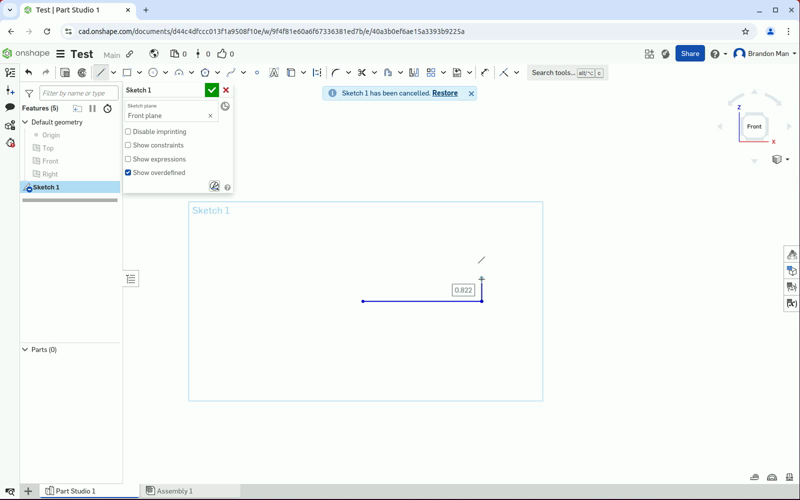
scroll(-6)
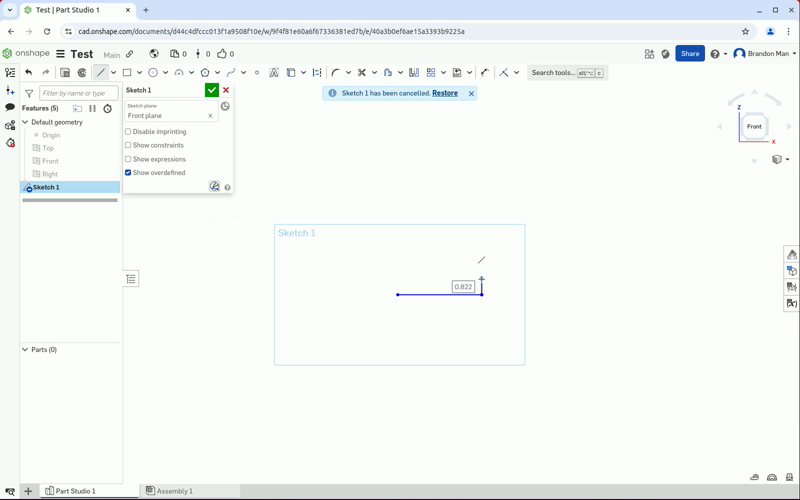
scroll(-6)
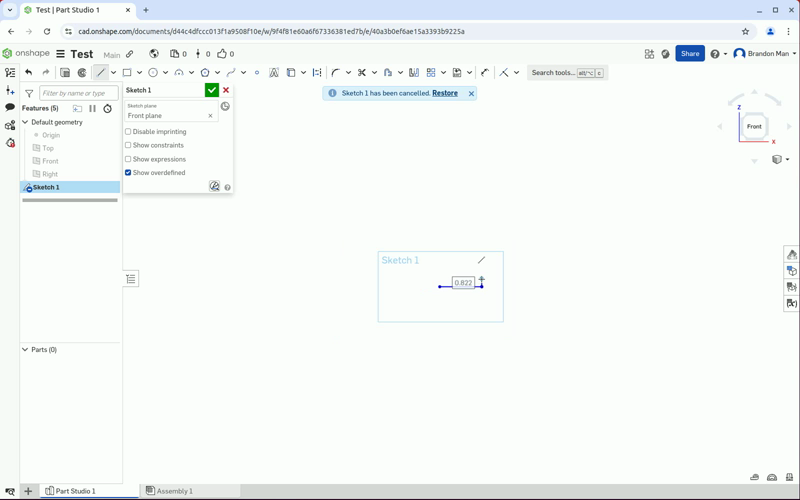
scroll(-6)
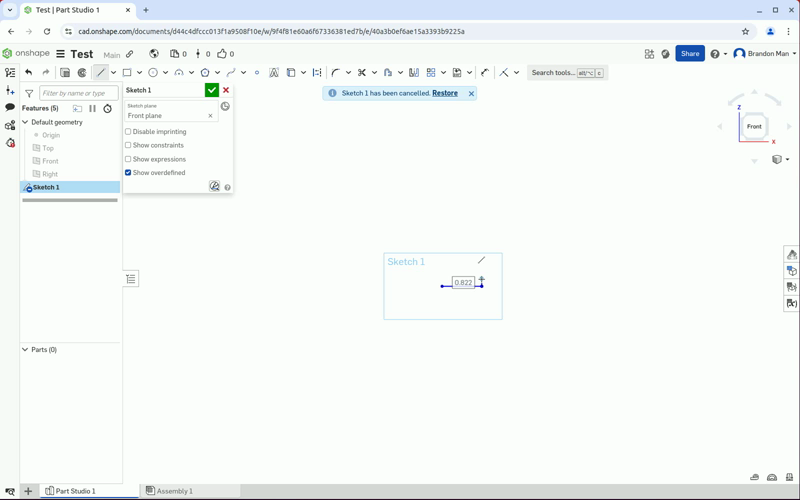
scroll(-6)
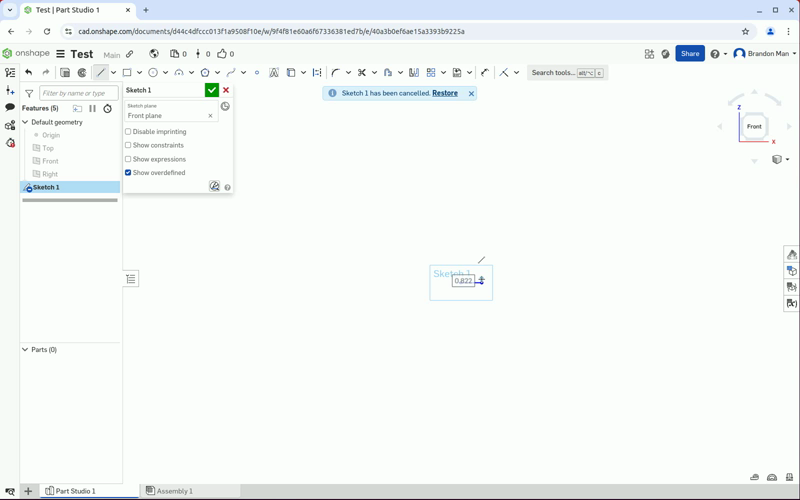
key_up(shift)
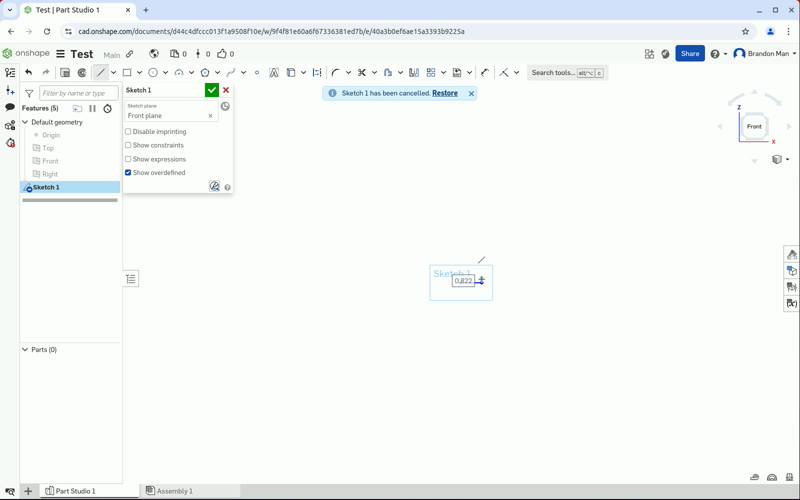
key_down(shift)
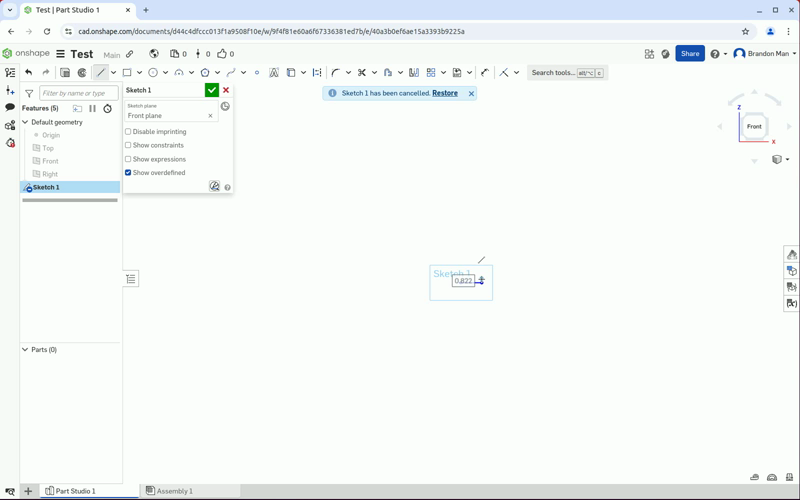
mouse_move(511, 278)
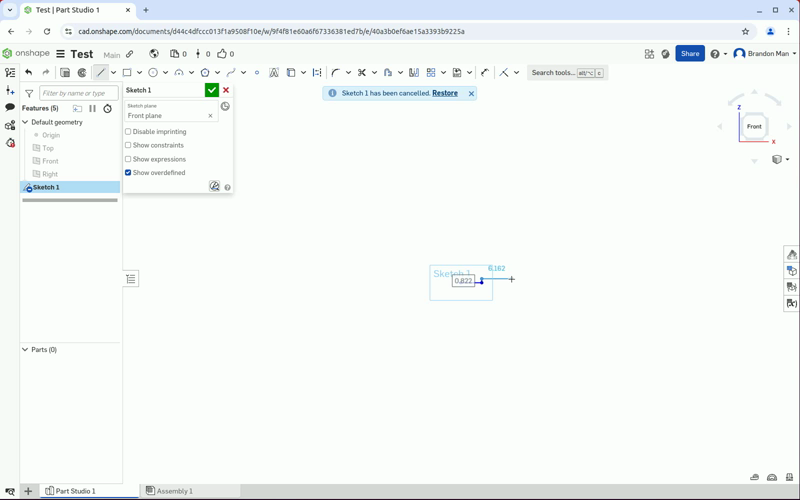
mouse_move(464, 278)
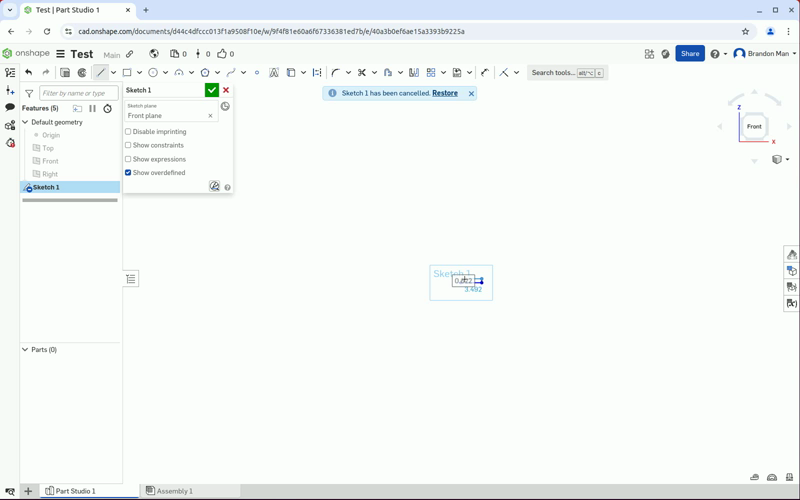
click(464, 278)
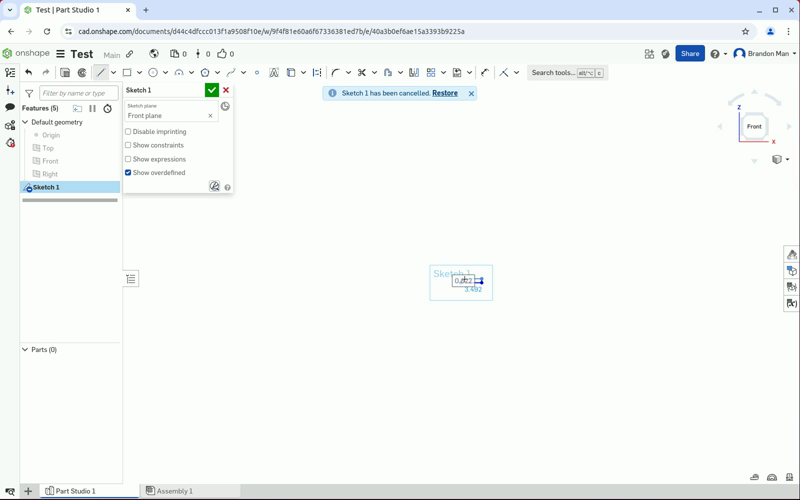
key_up(shift)
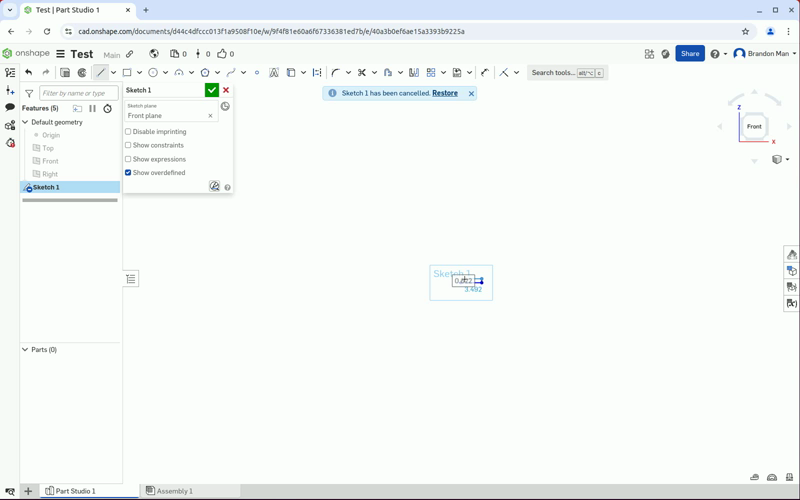
key_down(shift)
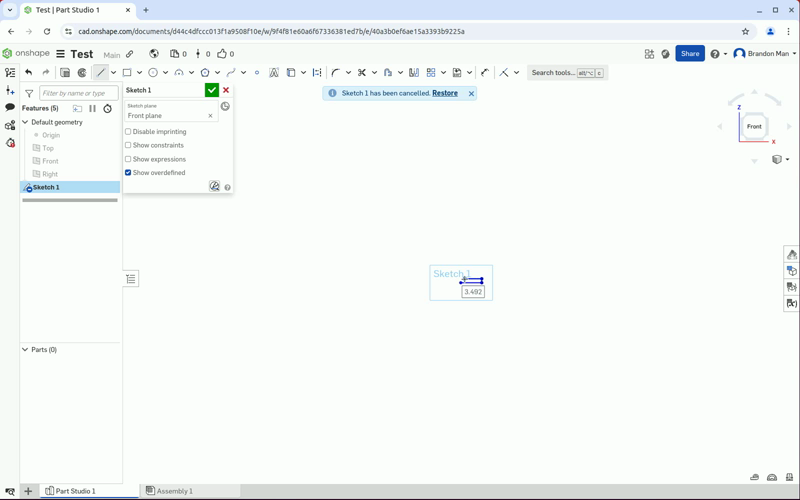
mouse_move(495, 278)
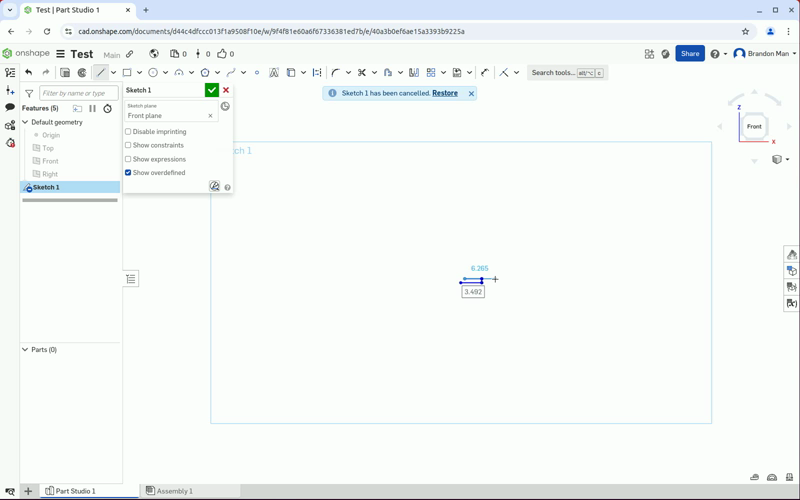
mouse_move(464, 261)
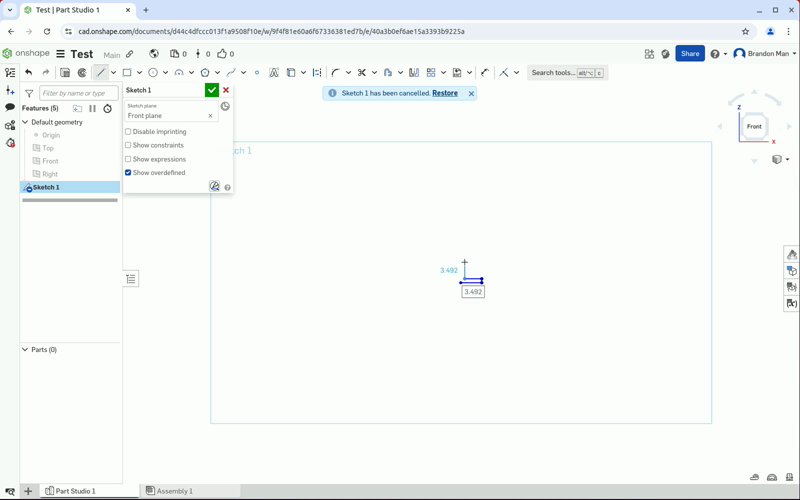
click(464, 261)
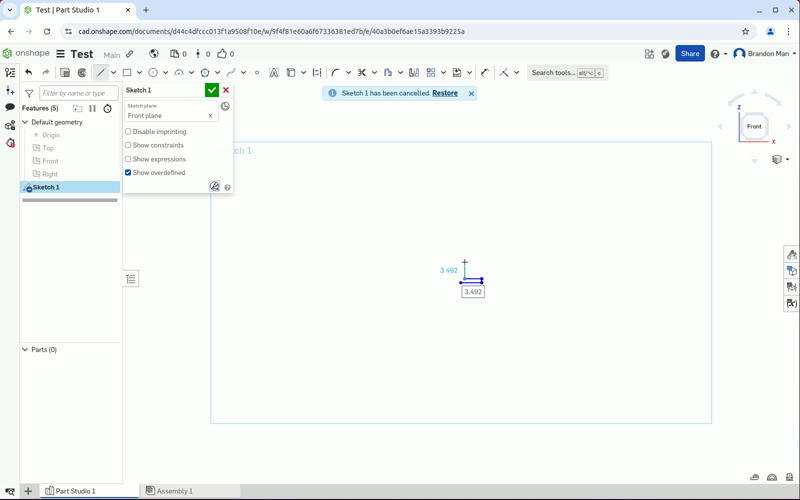
key_up(shift)
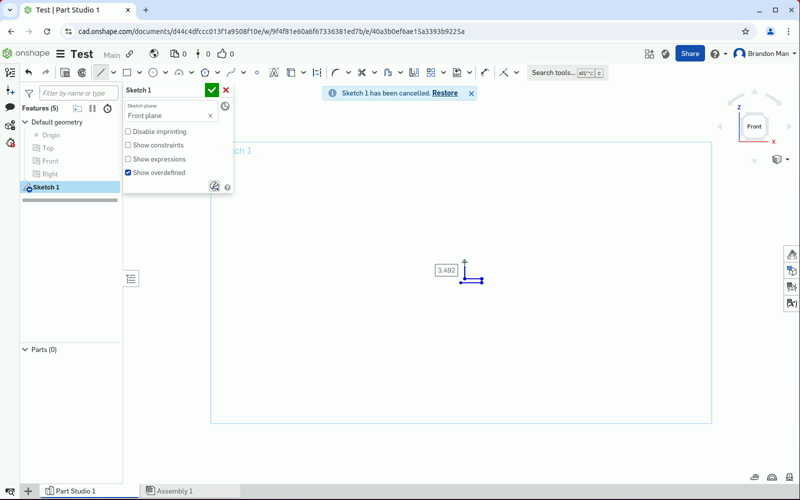
key_down(shift)
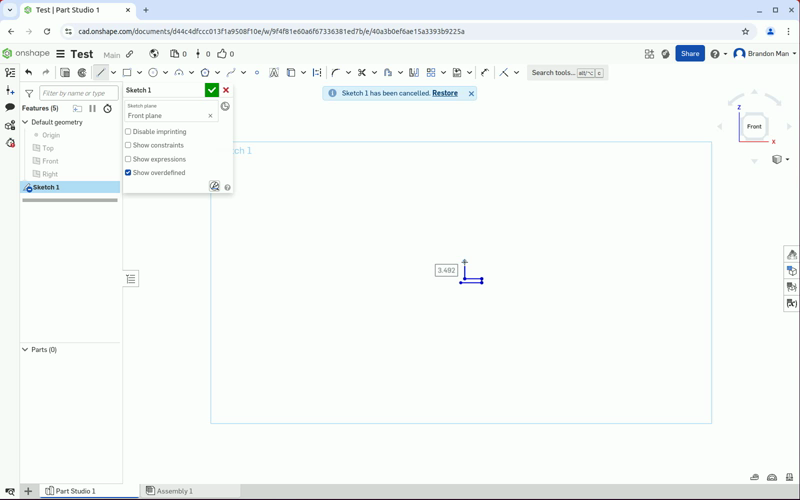
mouse_move(495, 261)
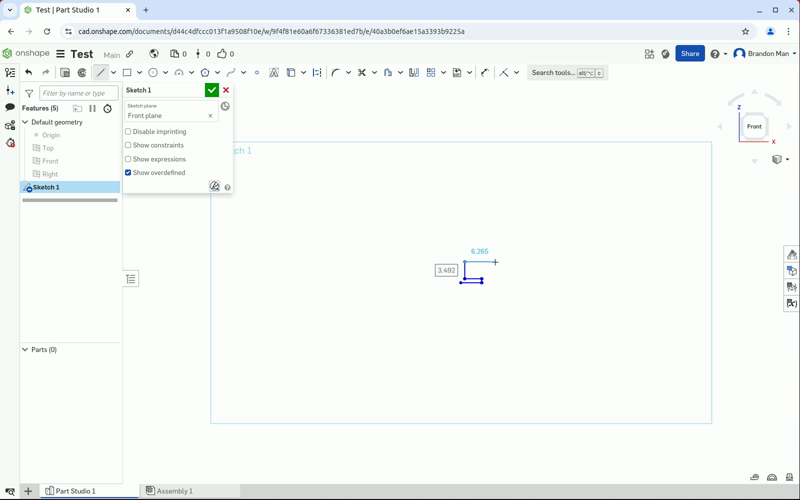
mouse_move(460, 261)
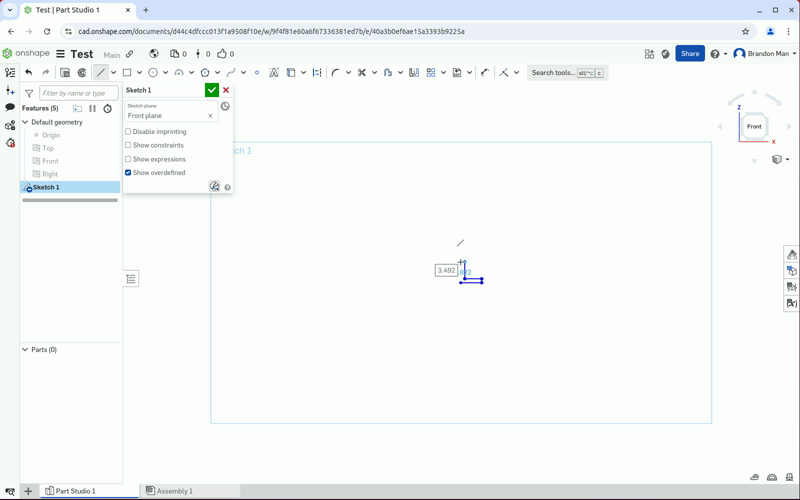
scroll(6)
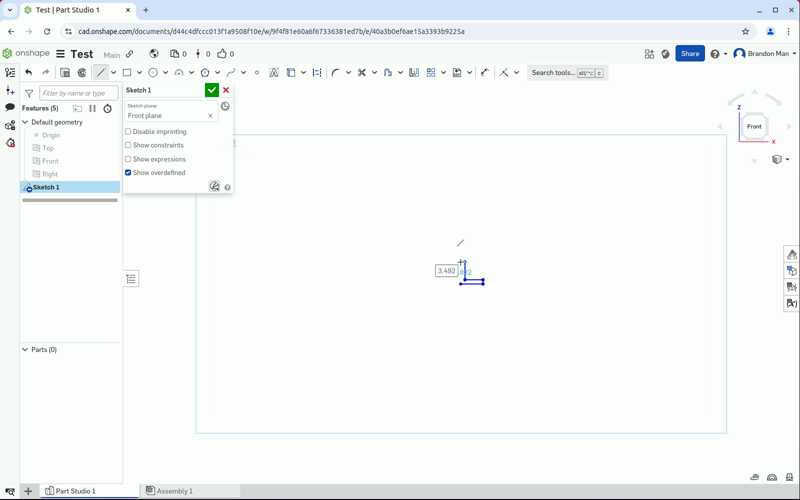
scroll(6)
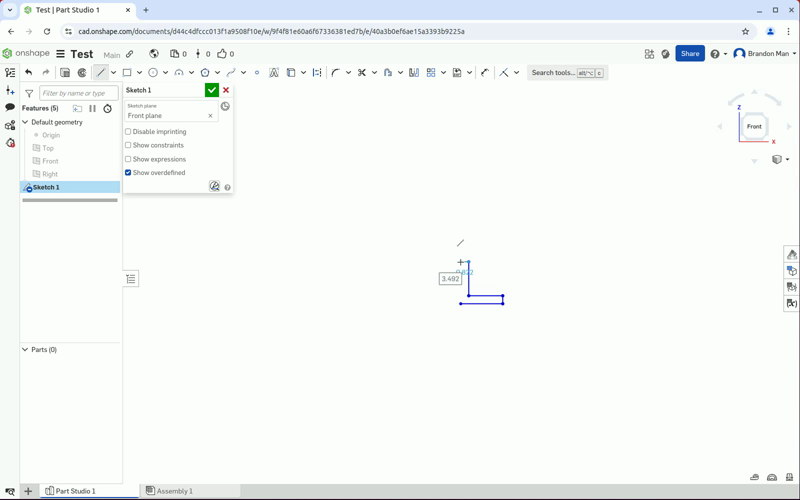
scroll(6)
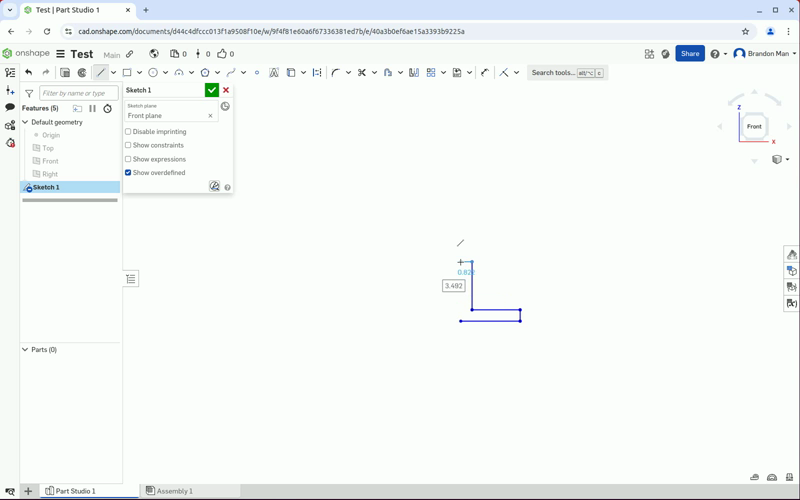
scroll(6)
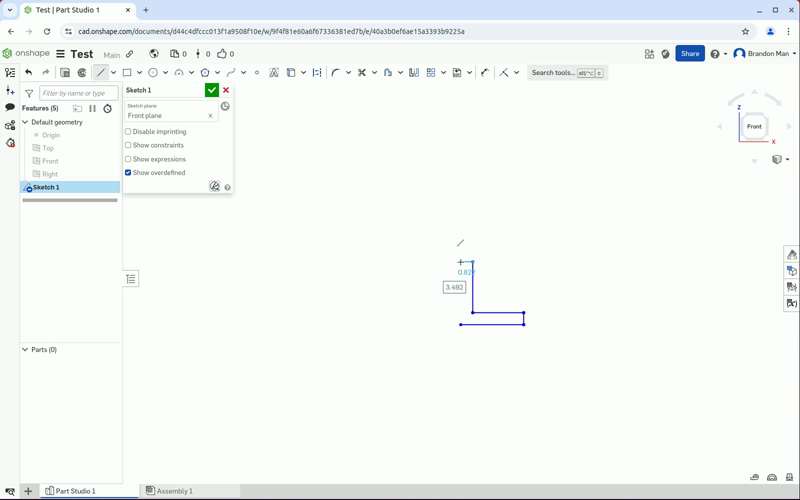
scroll(6)
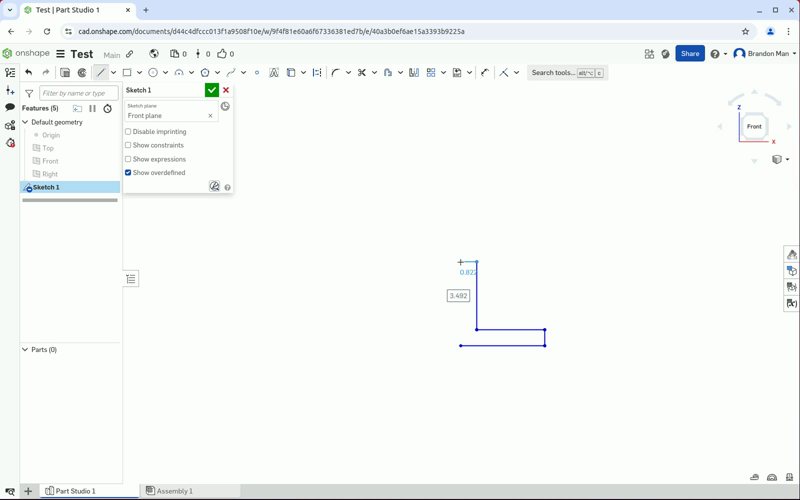
scroll(6)
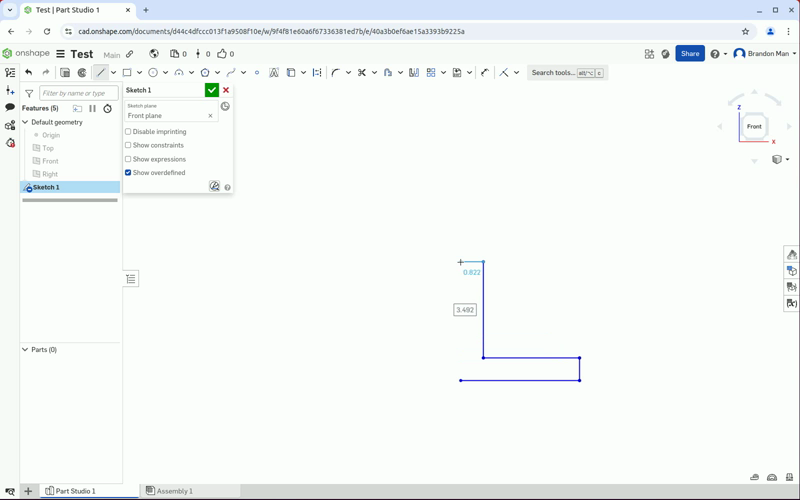
scroll(6)
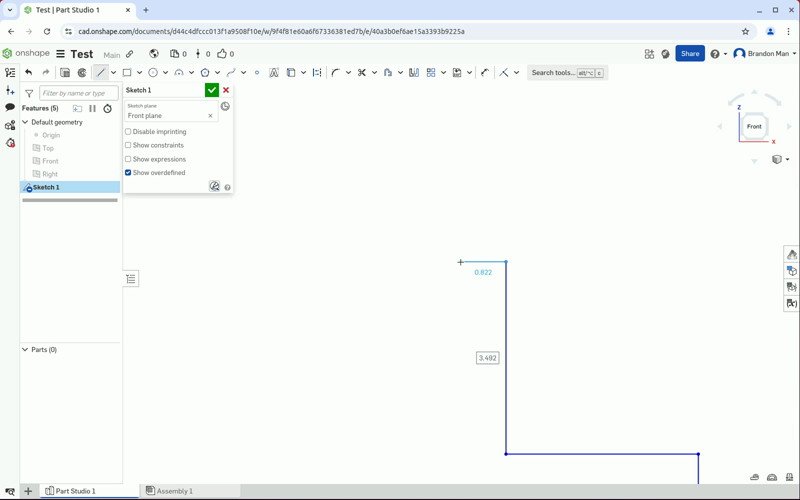
click(460, 261)
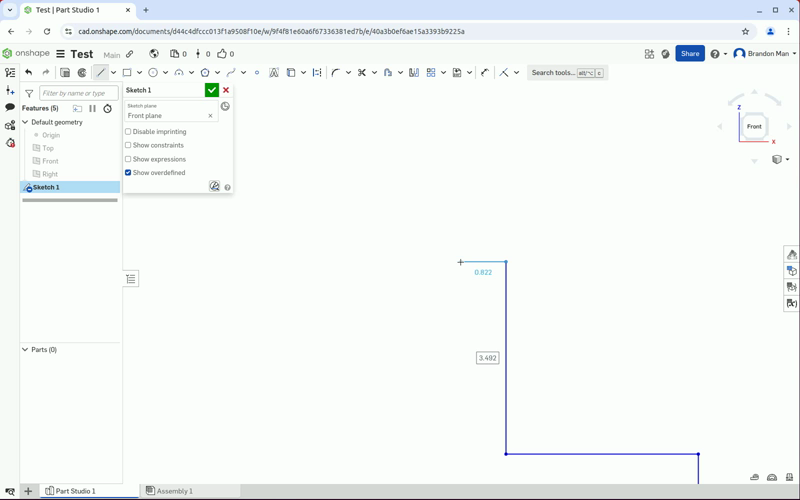
scroll(-6)
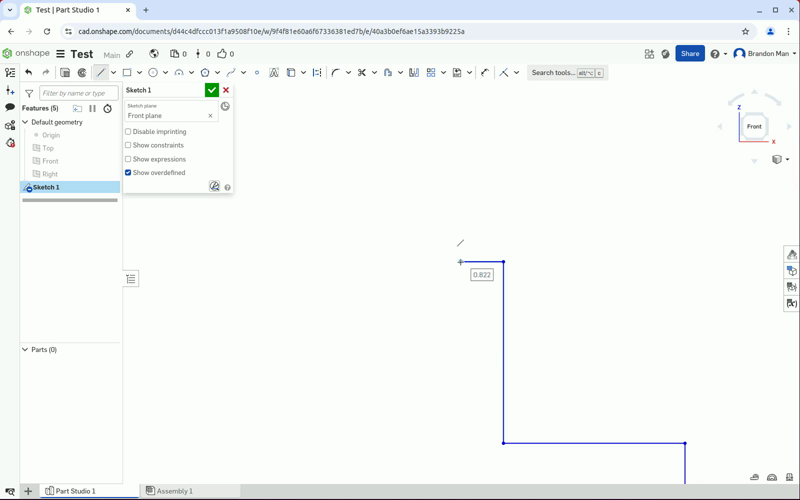
scroll(-6)
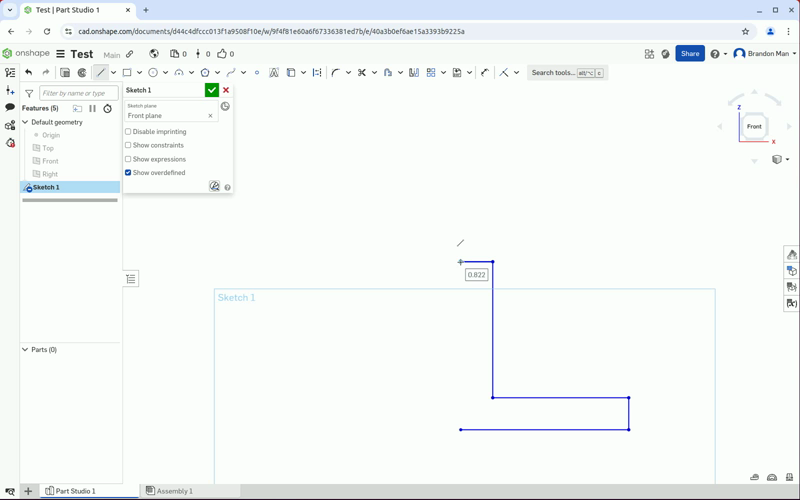
scroll(-6)
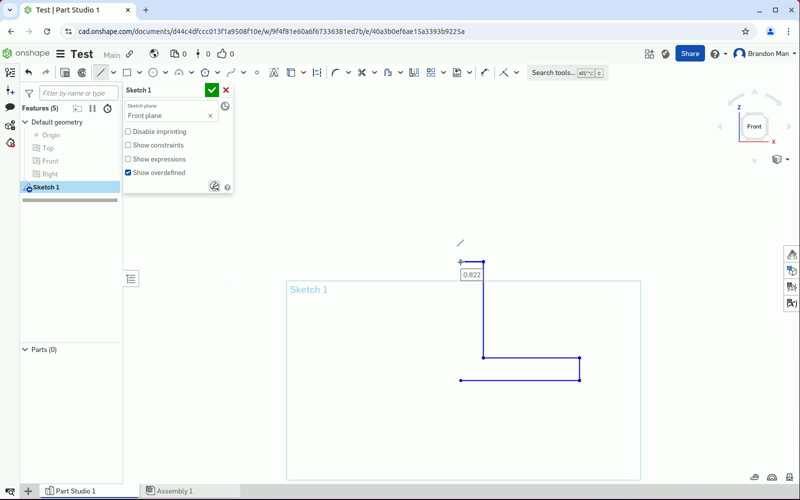
scroll(-6)
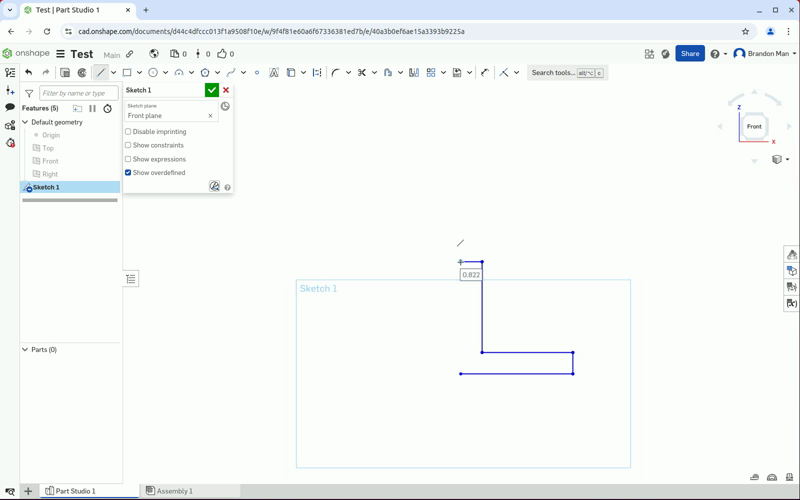
scroll(-6)
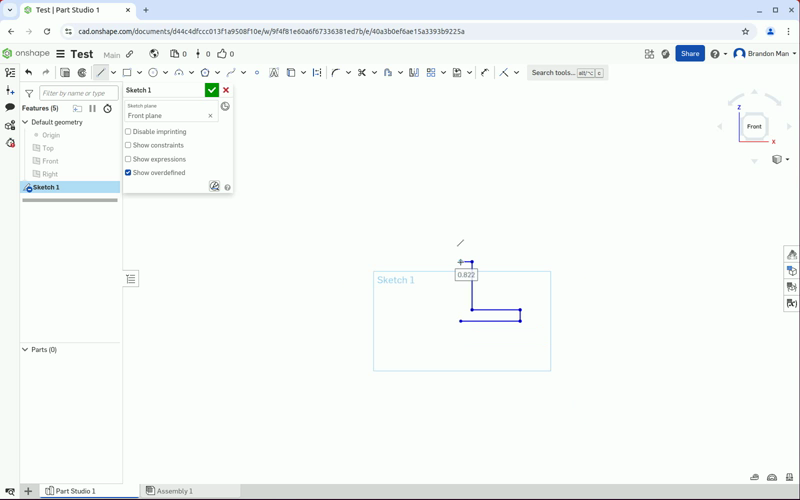
scroll(-6)
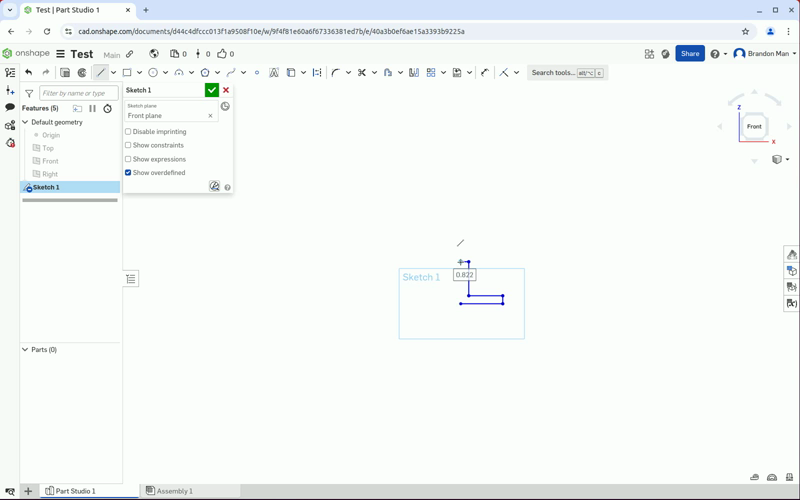
scroll(-6)
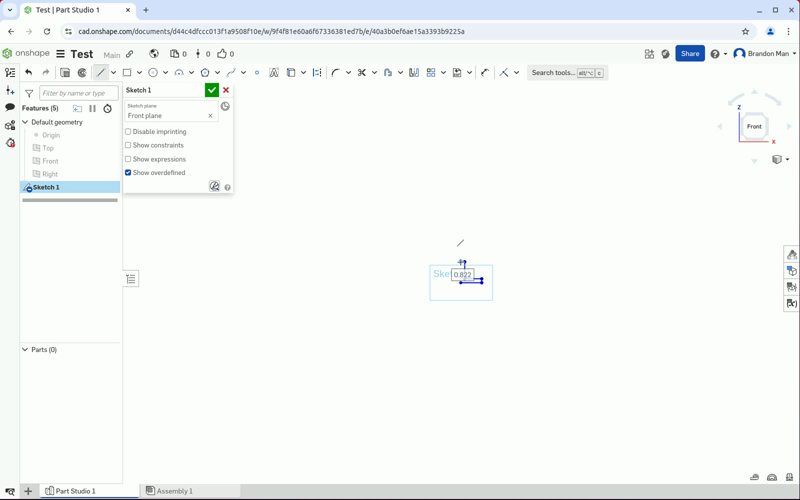
key_up(shift)
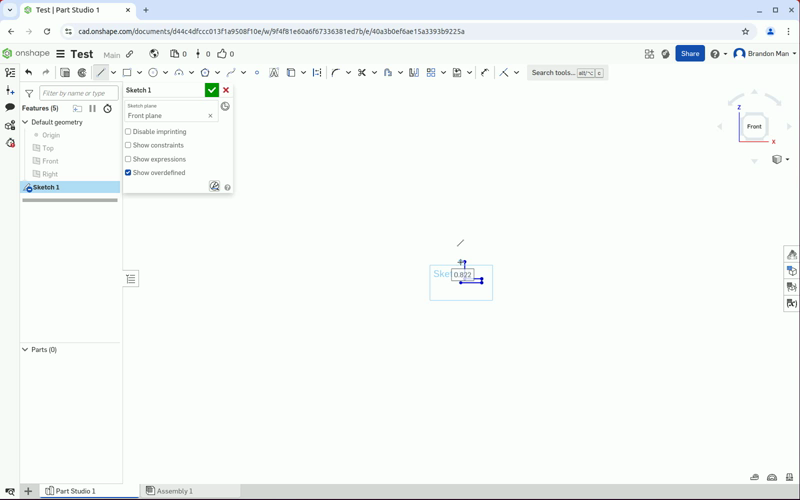
mouse_move(490, 261)
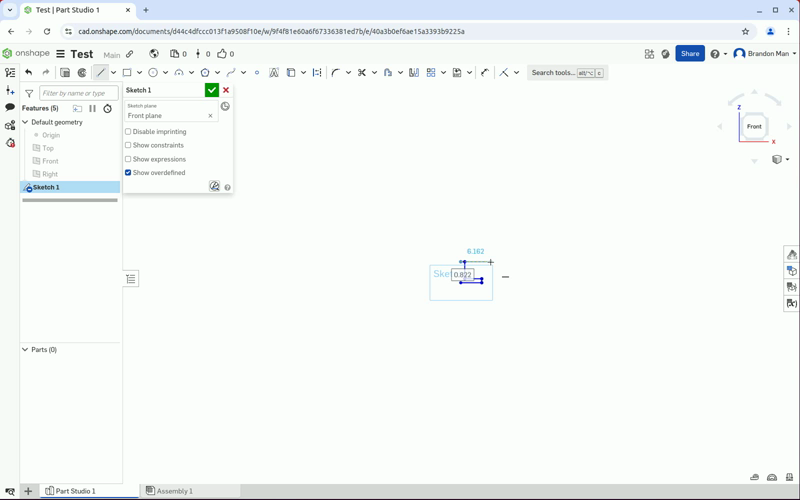
key_down(shift)
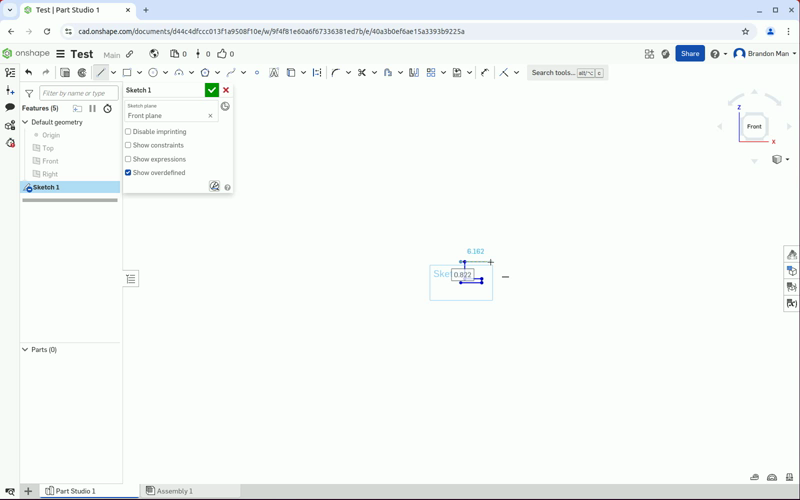
mouse_move(460, 282)
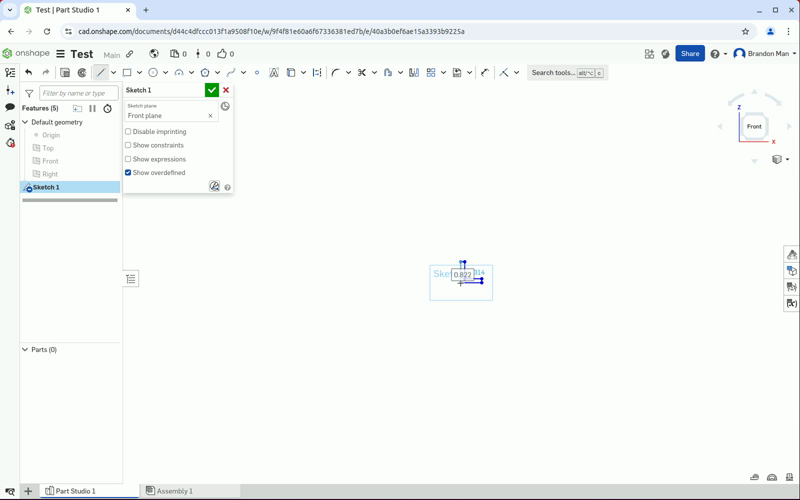
key_up(shift)
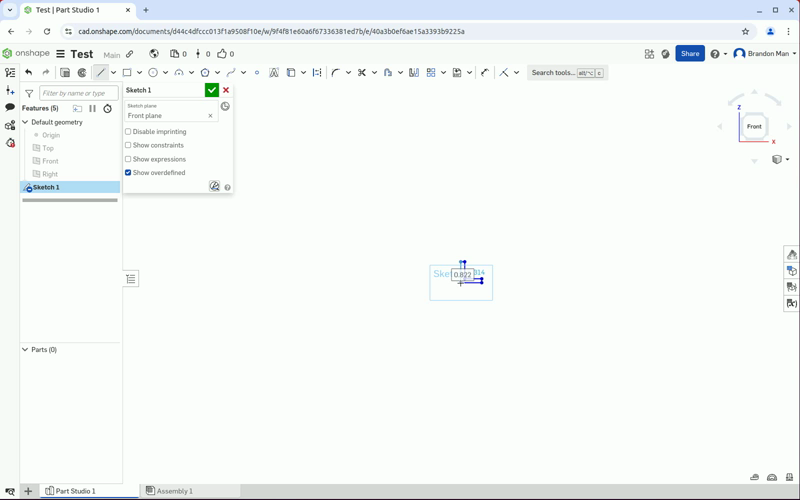
click(460, 282)
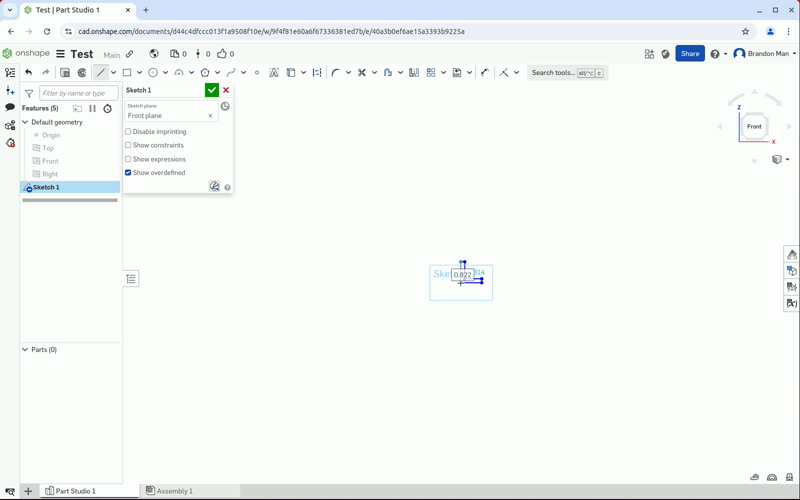
key(esc)
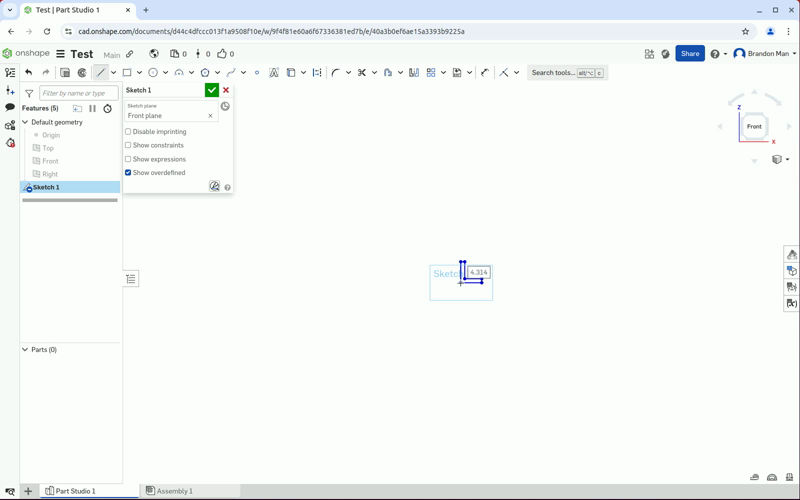
mouse_move(476, 278)
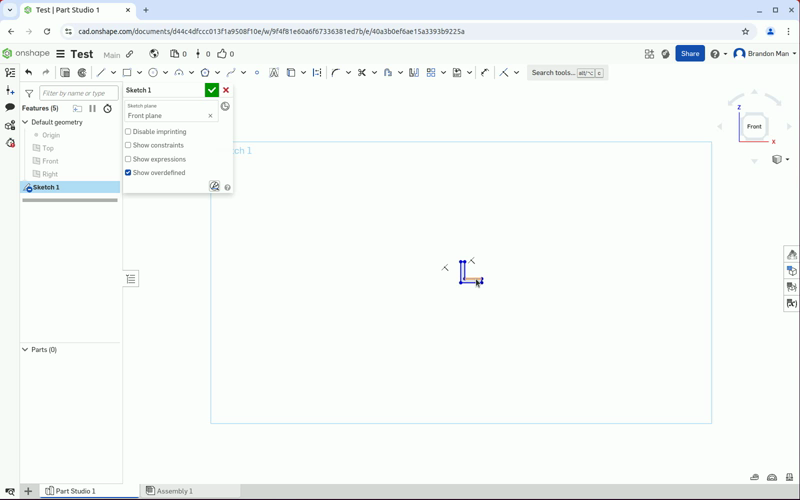
scroll(6)
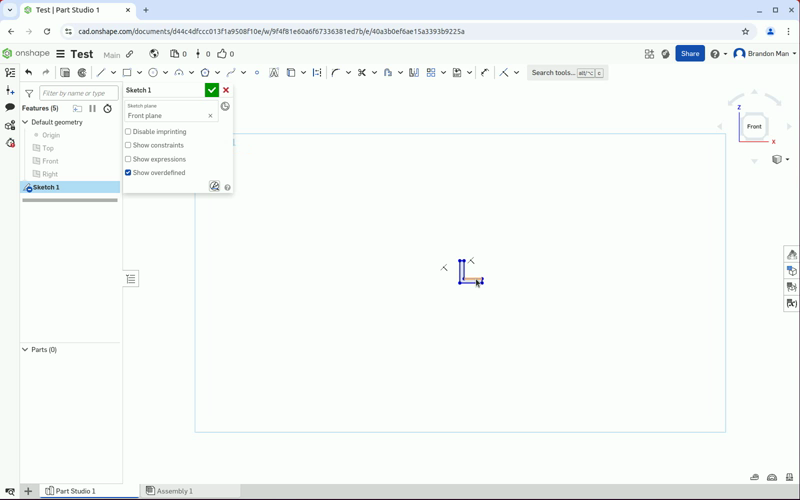
scroll(6)
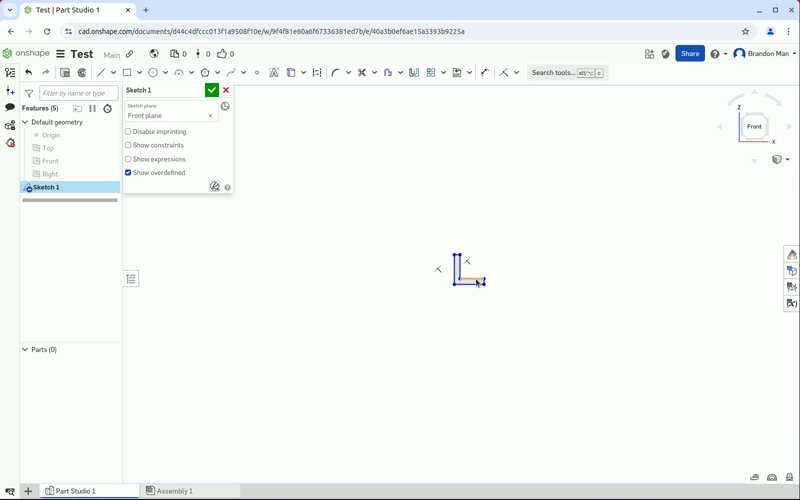
scroll(6)
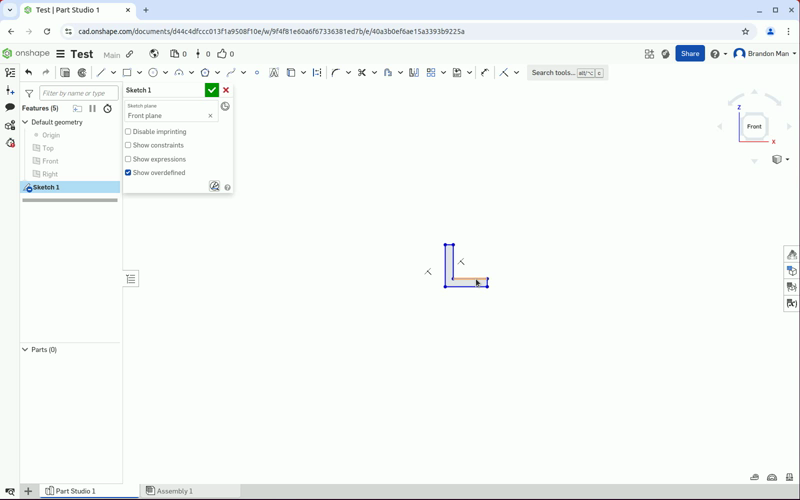
scroll(6)
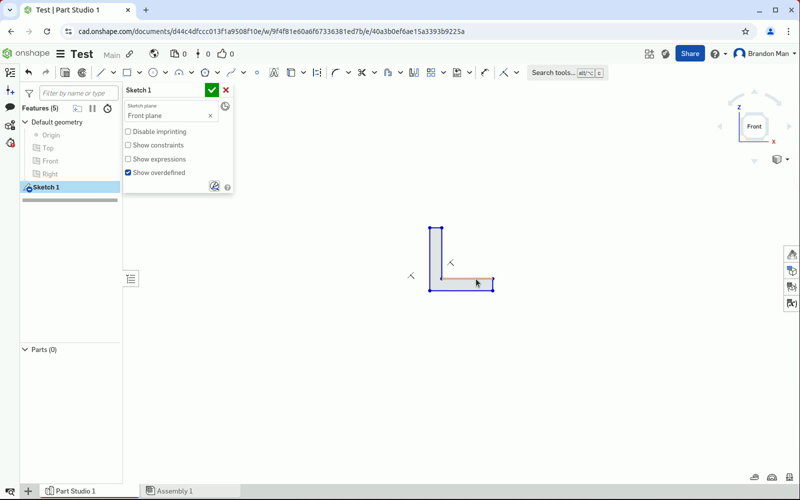
scroll(6)
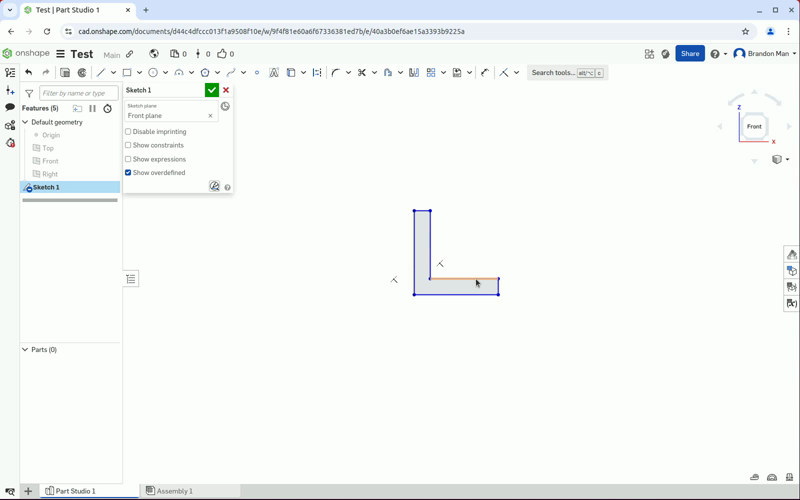
scroll(6)
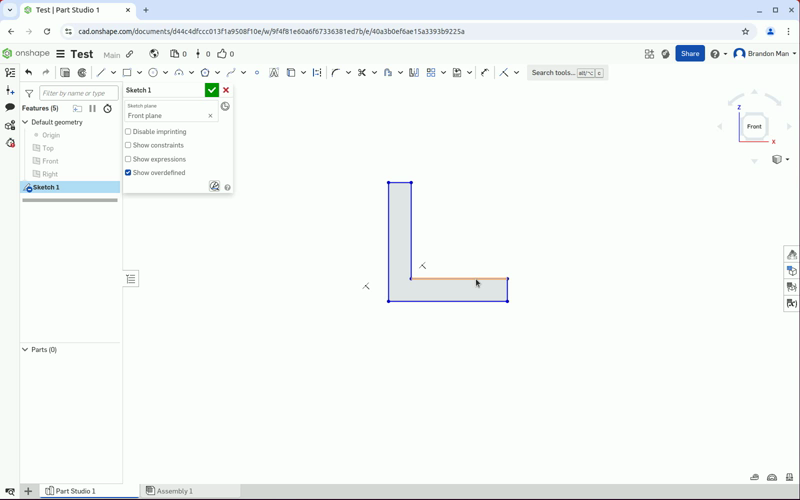
scroll(6)
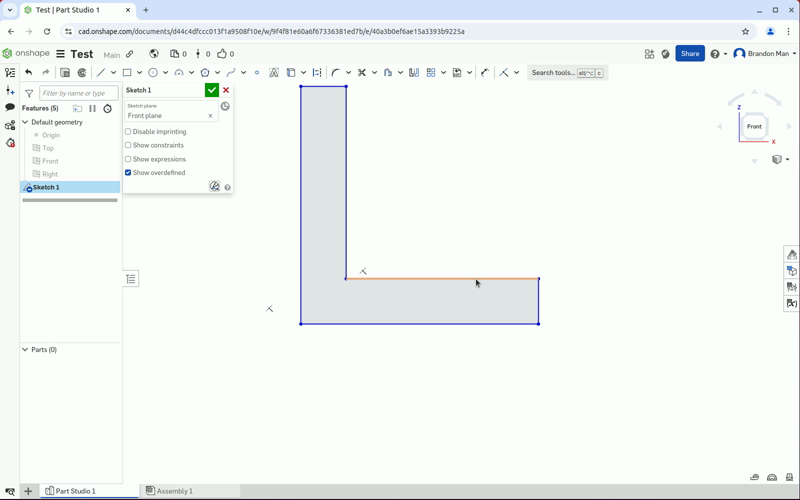
click(476, 278)
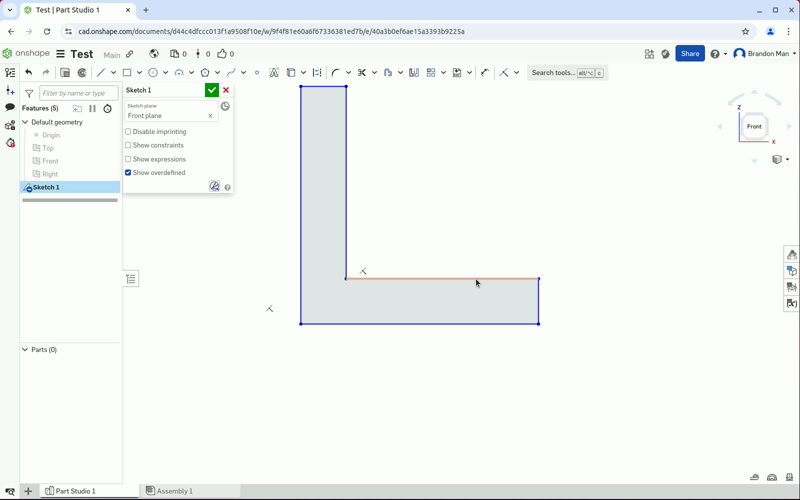
scroll(-6)
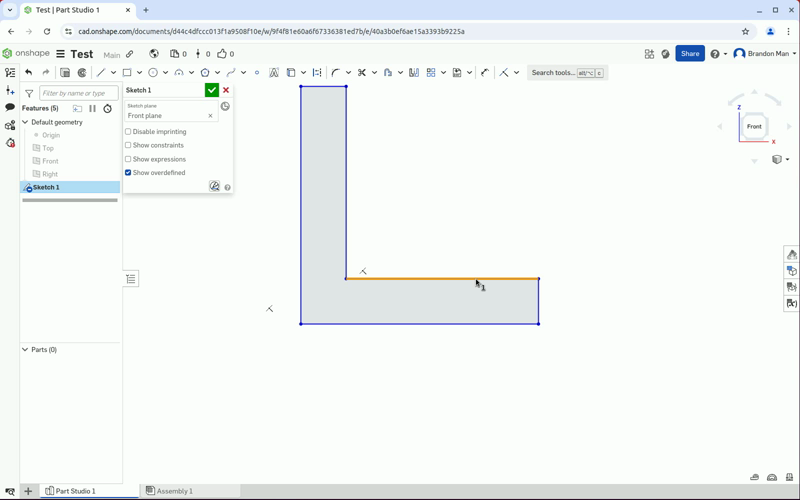
scroll(-6)
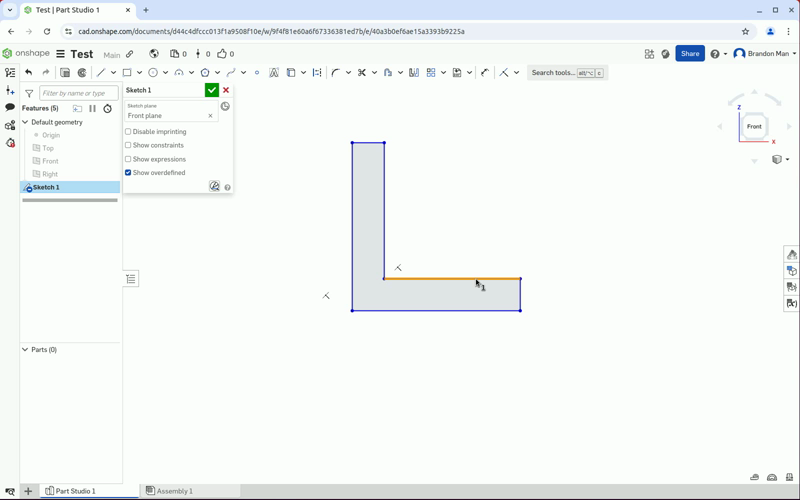
scroll(-6)
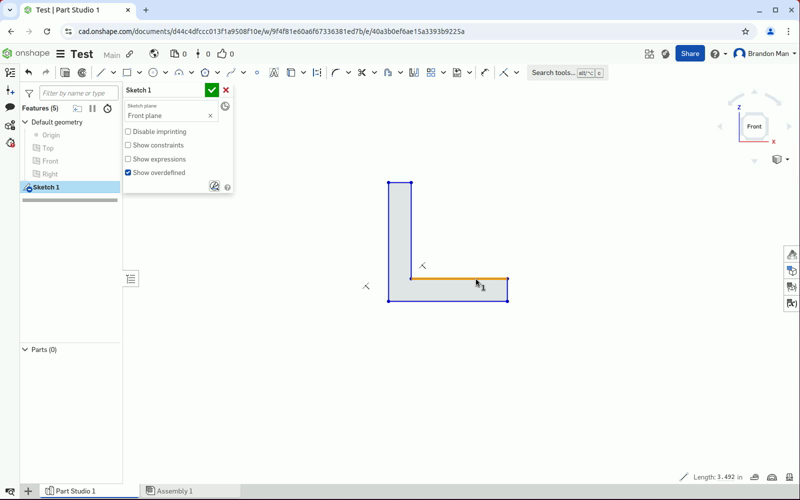
scroll(-6)
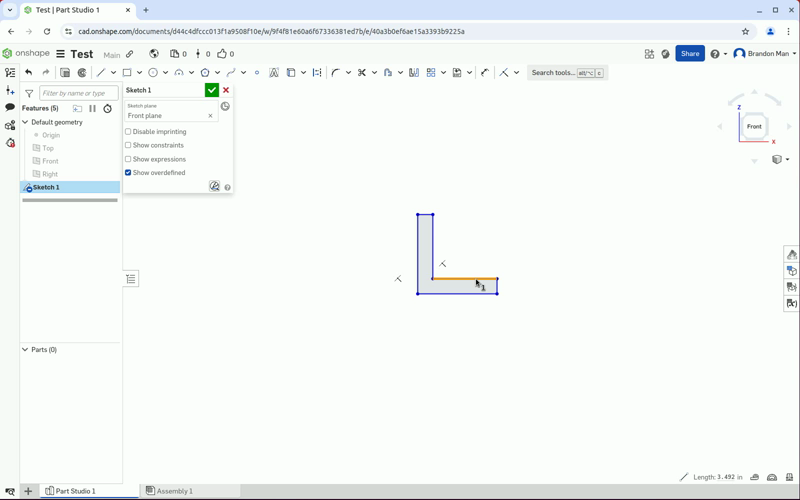
scroll(-6)
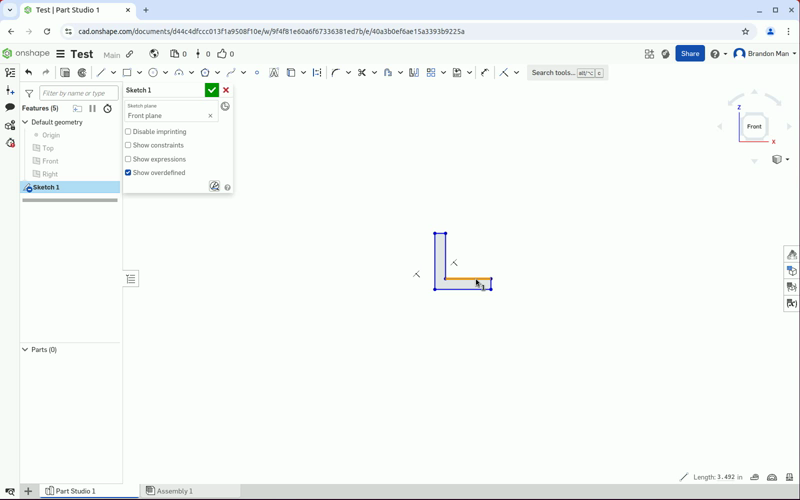
scroll(-6)
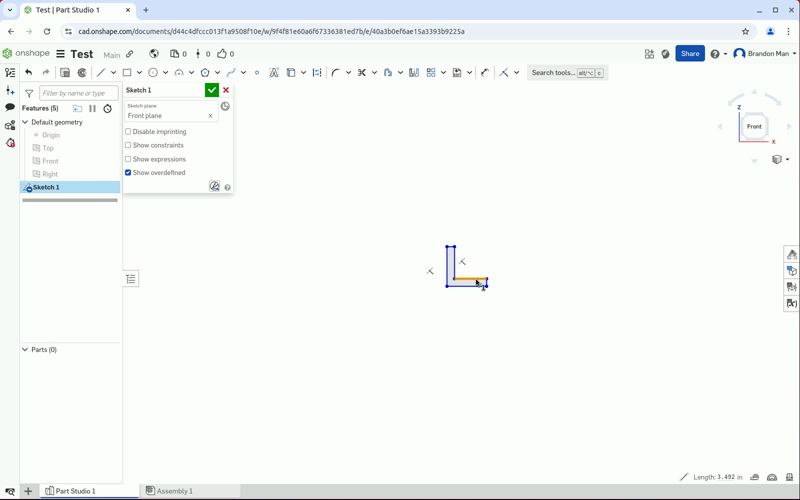
scroll(-6)
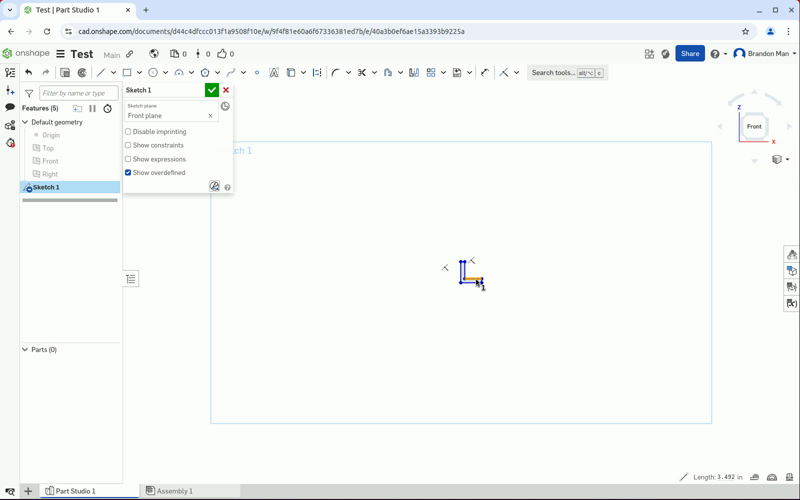
mouse_move(73, 352)
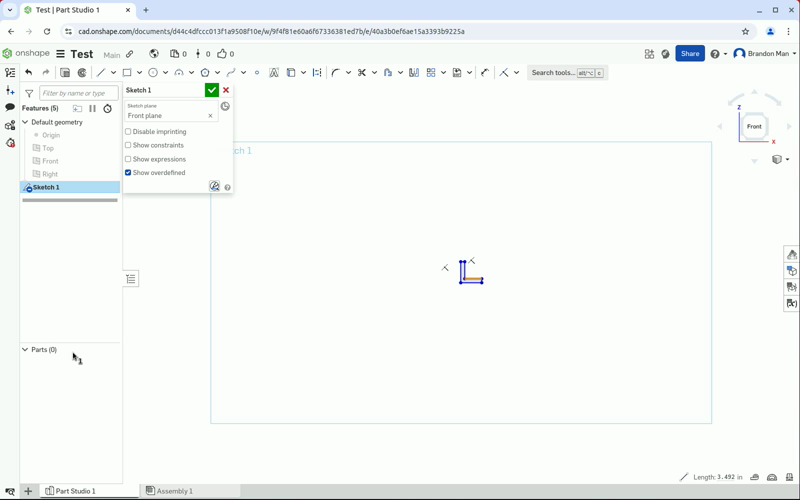
key(shift+y)
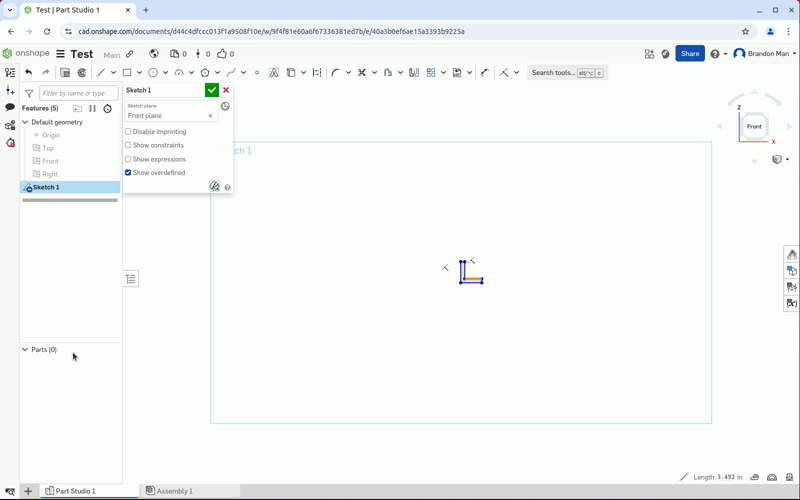
key(shift+e)
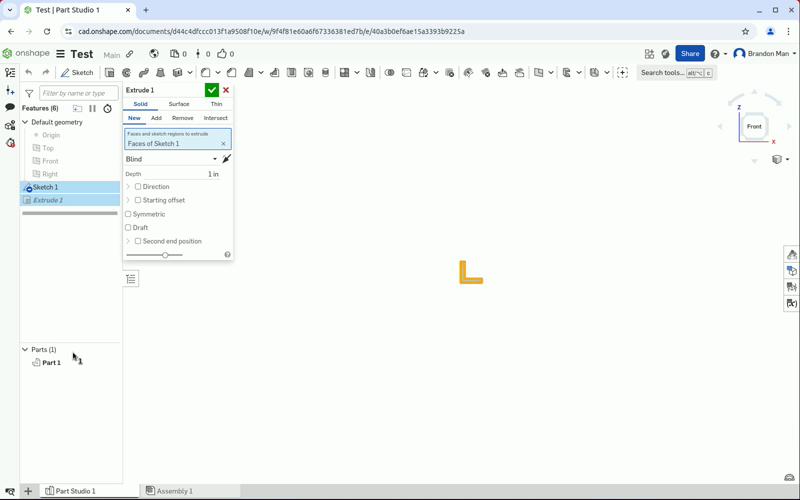
mouse_move(143, 106)
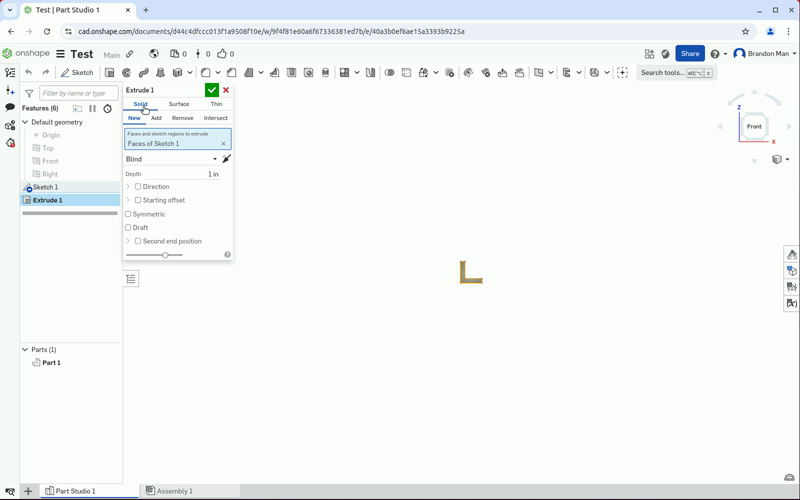
click(143, 106)
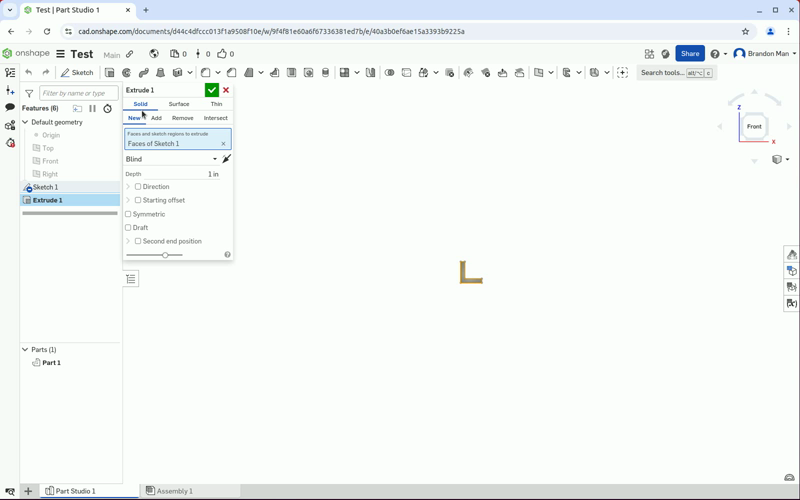
mouse_move(137, 120)
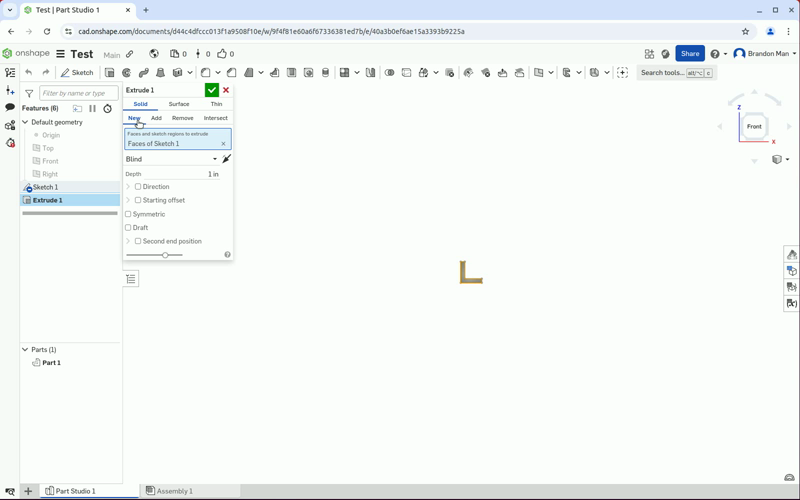
click(137, 120)
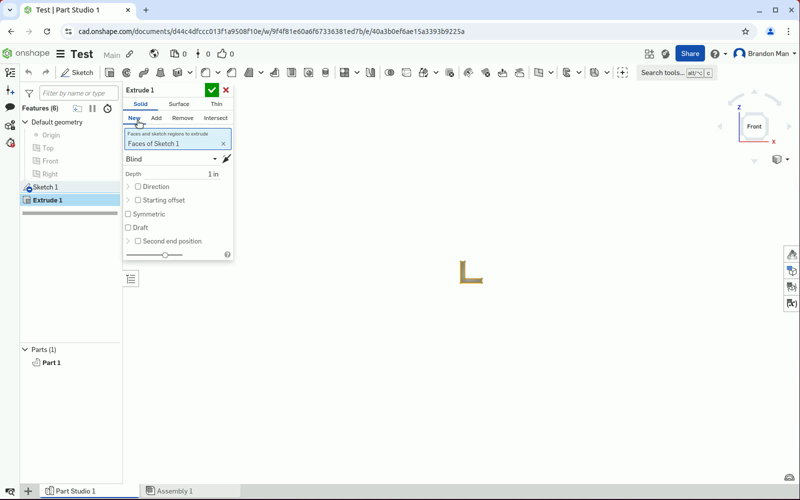
key(tab, 4)
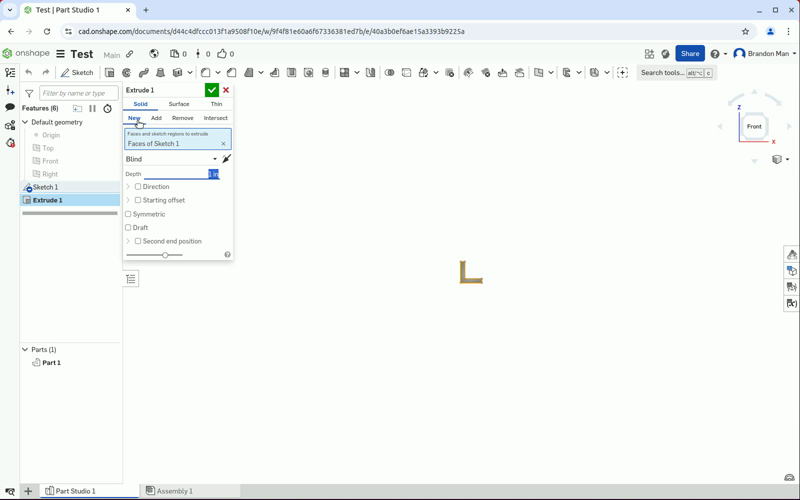
text(23.108)
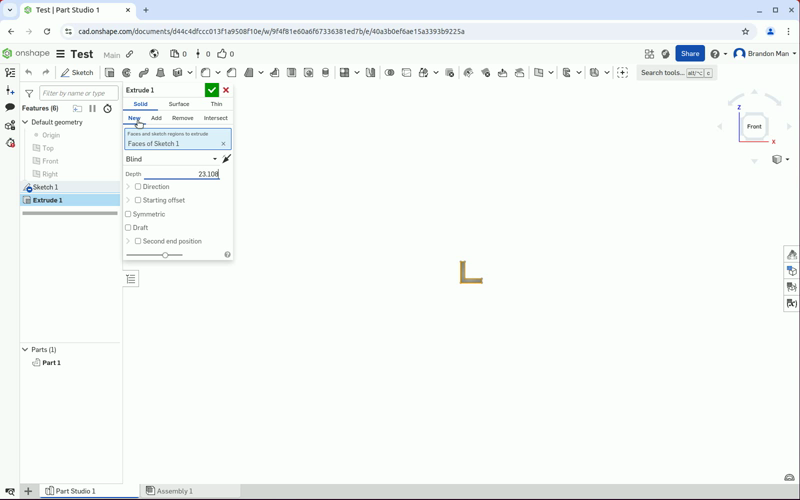
key(enter)
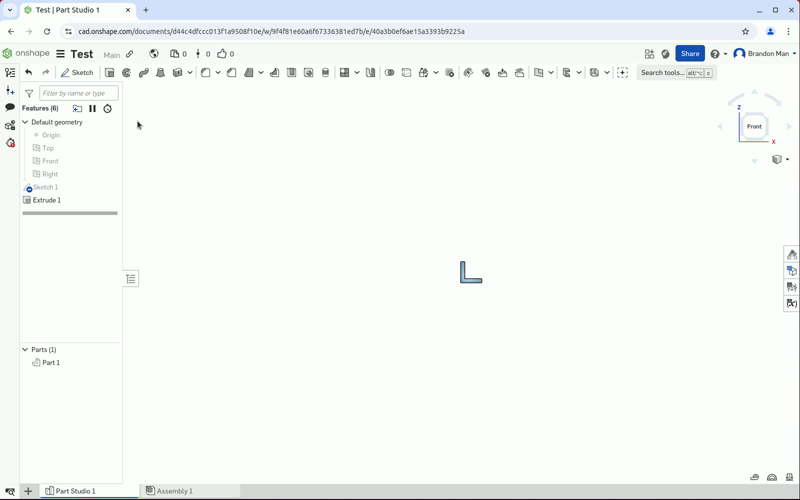
key(shift+h)
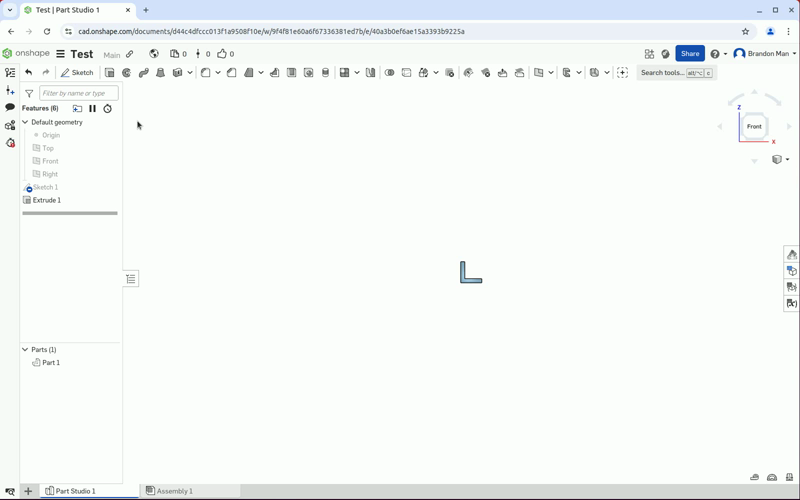
key(shift+h)
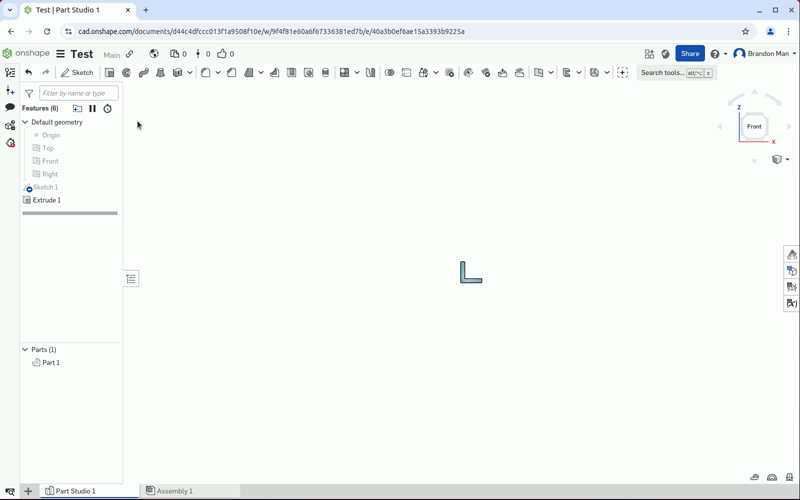
mouse_move(73, 189)
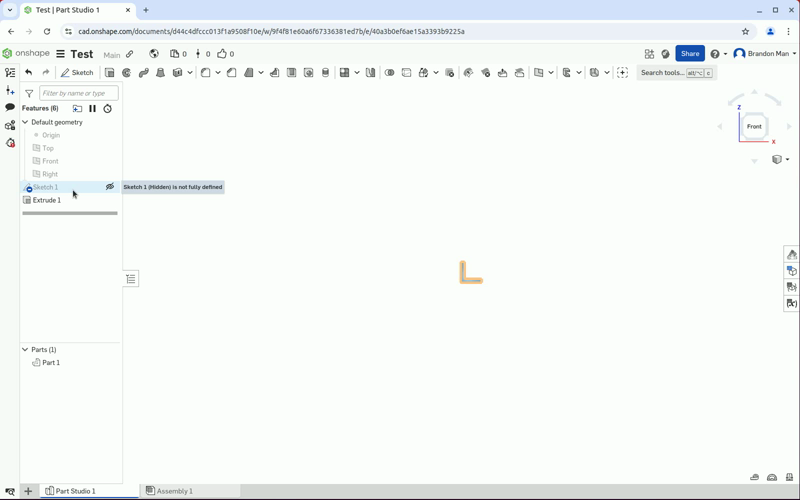
click(73, 189)
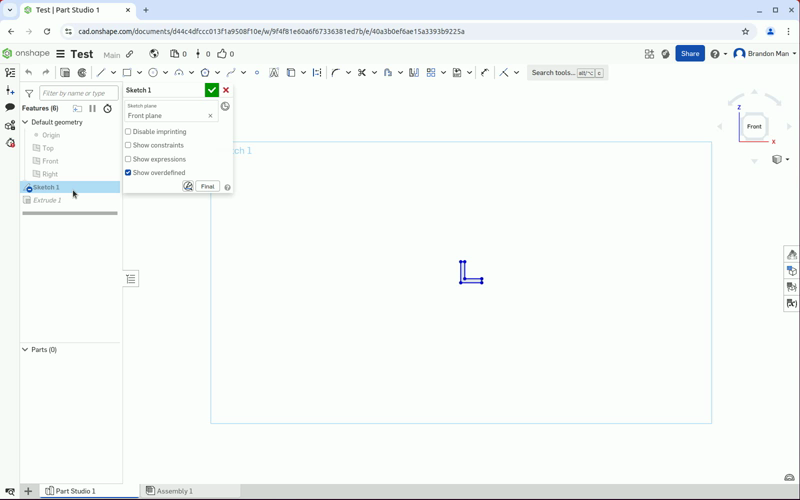
mouse_move(229, 92)
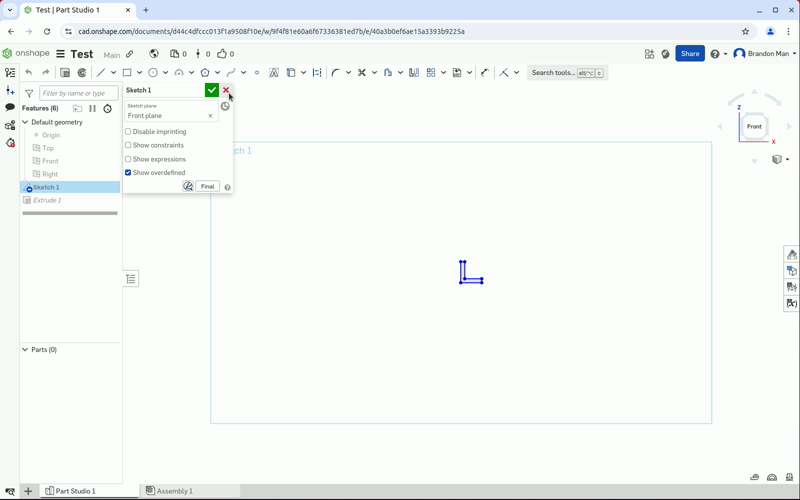
click(229, 92)
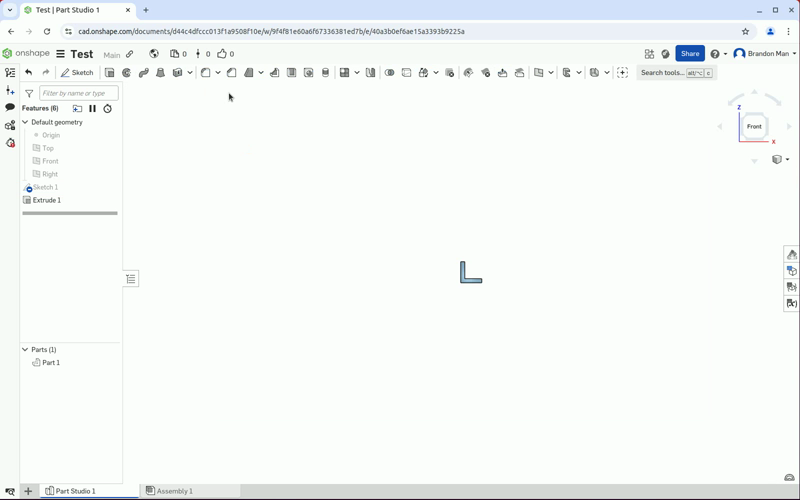
mouse_move(73, 352)
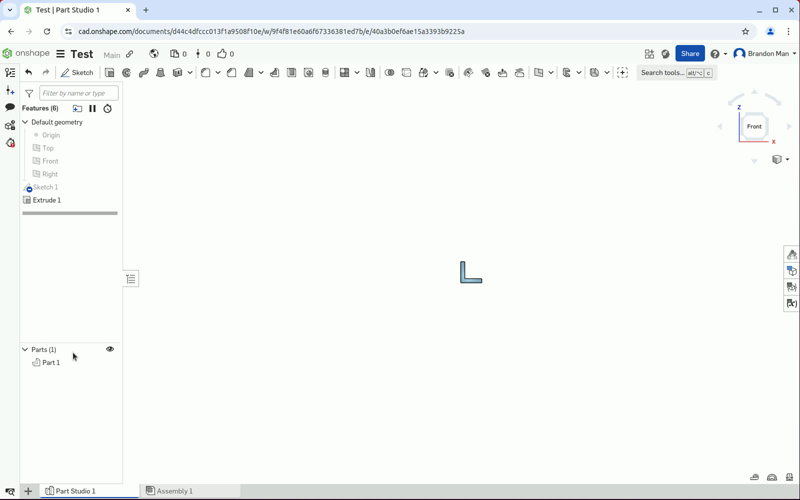
key(y)
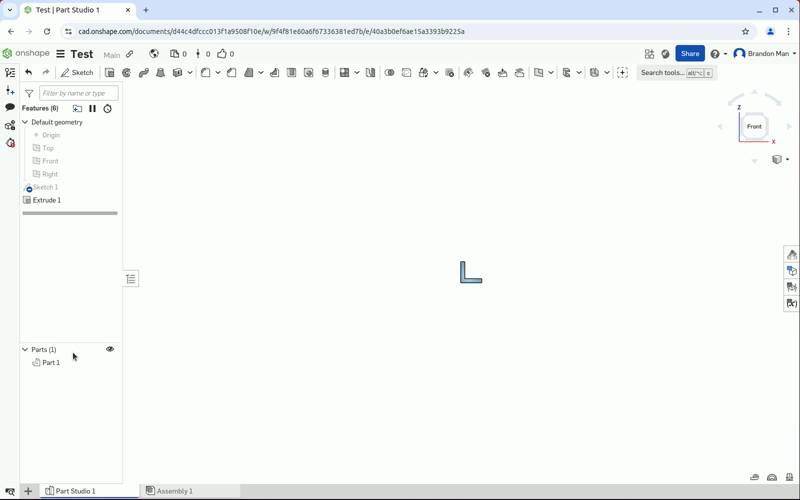
key(shift+p)
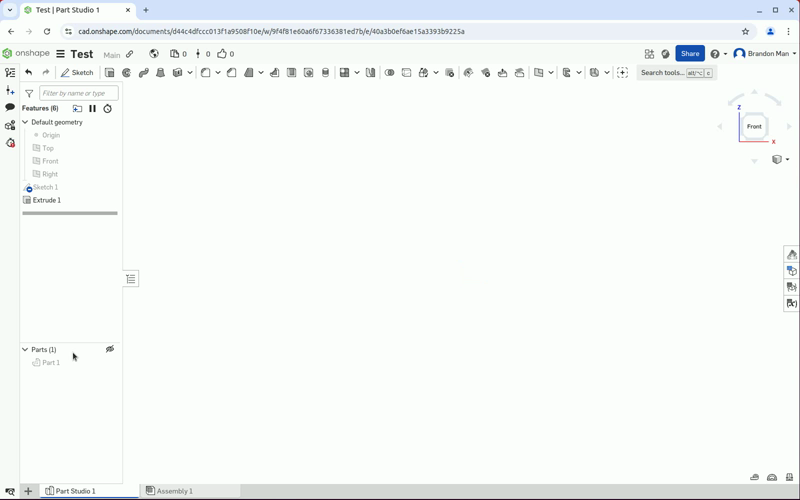
key(space)
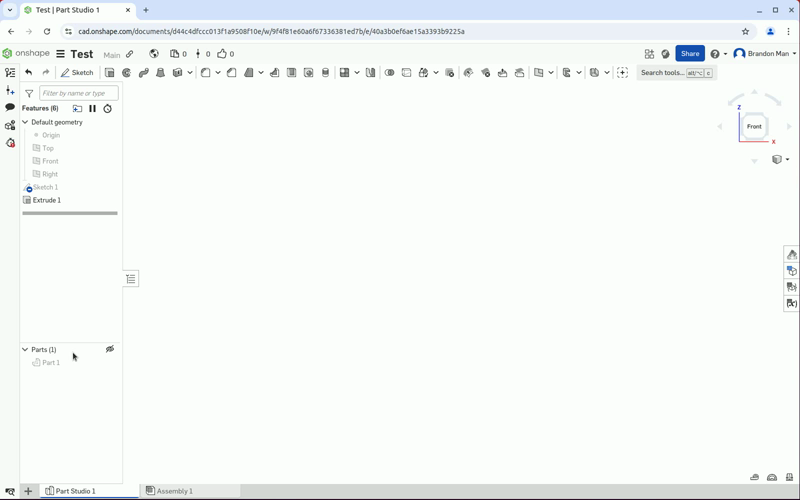
key_down(shift)
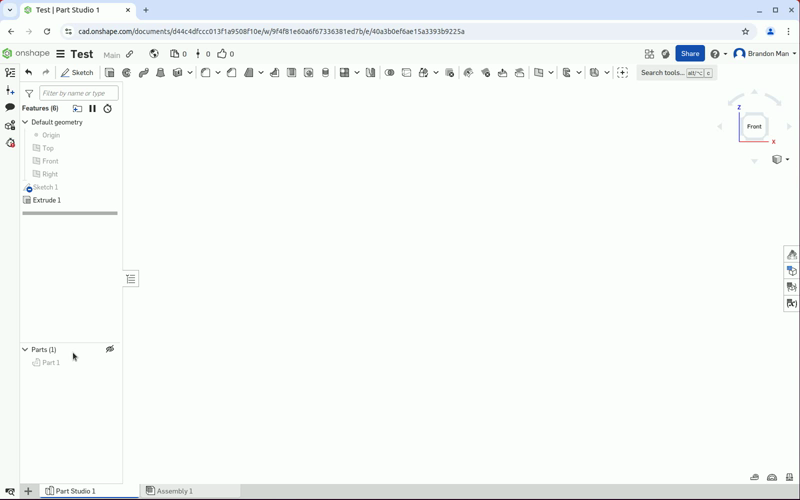
key(left)
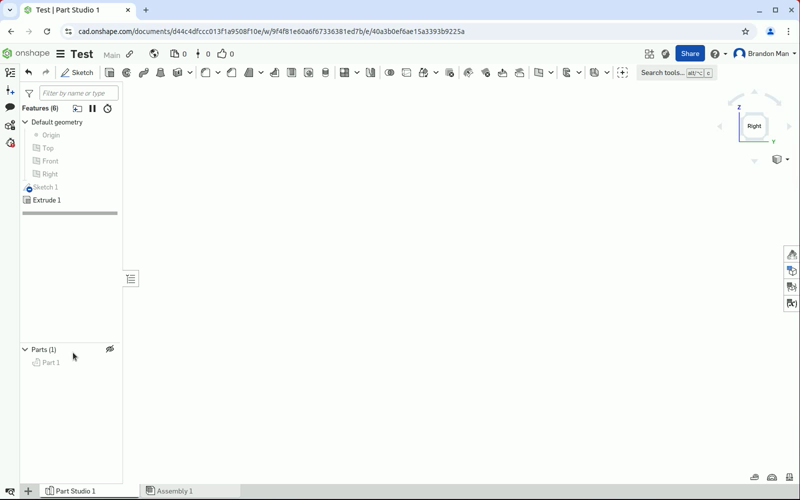
key_up(shift)
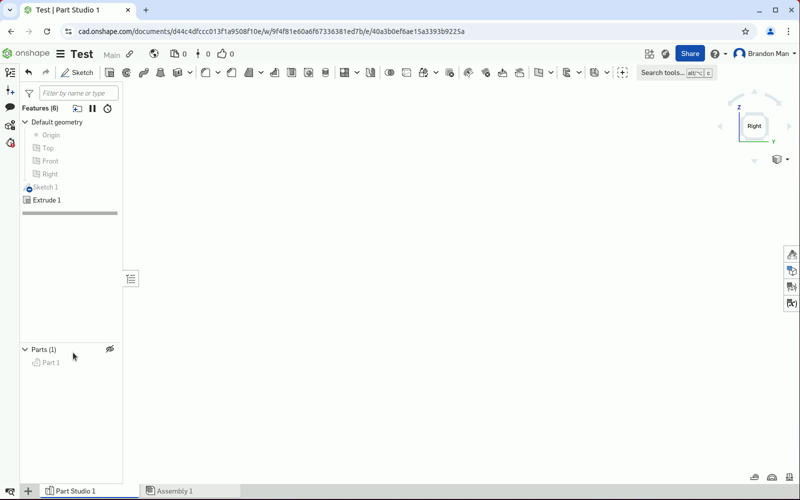
mouse_move(73, 352)
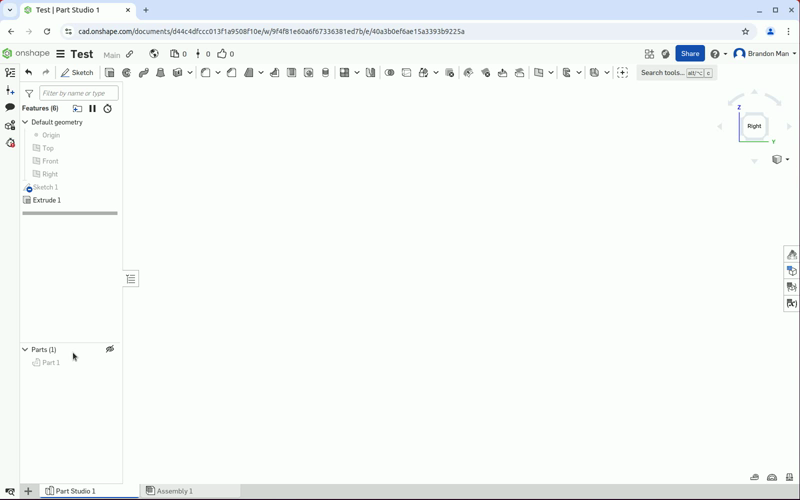
key(shift+y)
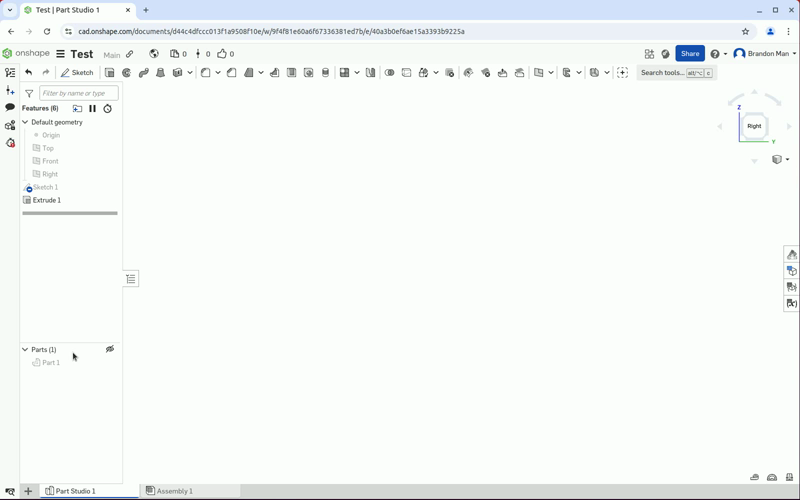
key(shift+s)
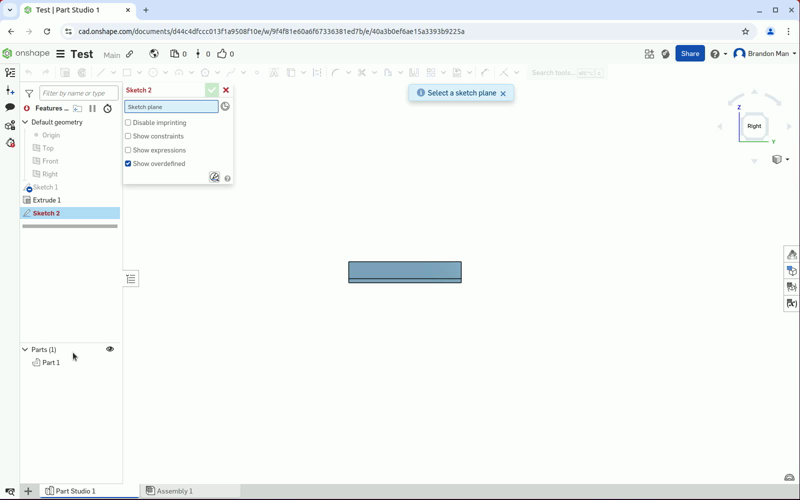
mouse_move(73, 176)
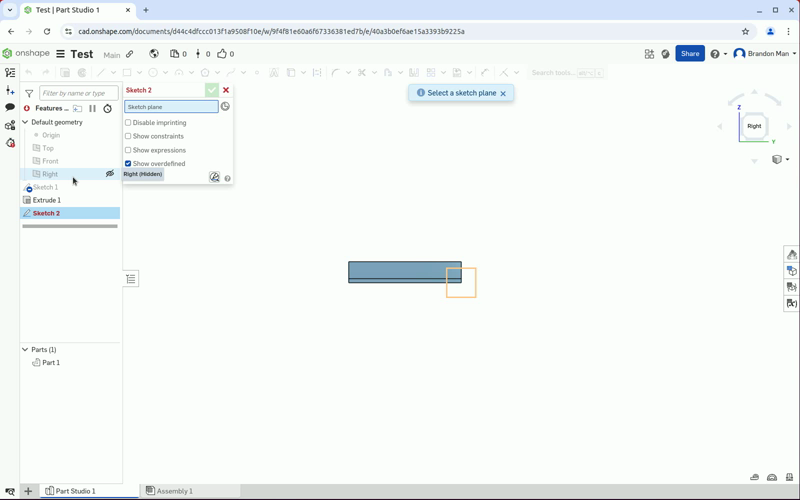
click(73, 176)
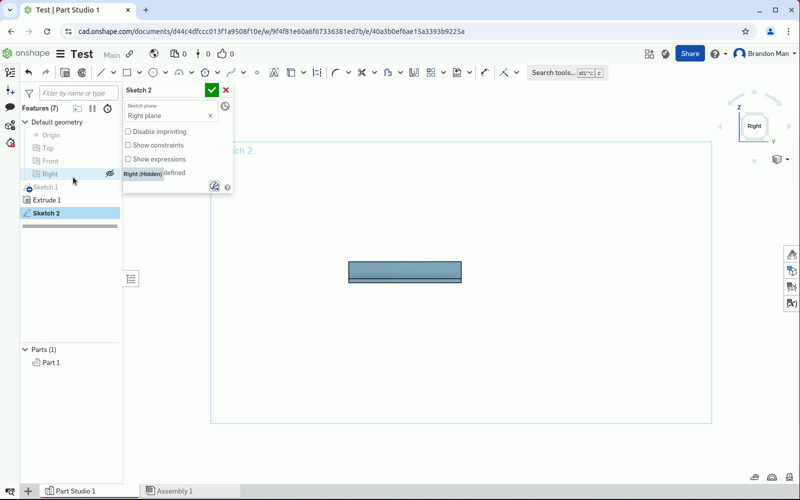
mouse_move(73, 352)
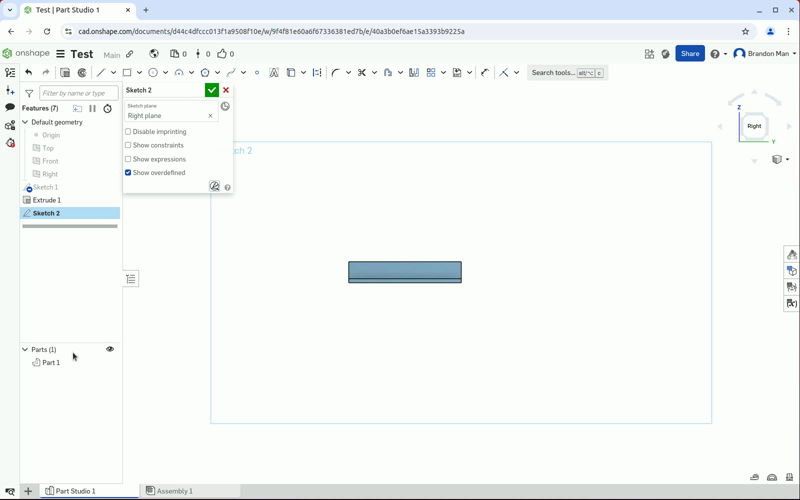
key(y)
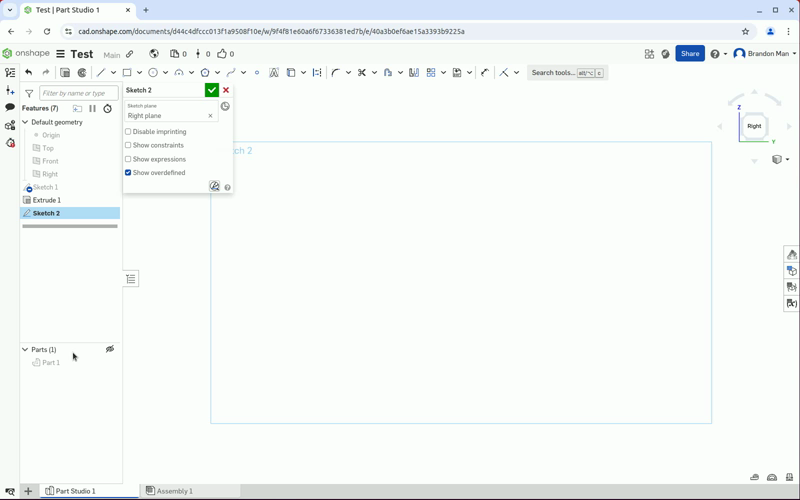
key(l)
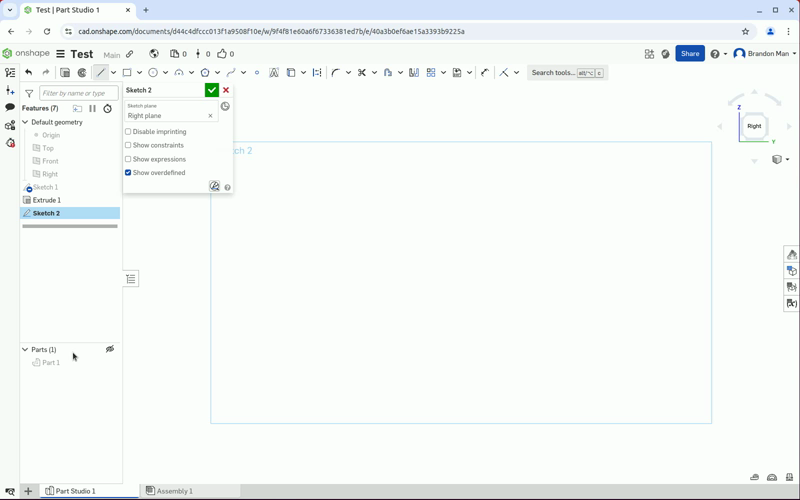
key_down(shift)
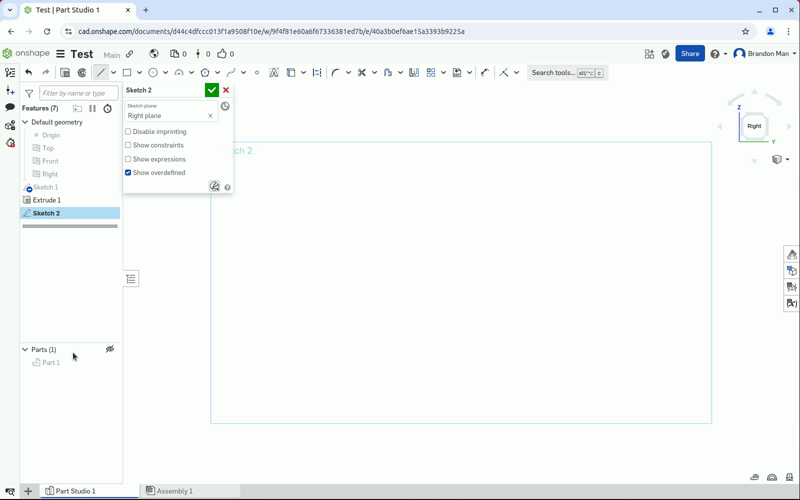
mouse_move(310, 282)
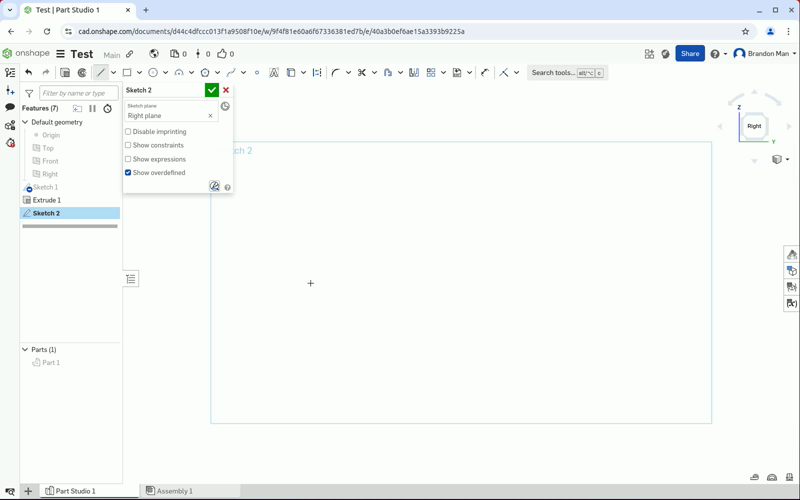
click(310, 282)
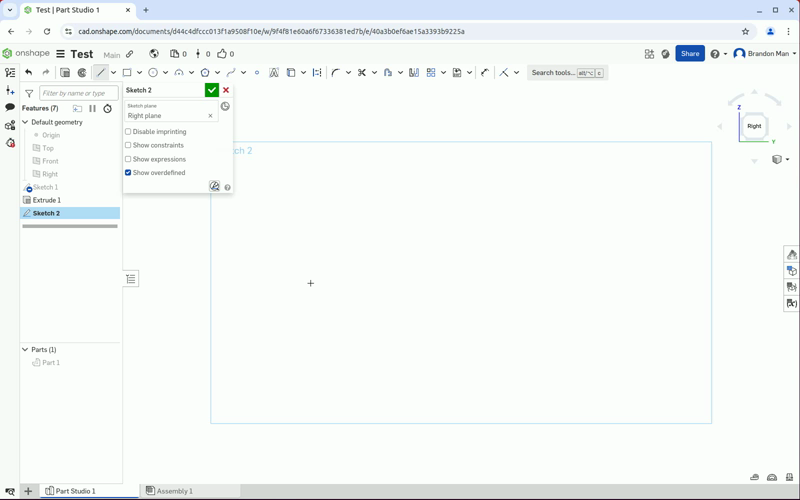
key_up(shift)
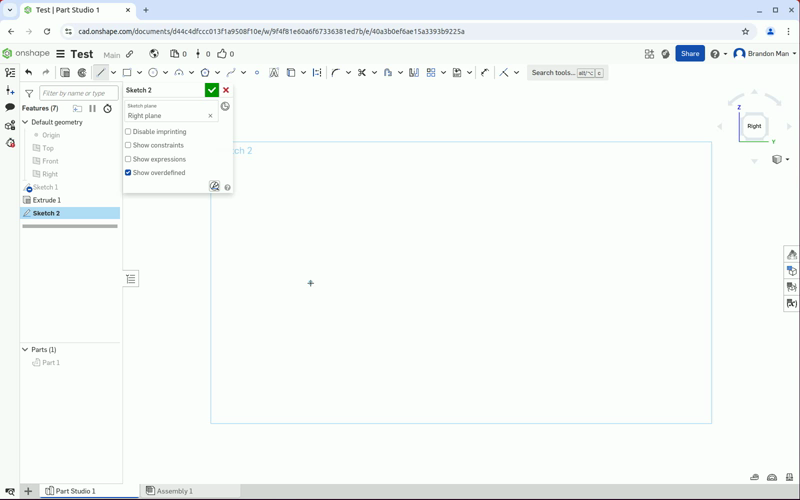
key_down(shift)
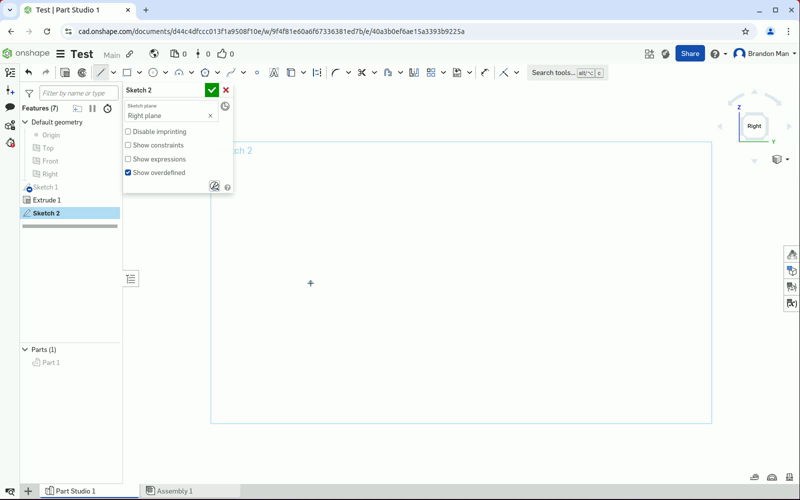
mouse_move(340, 282)
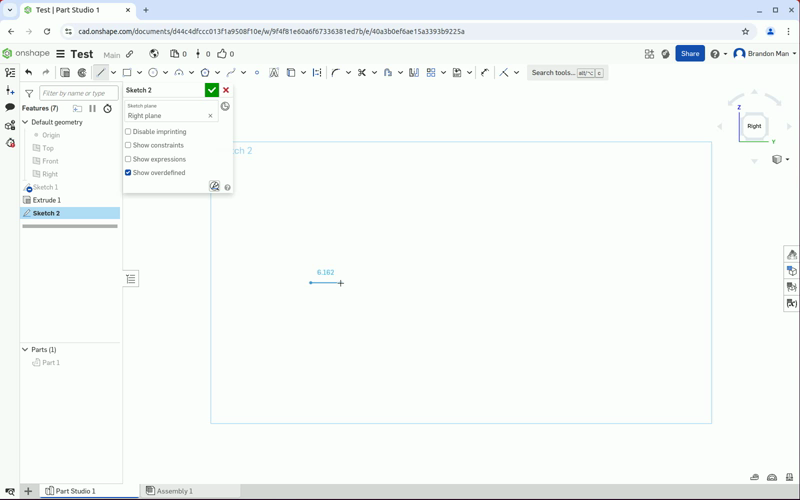
mouse_move(352, 282)
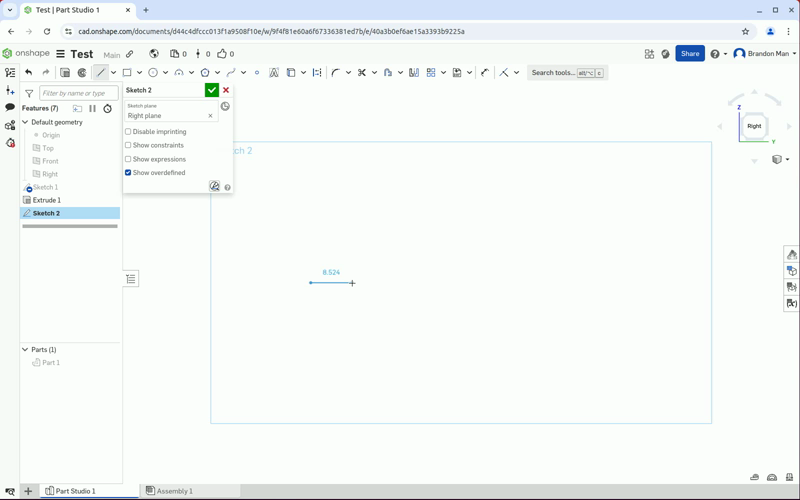
click(352, 282)
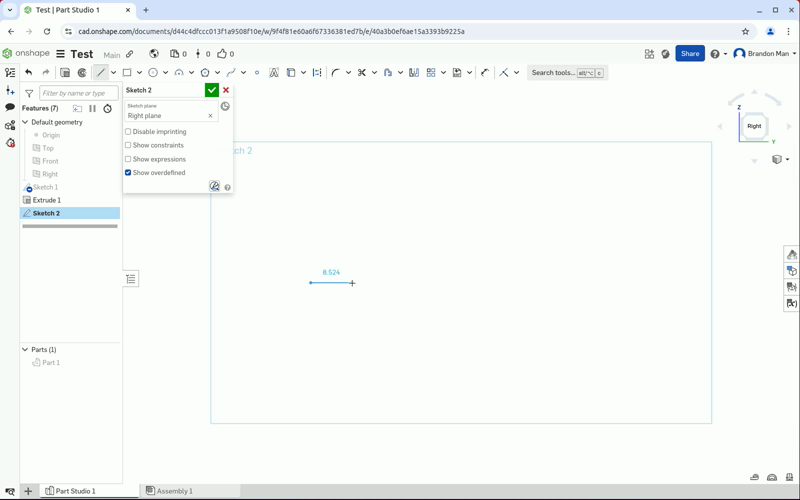
key_up(shift)
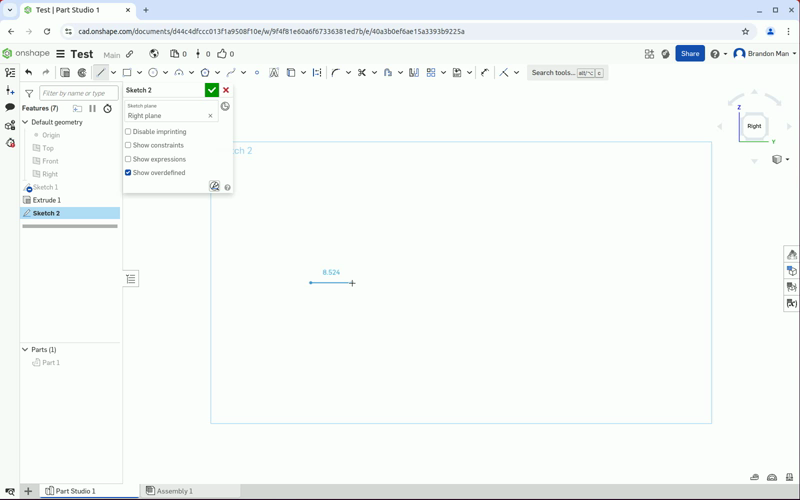
key_down(shift)
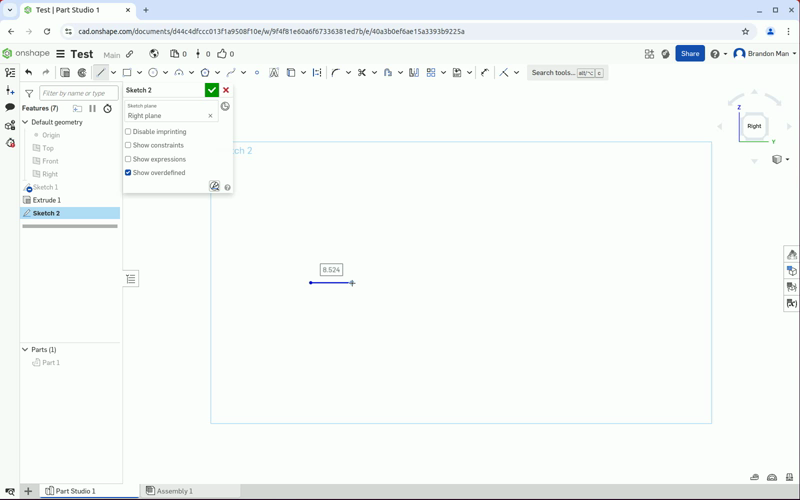
mouse_move(382, 282)
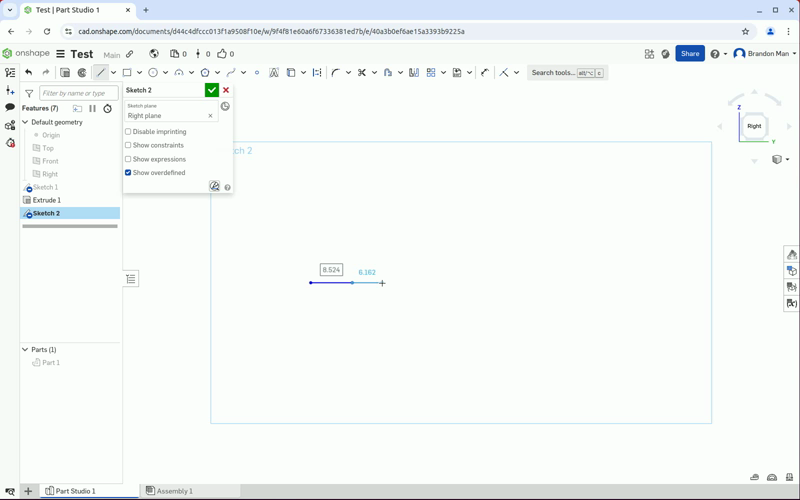
mouse_move(352, 261)
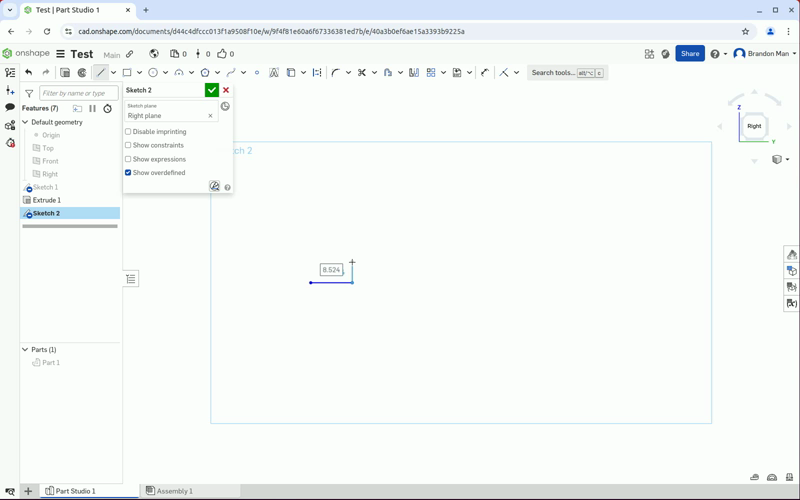
click(352, 261)
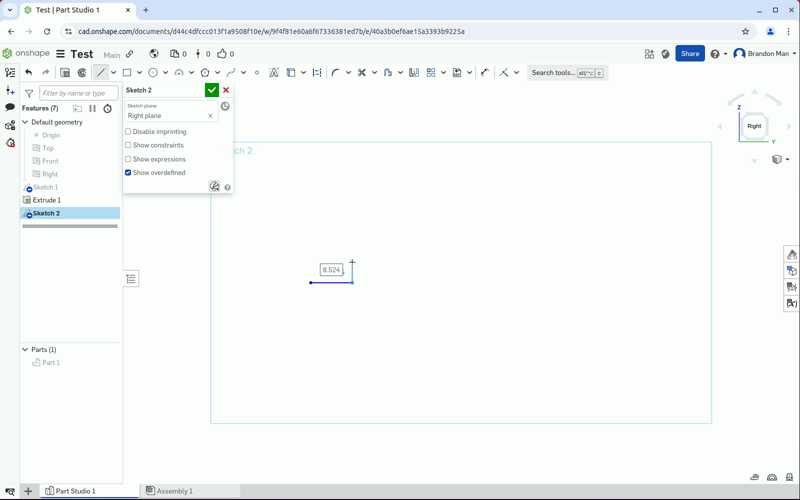
key_up(shift)
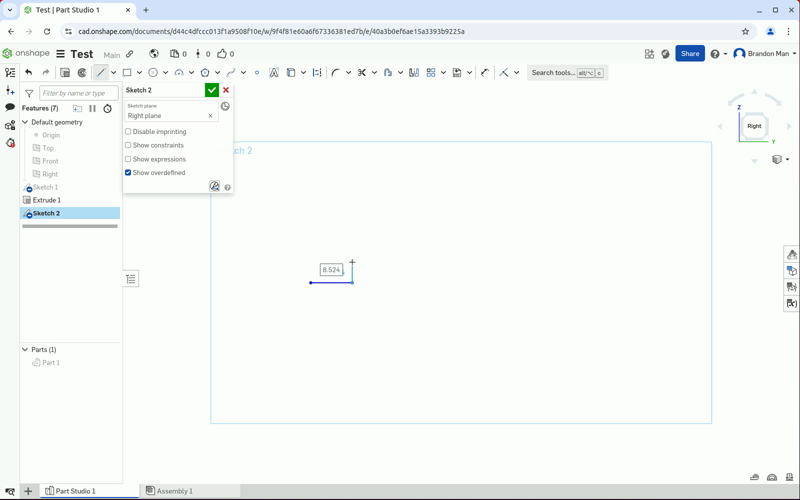
key_down(shift)
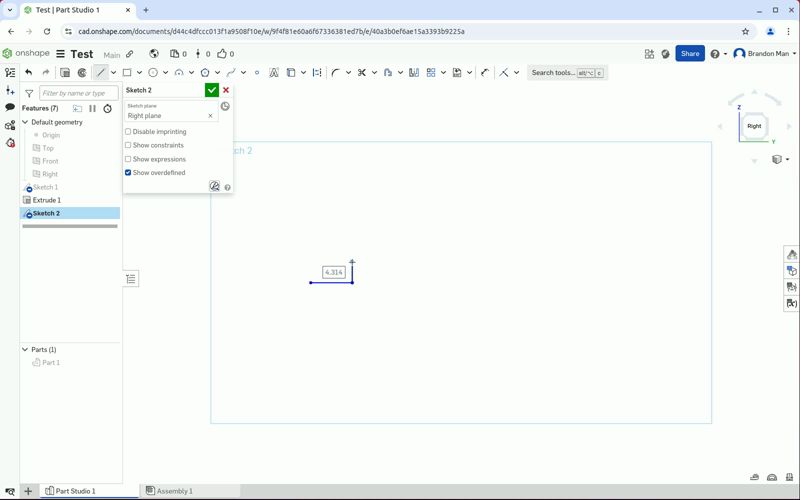
mouse_move(382, 261)
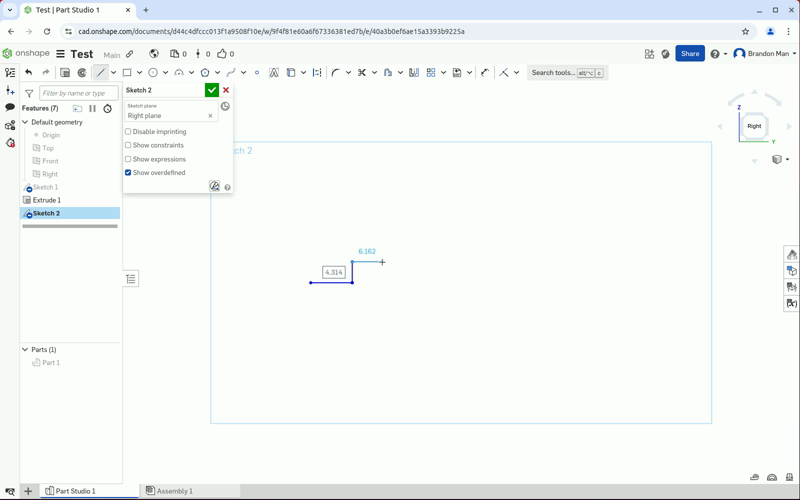
mouse_move(310, 261)
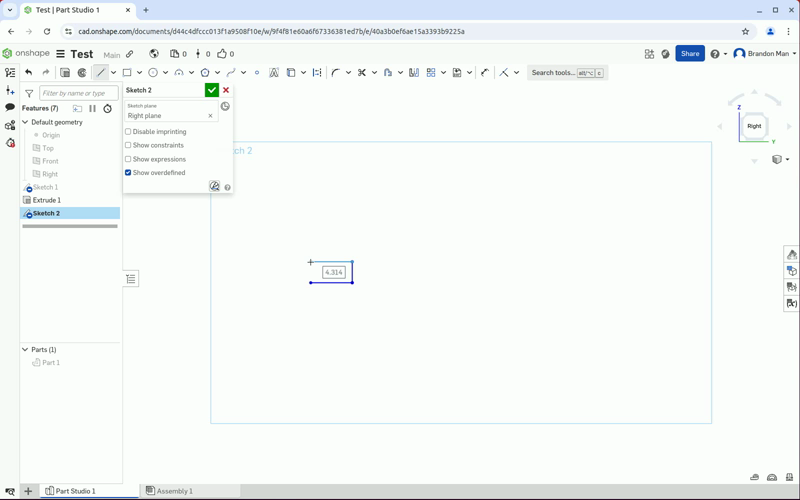
click(310, 261)
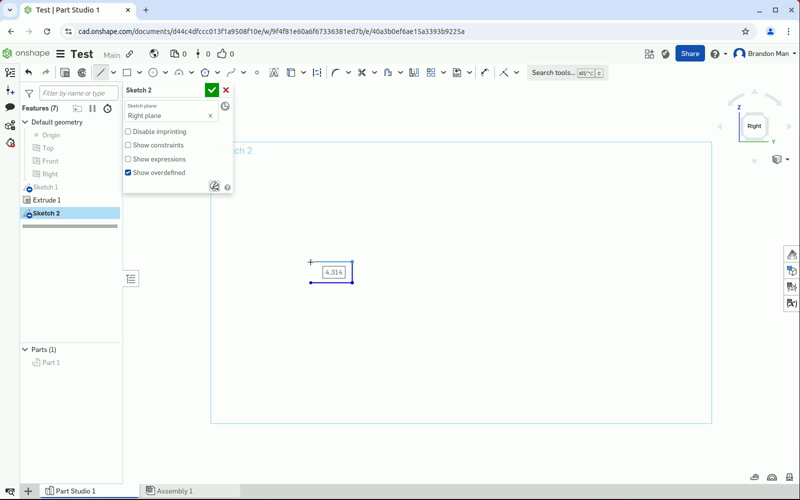
key_up(shift)
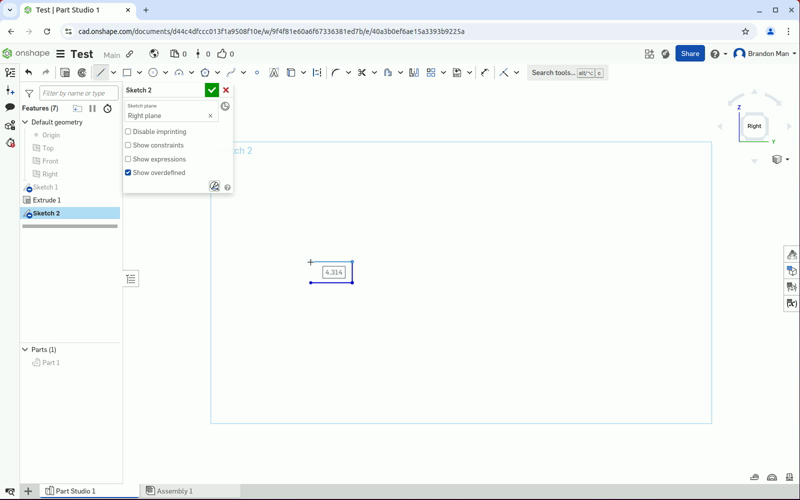
mouse_move(340, 261)
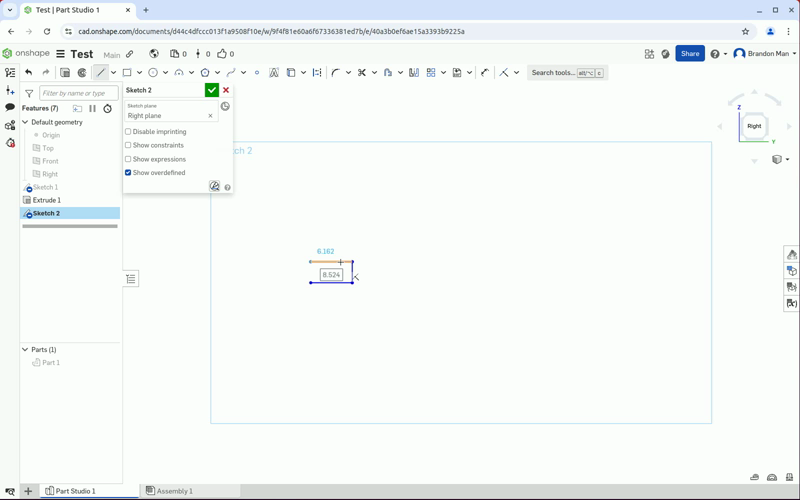
key_down(shift)
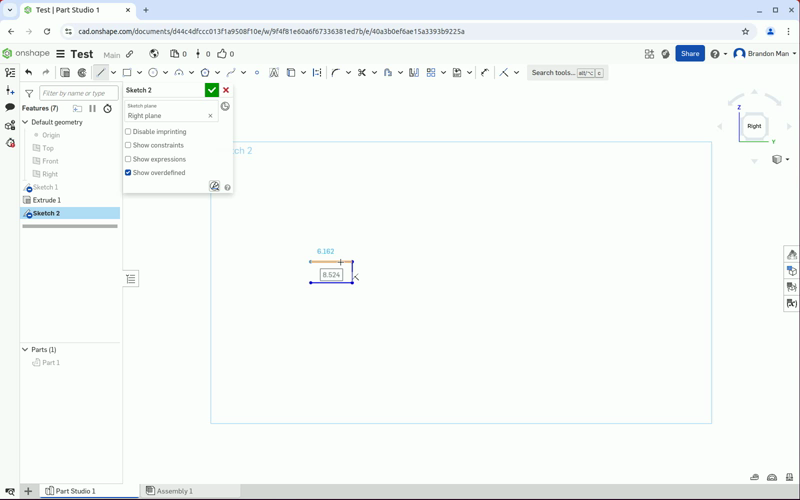
mouse_move(310, 282)
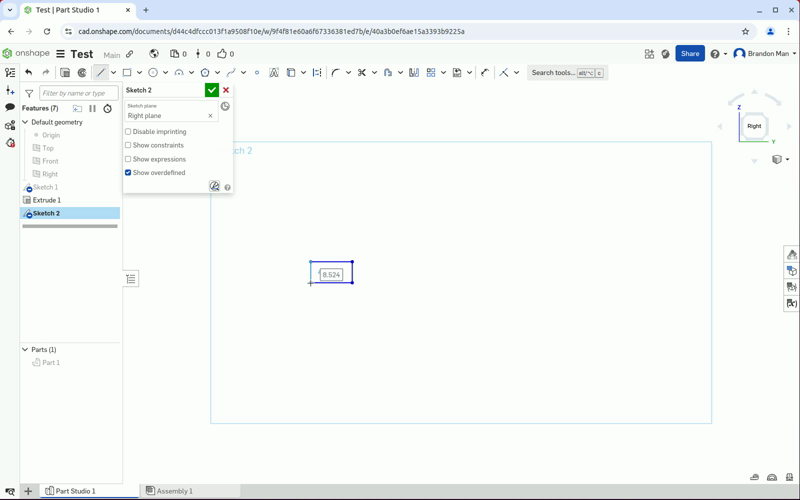
key_up(shift)
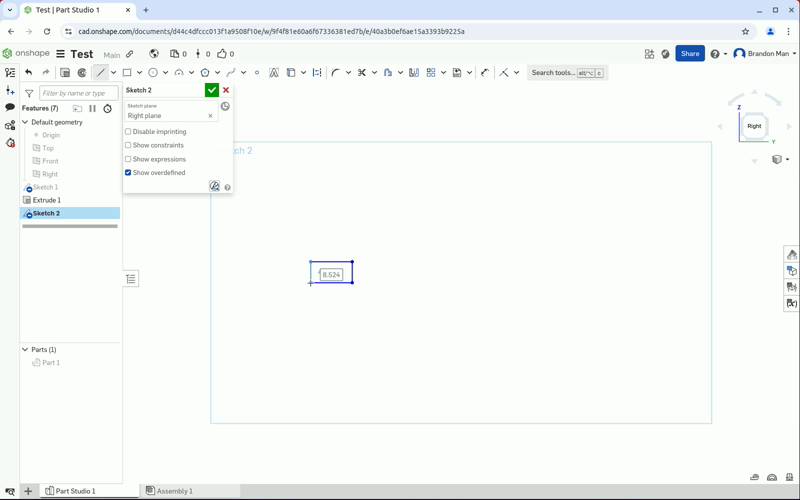
click(310, 282)
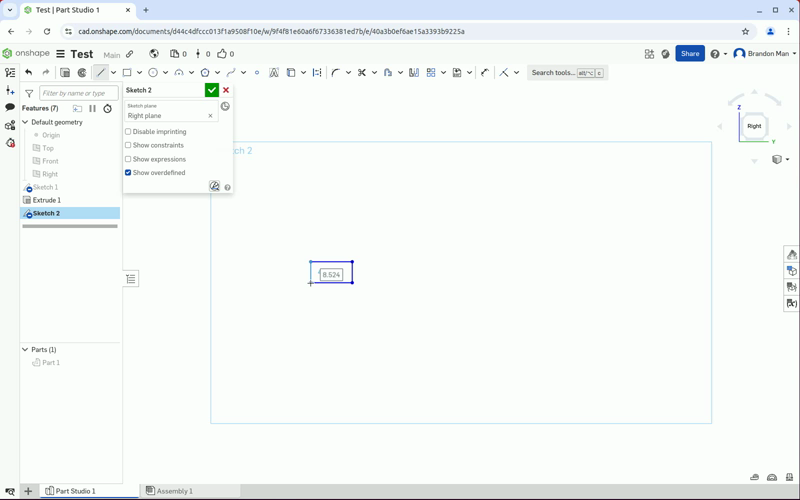
key(esc)
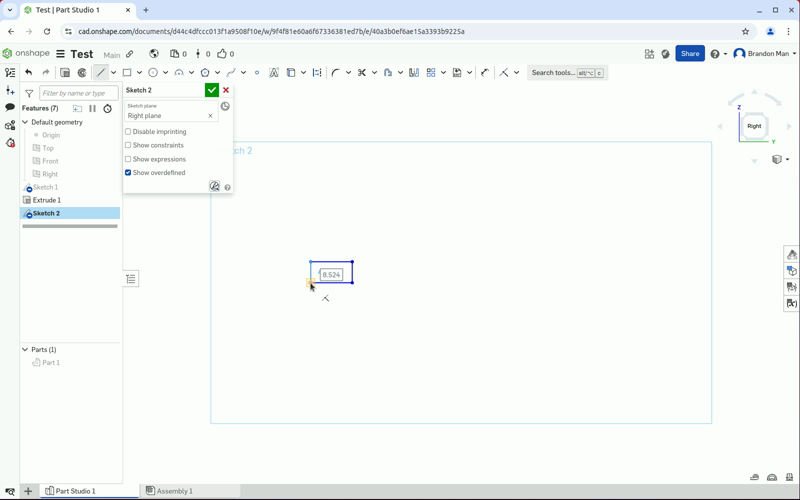
mouse_move(351, 262)
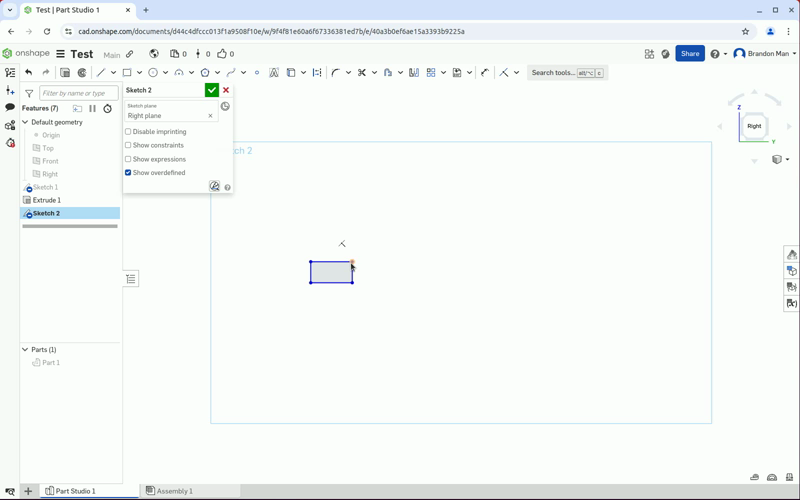
scroll(6)
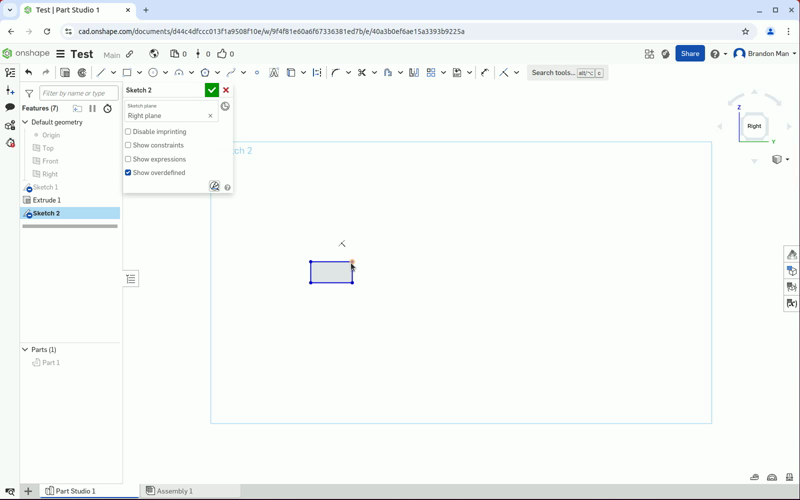
scroll(6)
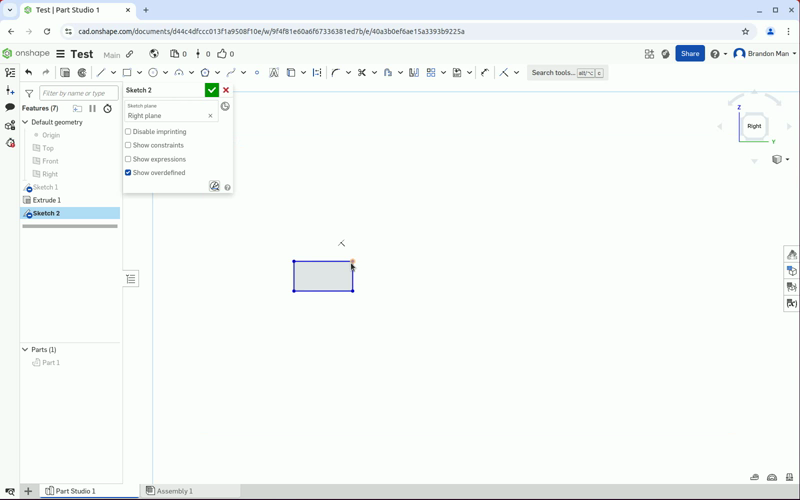
scroll(6)
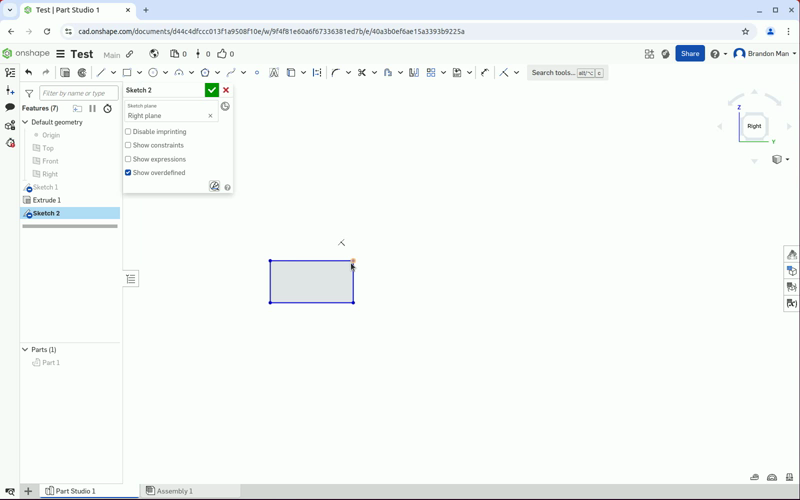
scroll(6)
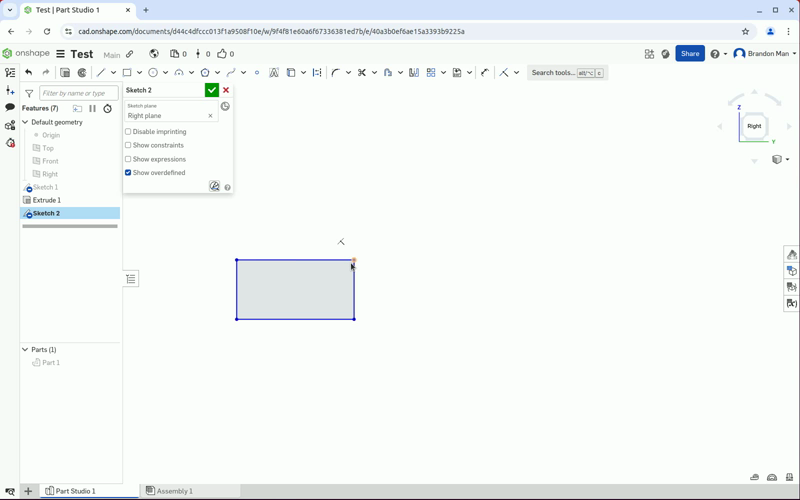
scroll(6)
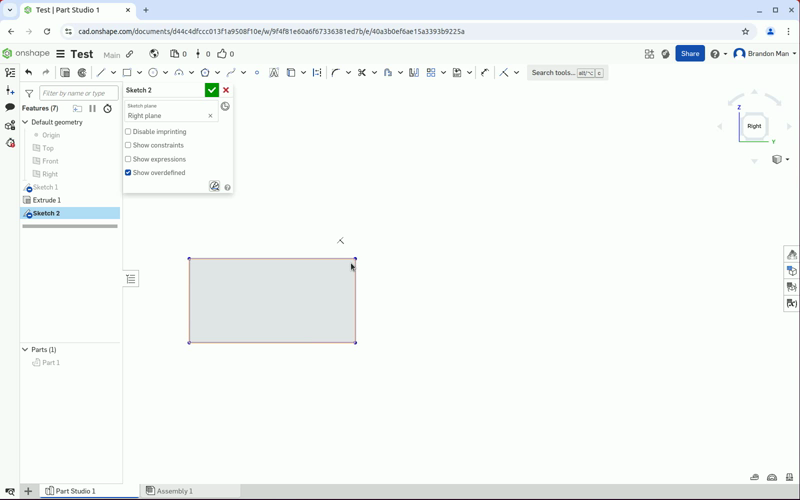
scroll(6)
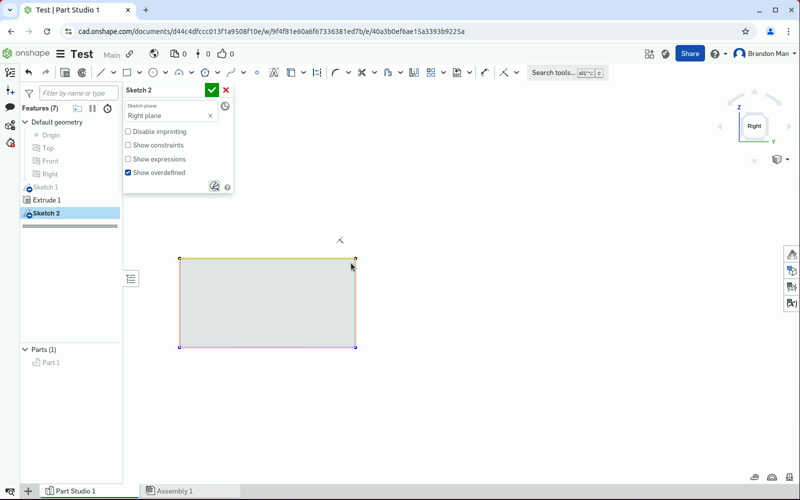
scroll(6)
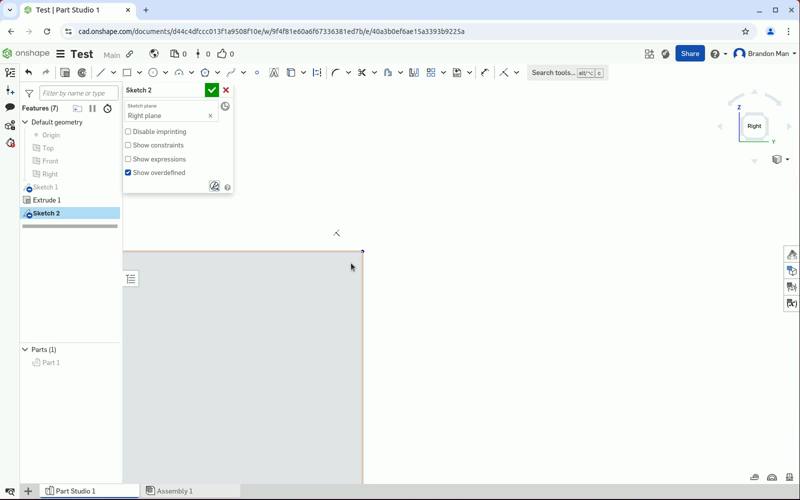
click(351, 262)
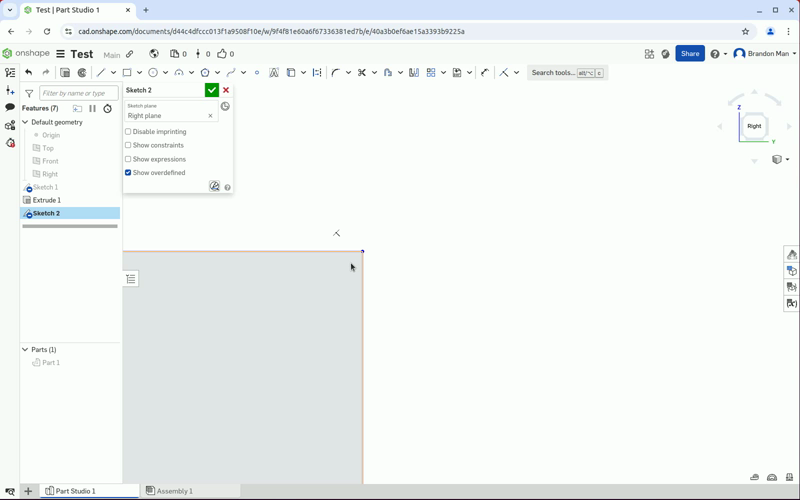
scroll(-6)
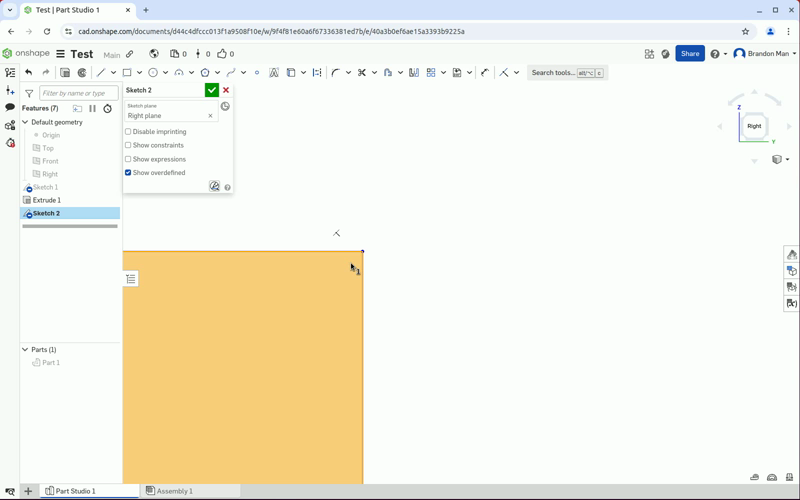
scroll(-6)
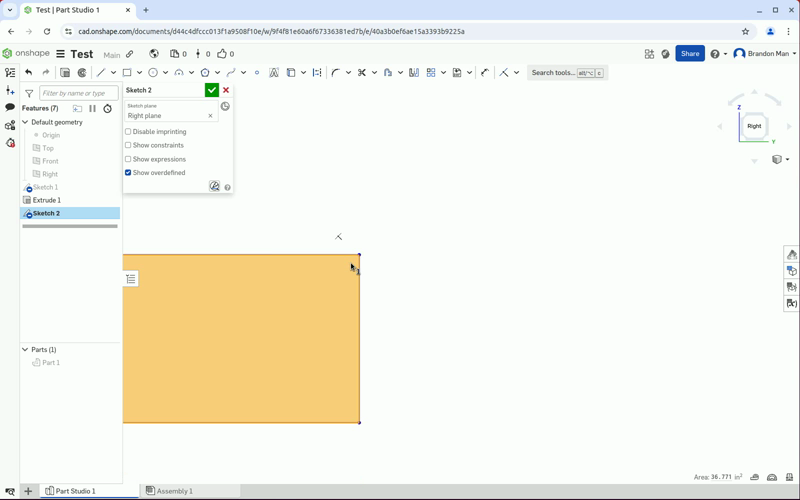
scroll(-6)
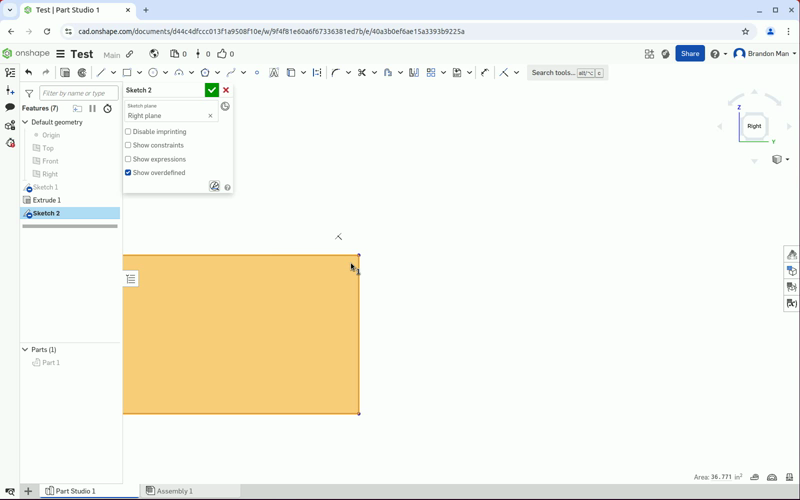
scroll(-6)
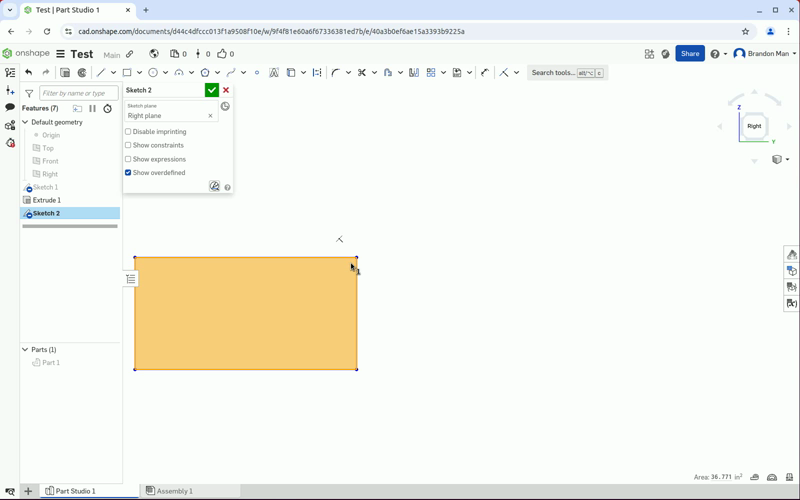
scroll(-6)
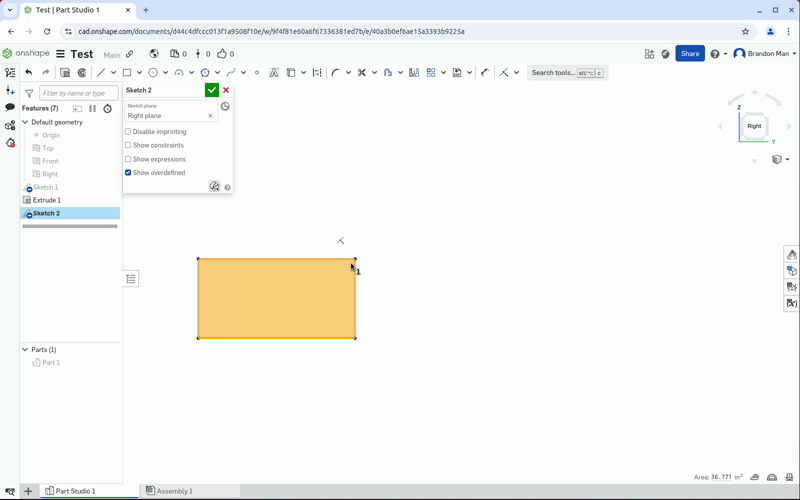
scroll(-6)
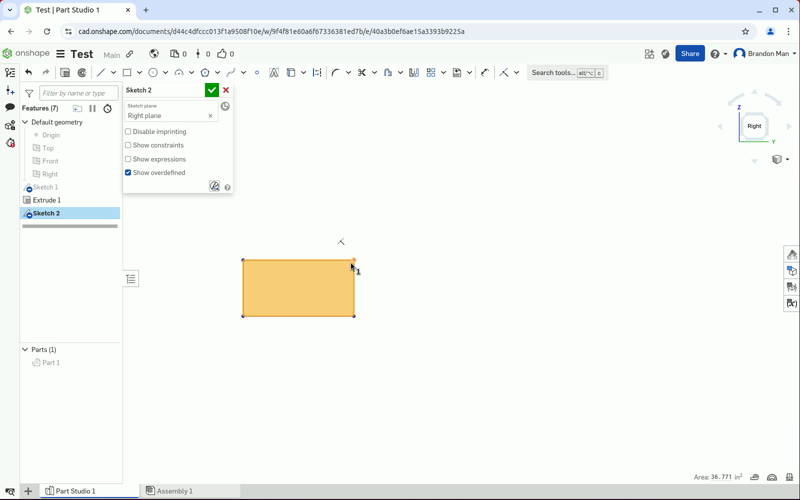
scroll(-6)
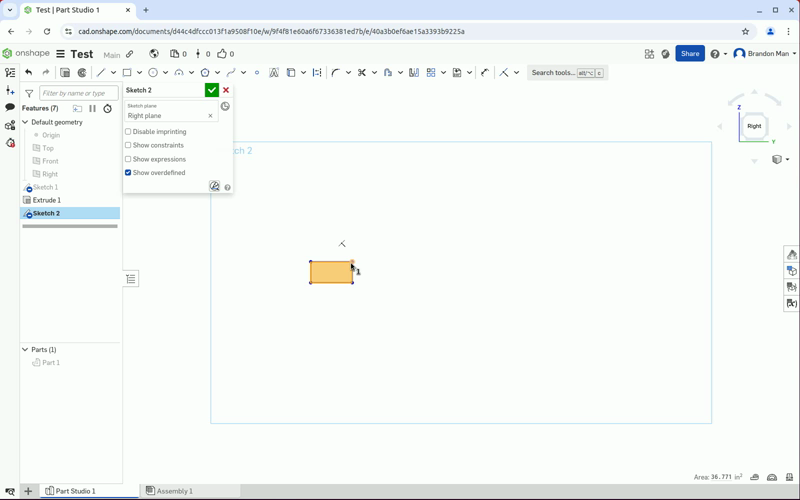
mouse_move(73, 352)
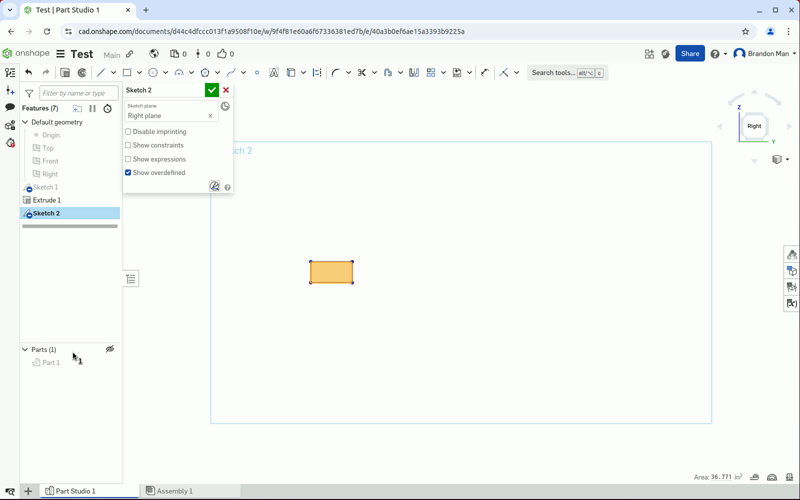
key(shift+y)
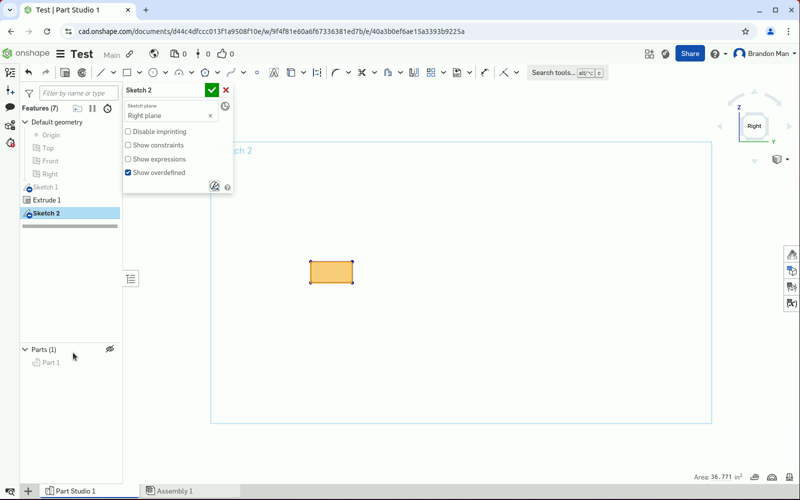
key(shift+e)
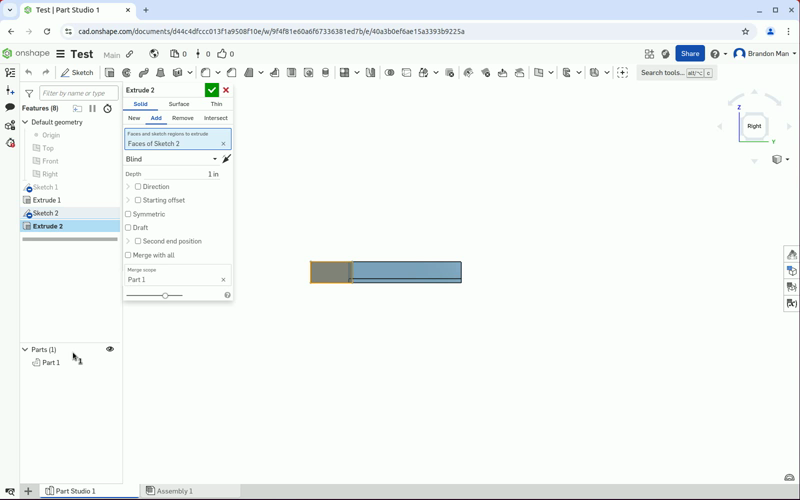
mouse_move(143, 106)
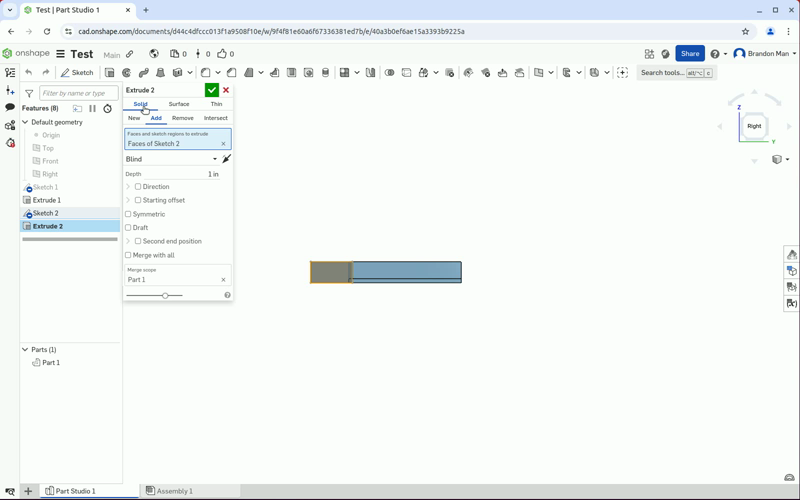
click(143, 106)
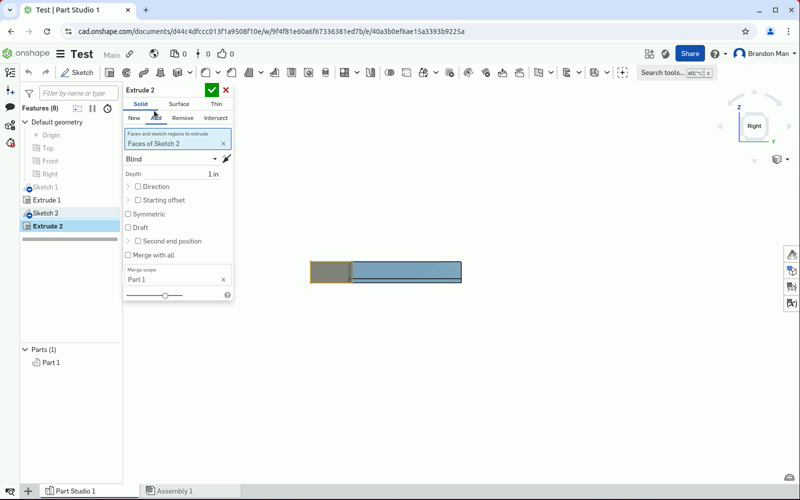
mouse_move(186, 120)
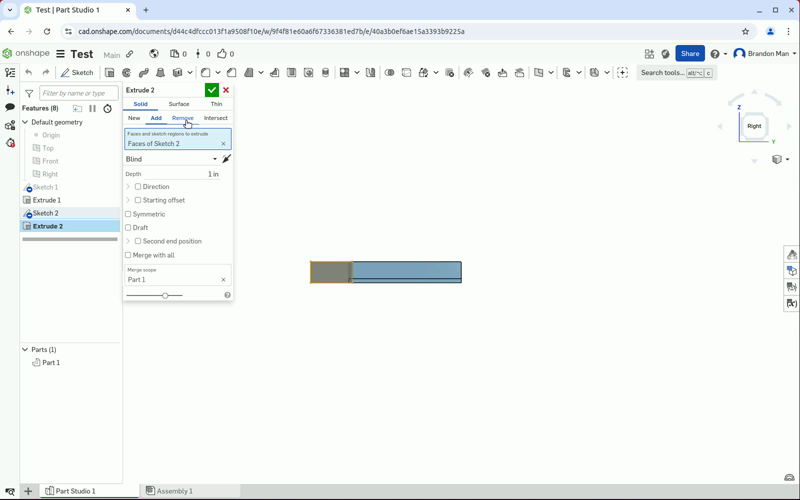
click(186, 120)
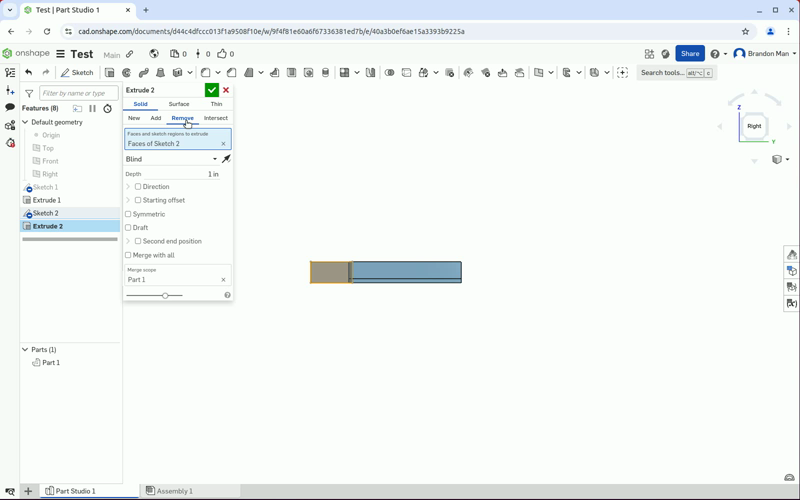
key(tab, 4)
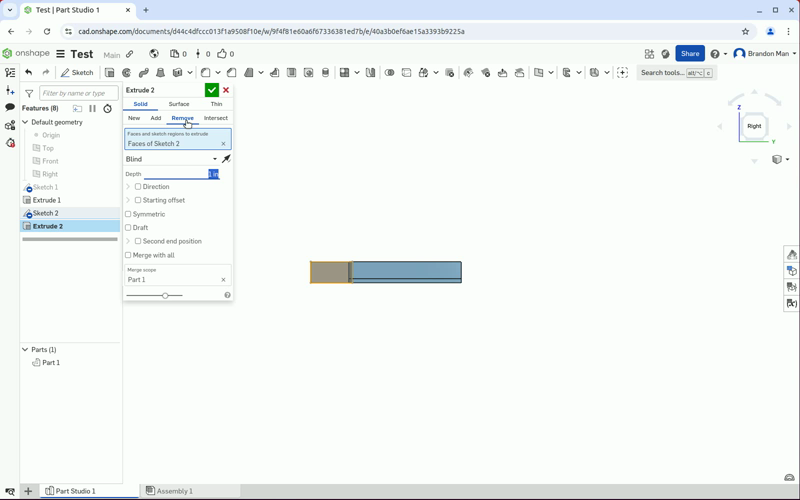
text(0.963)
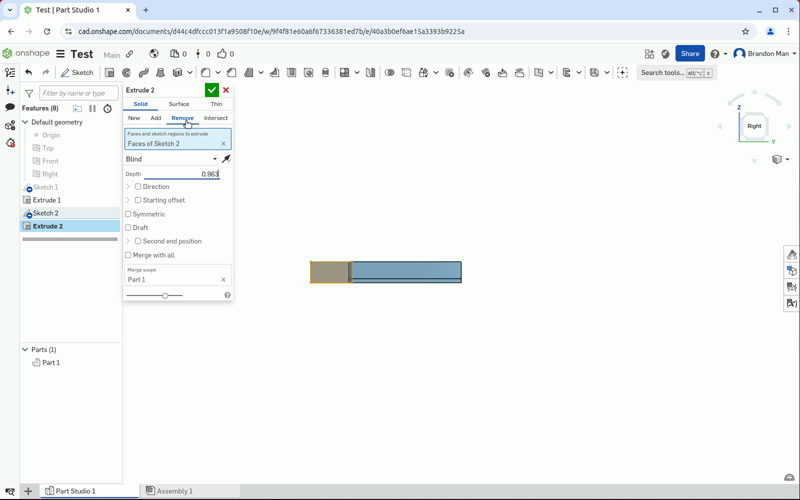
key(tab, 6)
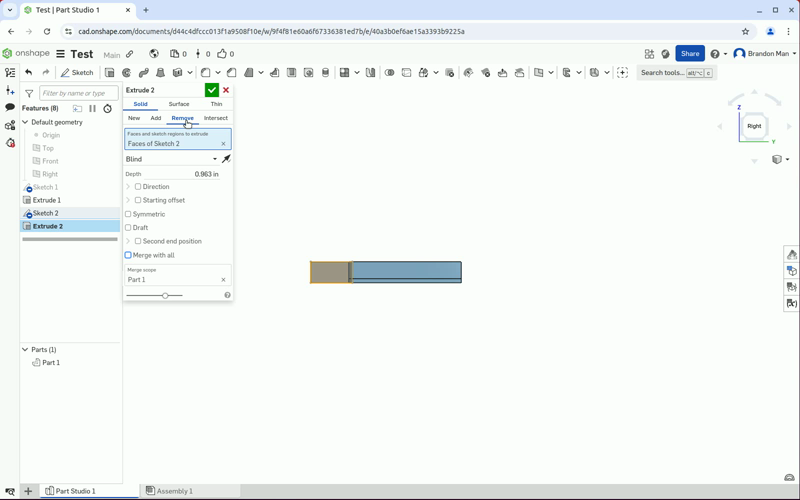
key(space)
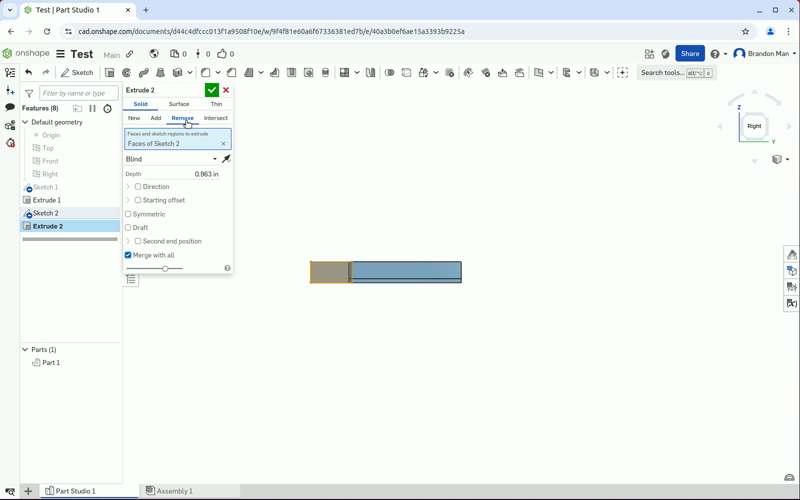
key(enter)
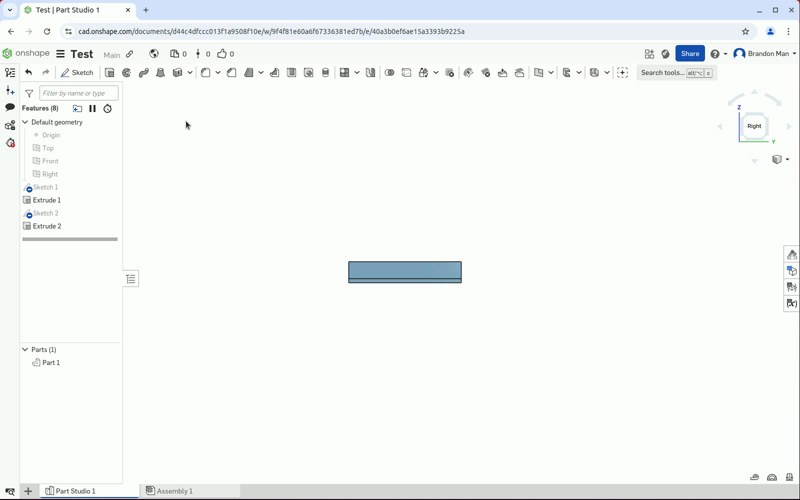
key(shift+h)
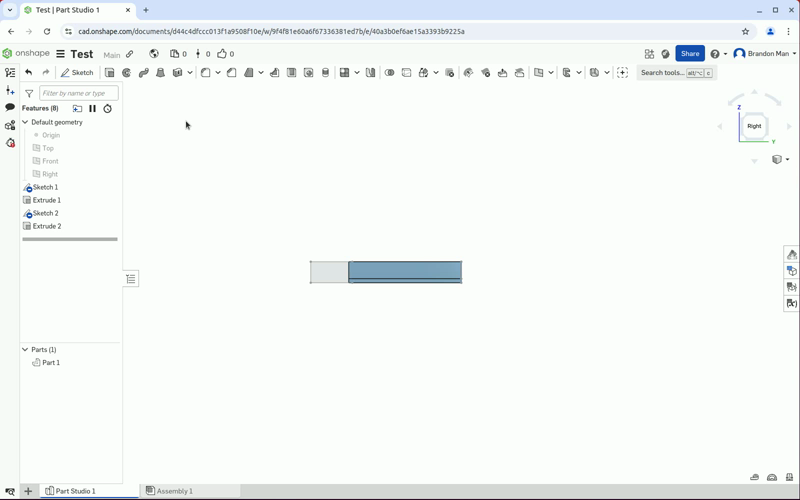
key(shift+h)
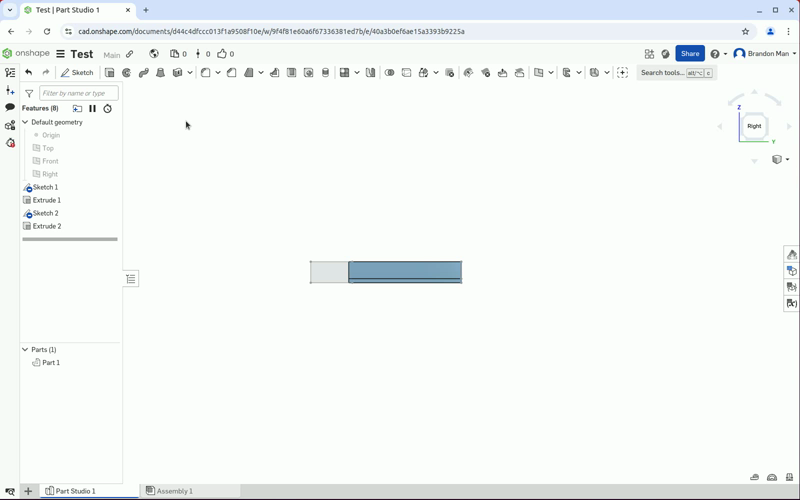
key(shift+7)
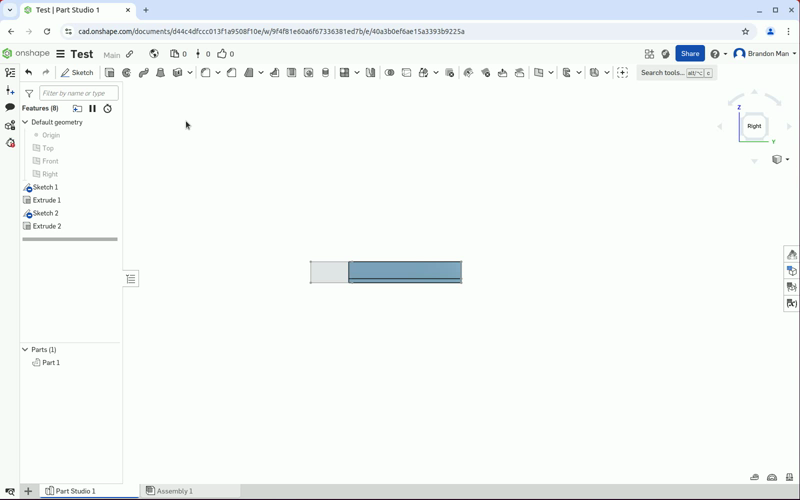
key(right, 2)
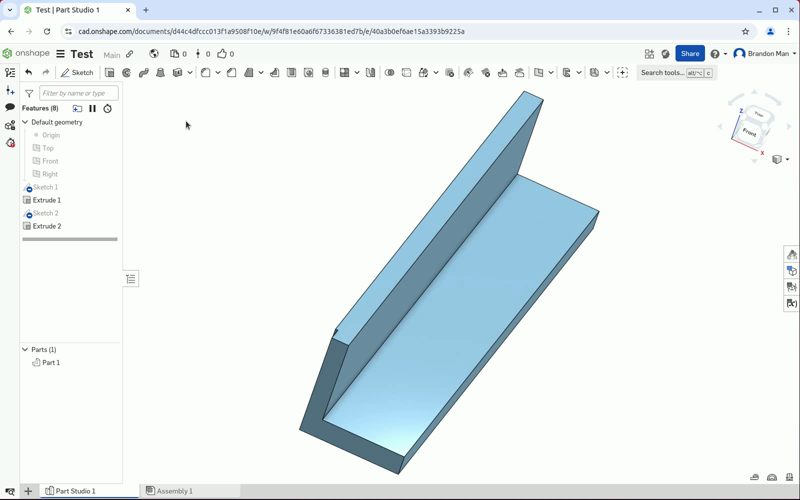
key(down, 2)
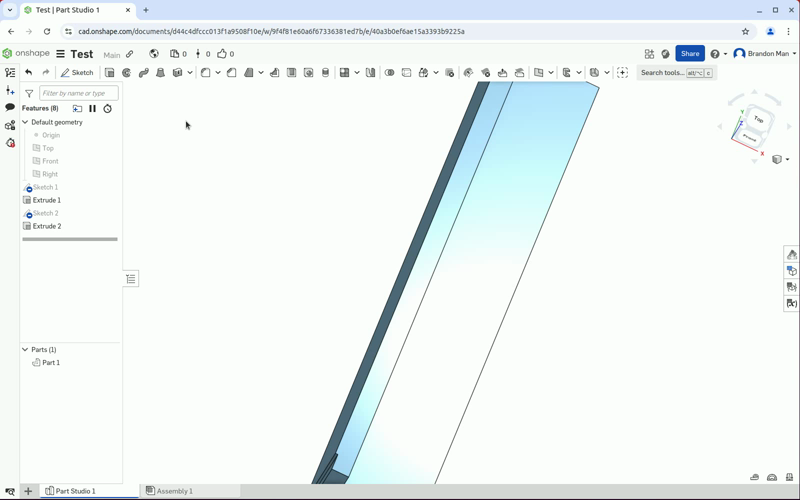
key(up, 2)
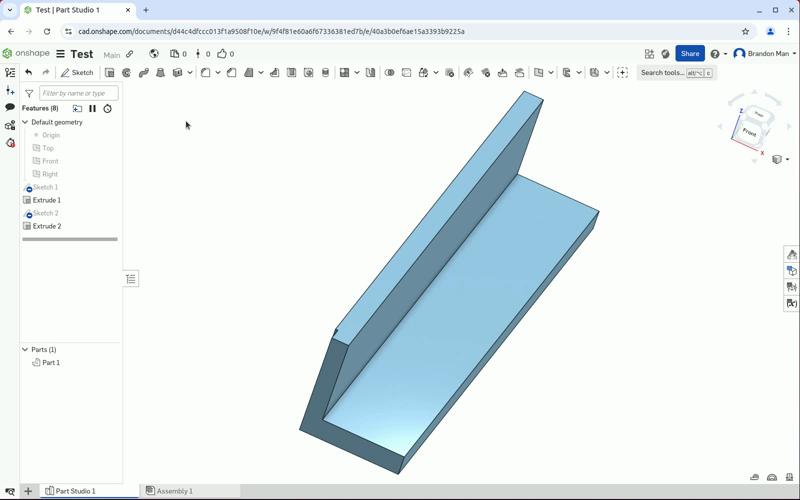
key(left, 2)
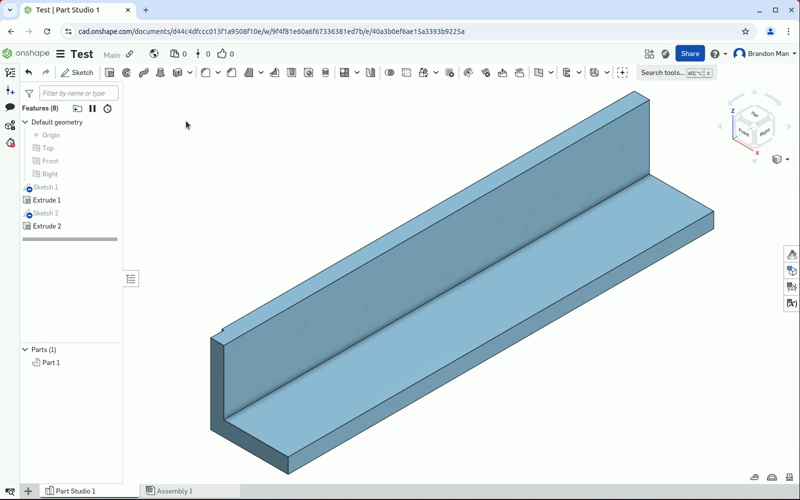
mouse_move(73, 189)
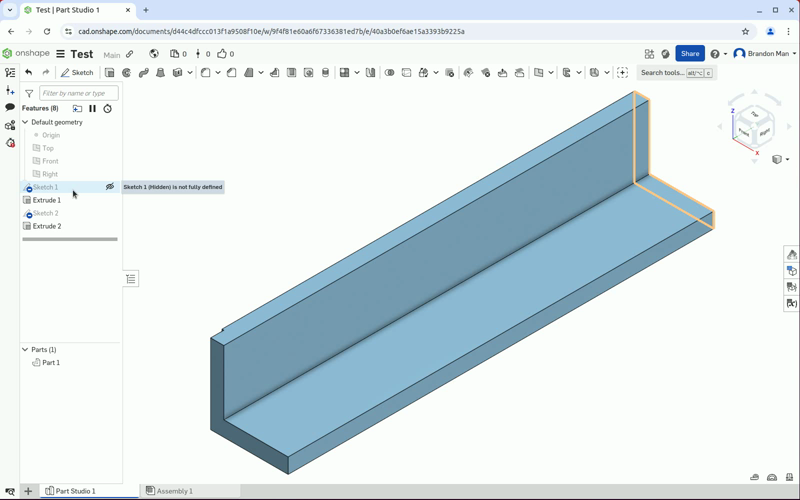
click(73, 189)